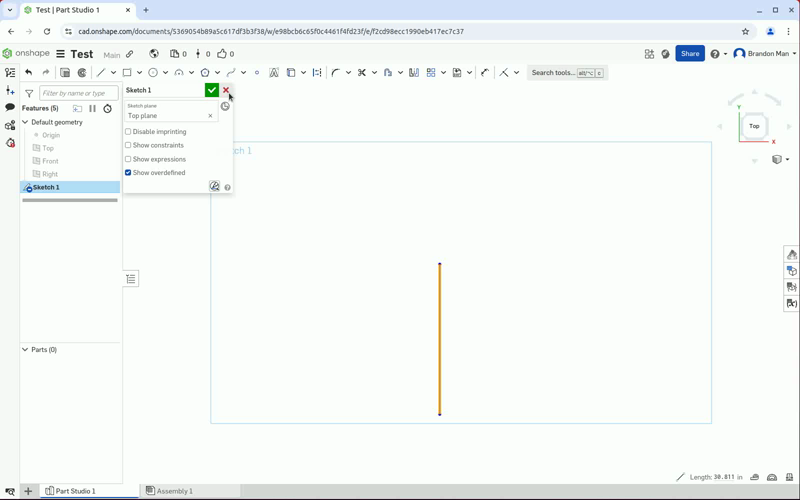
key(shift+h)
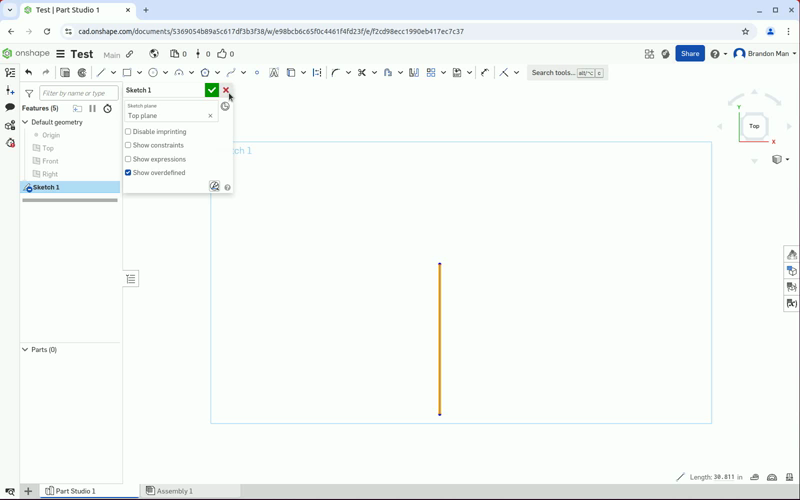
key(shift+s)
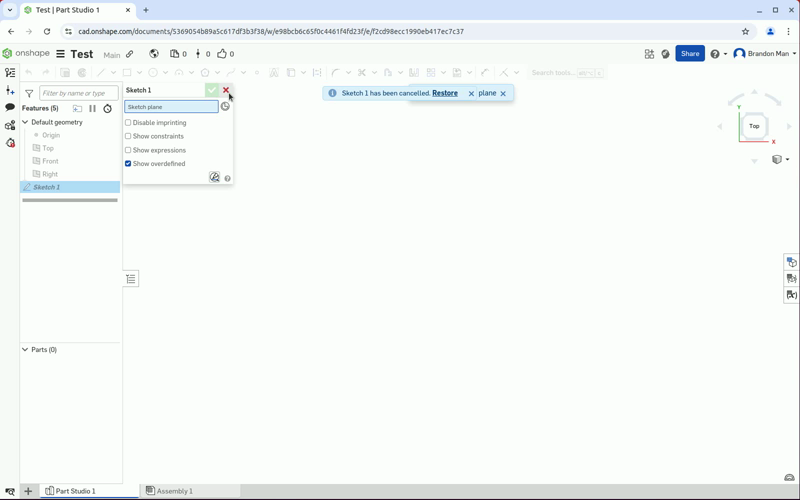
mouse_move(73, 150)
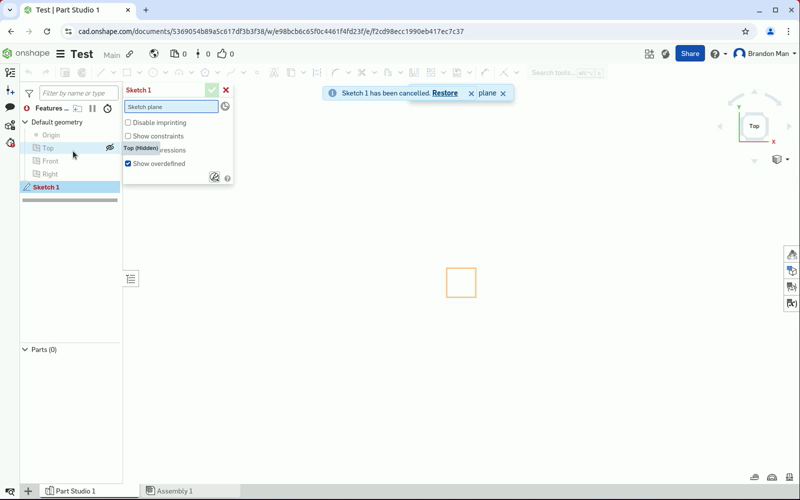
click(73, 150)
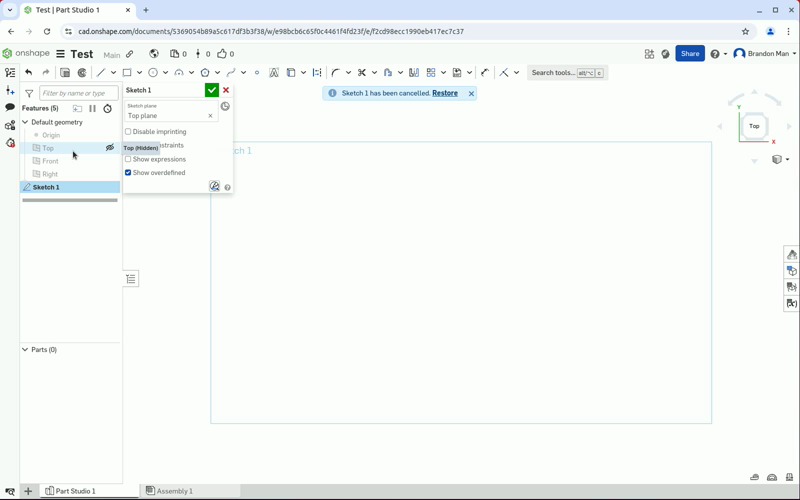
mouse_move(73, 352)
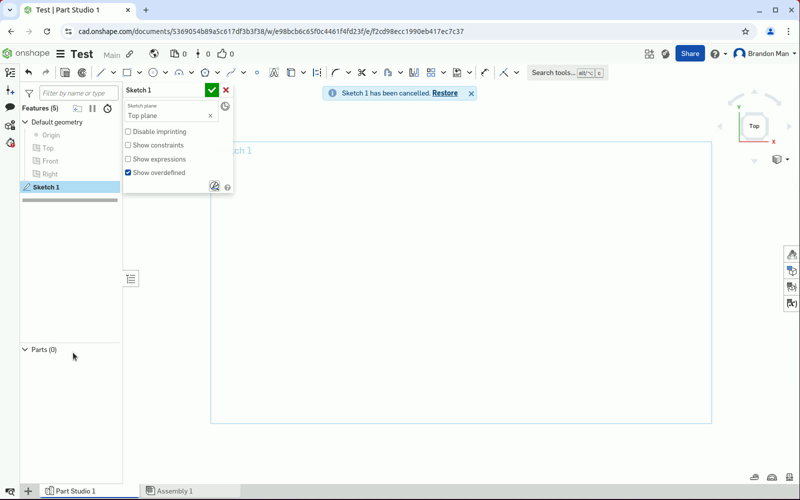
key(y)
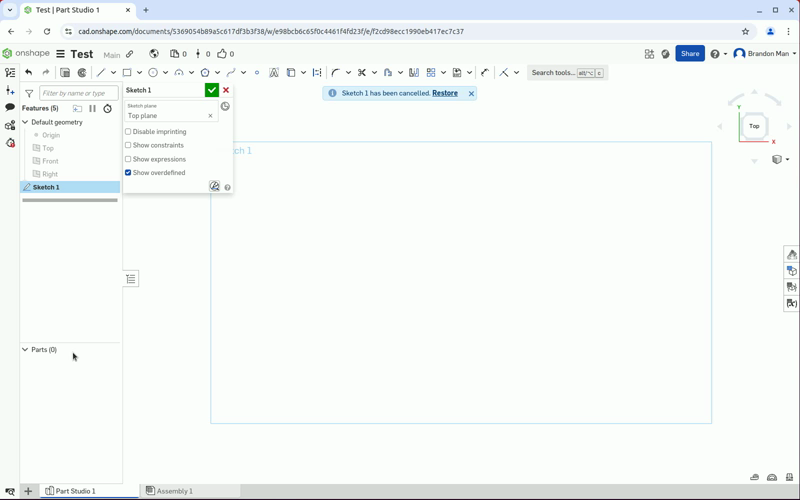
key(l)
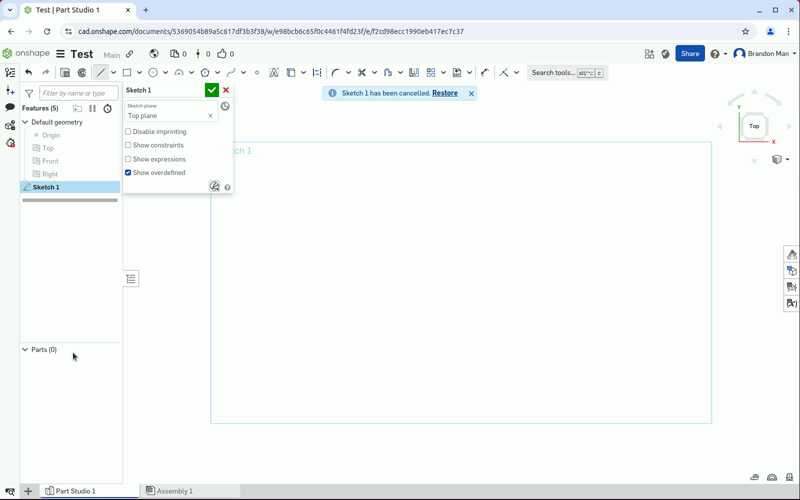
key_down(shift)
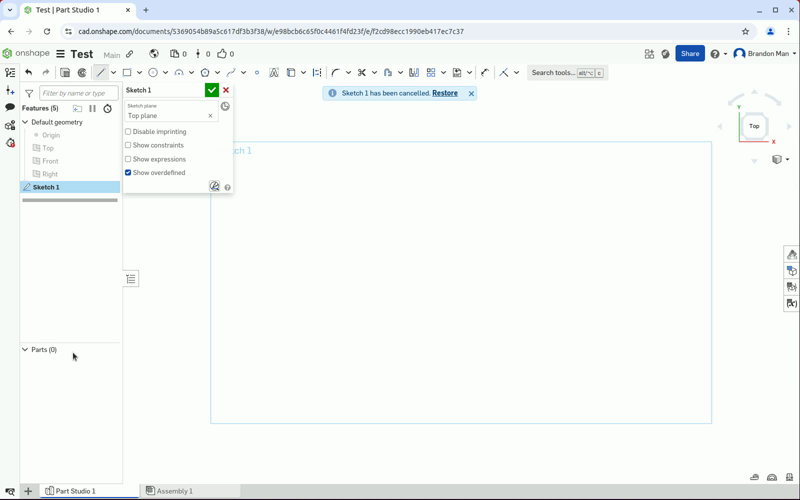
mouse_move(449, 290)
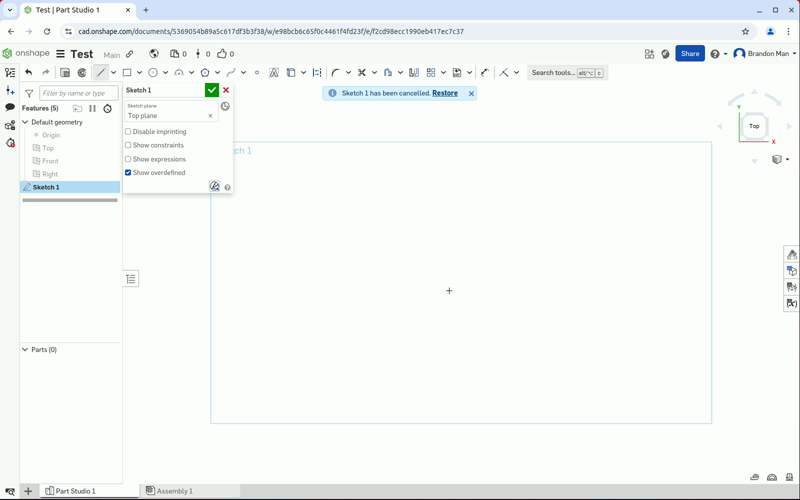
click(449, 290)
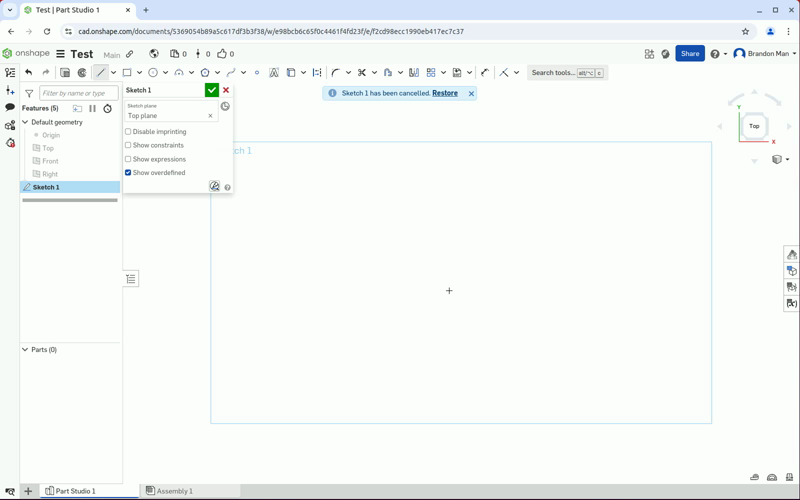
key_up(shift)
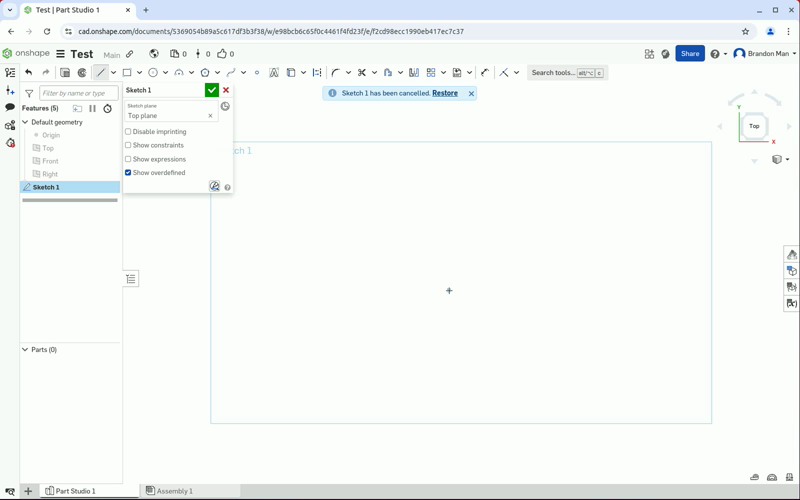
key_down(shift)
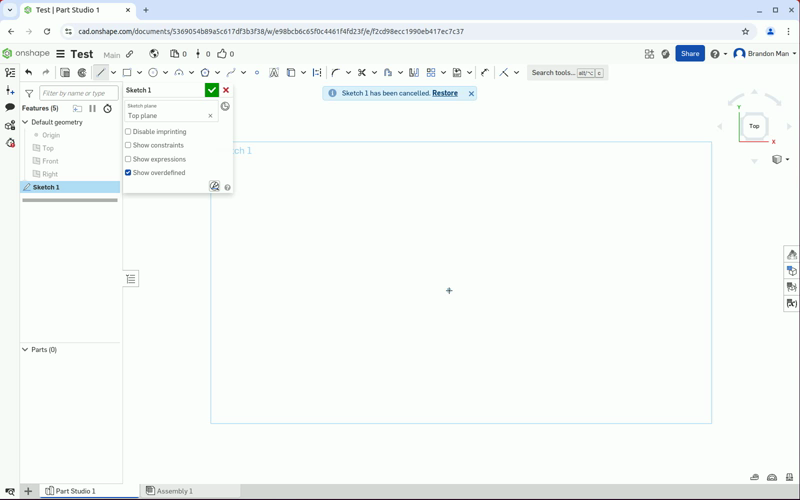
mouse_move(479, 290)
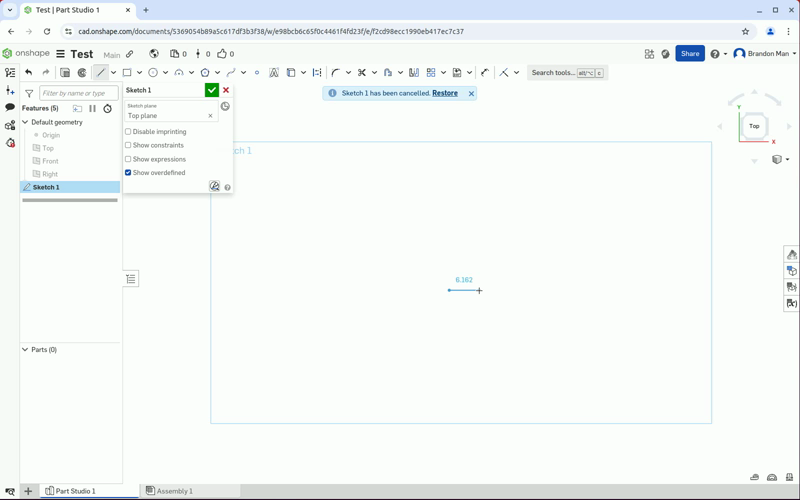
mouse_move(472, 290)
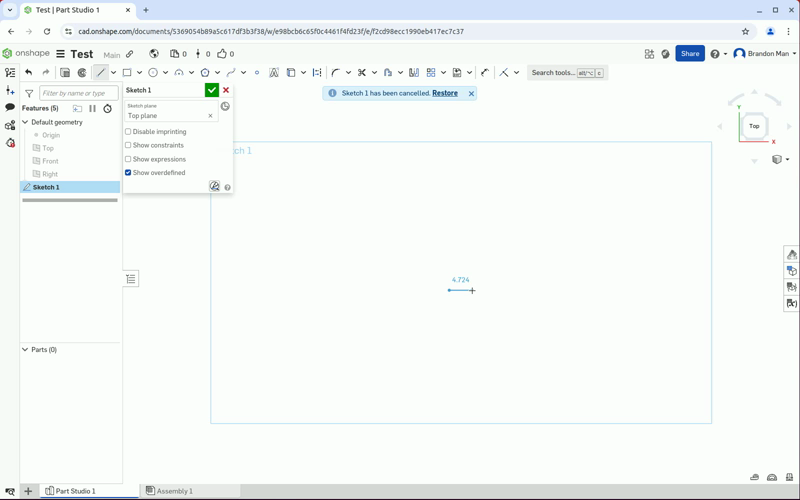
click(472, 290)
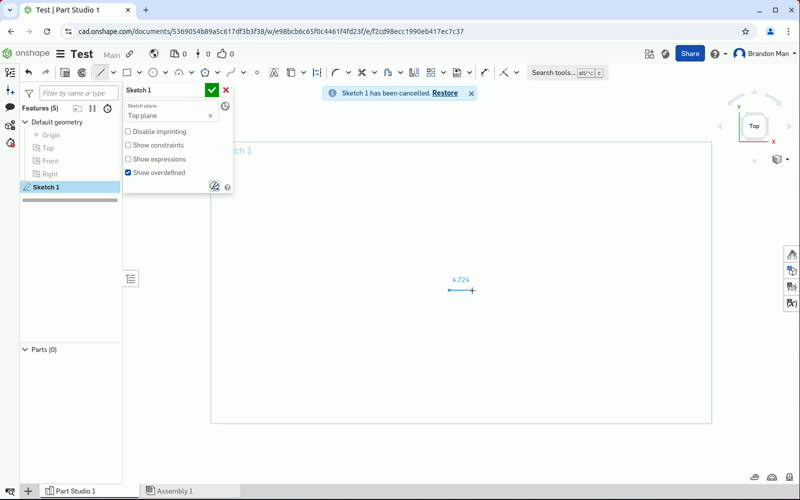
key_up(shift)
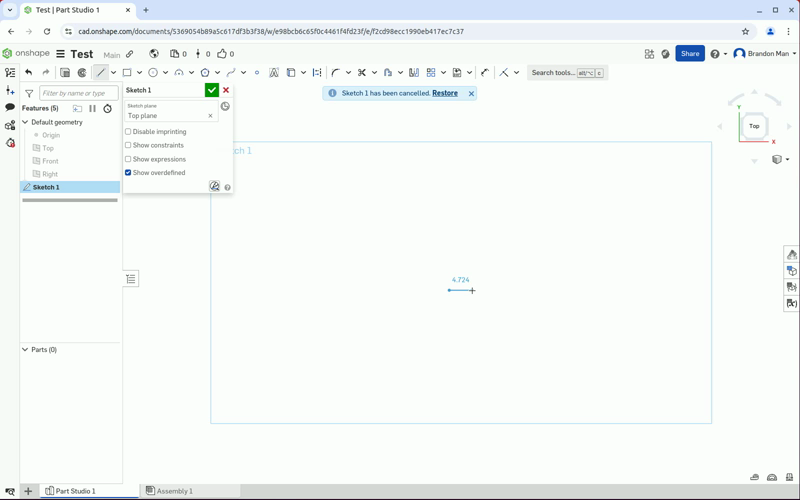
key_down(shift)
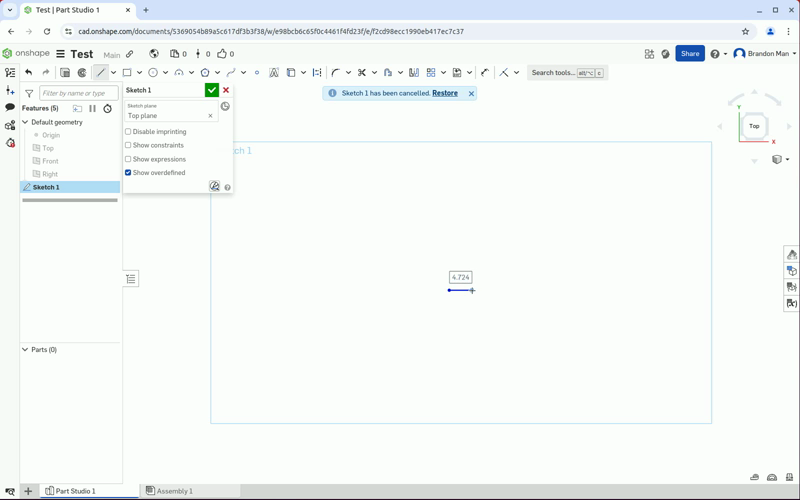
mouse_move(502, 290)
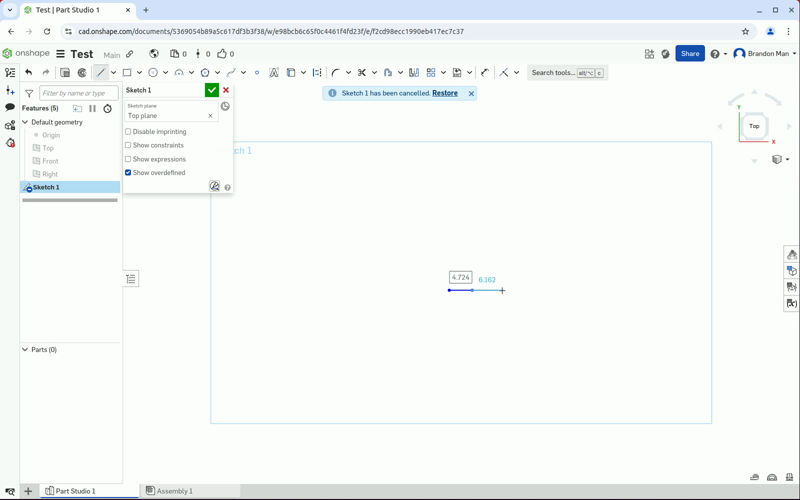
mouse_move(472, 274)
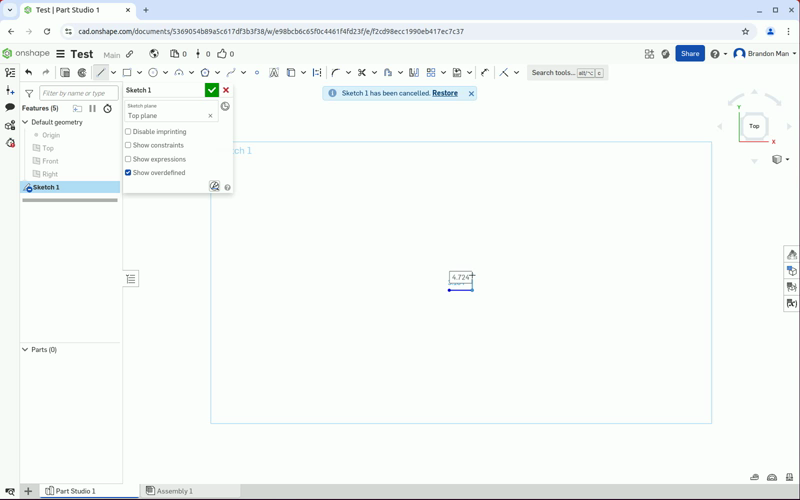
click(472, 274)
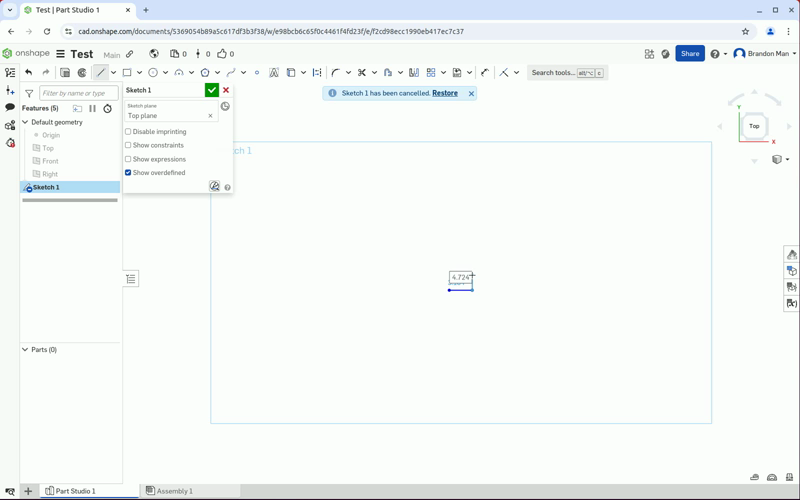
key_up(shift)
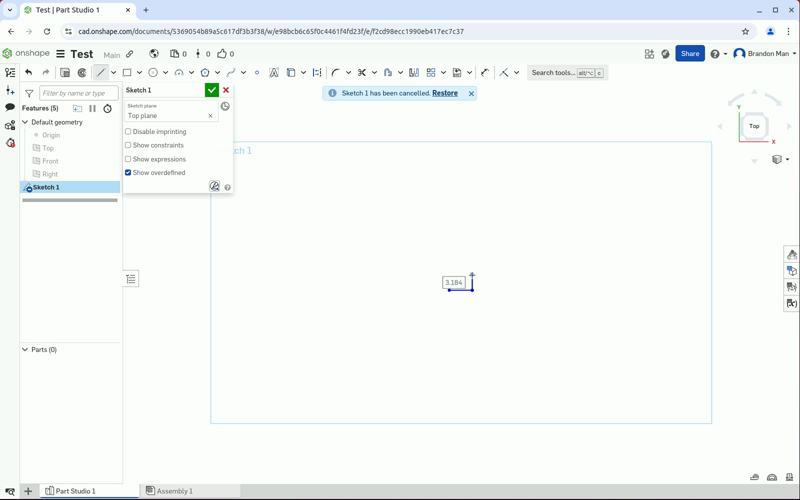
key_down(shift)
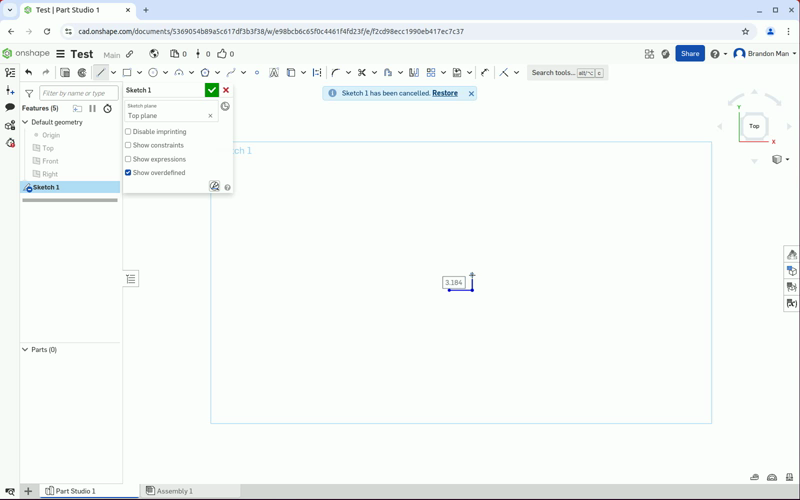
mouse_move(502, 274)
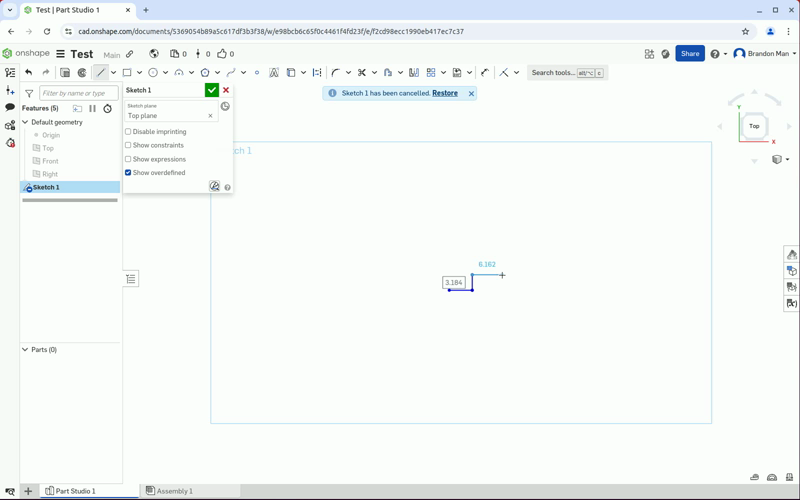
mouse_move(449, 274)
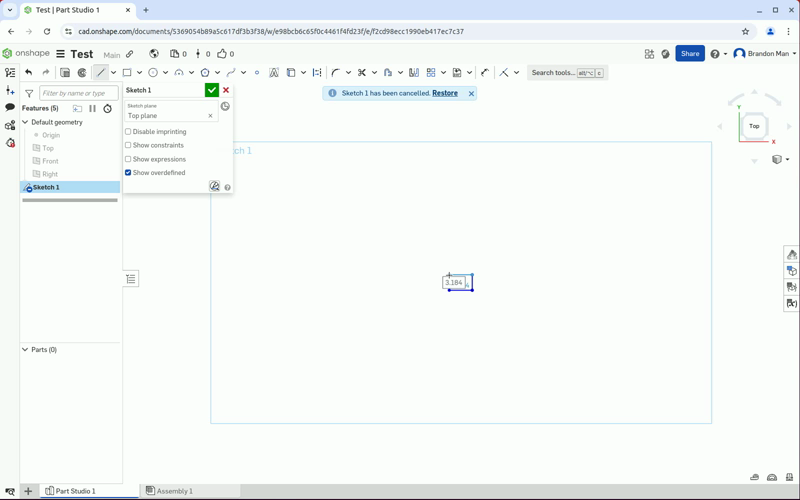
click(449, 274)
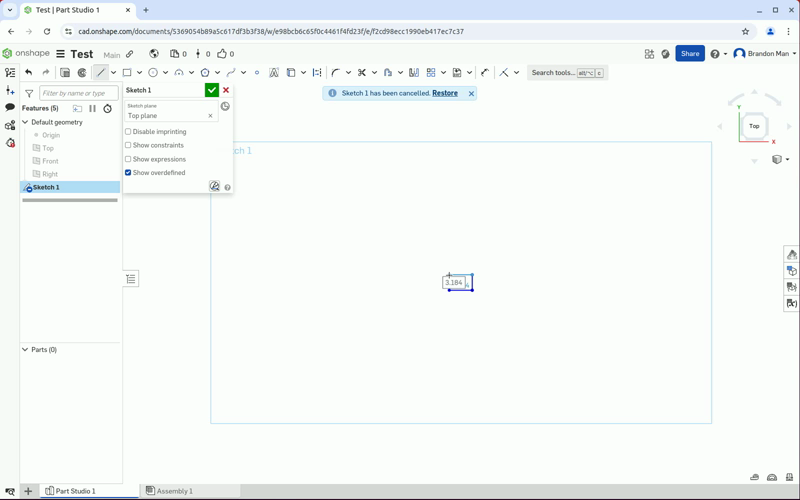
key_up(shift)
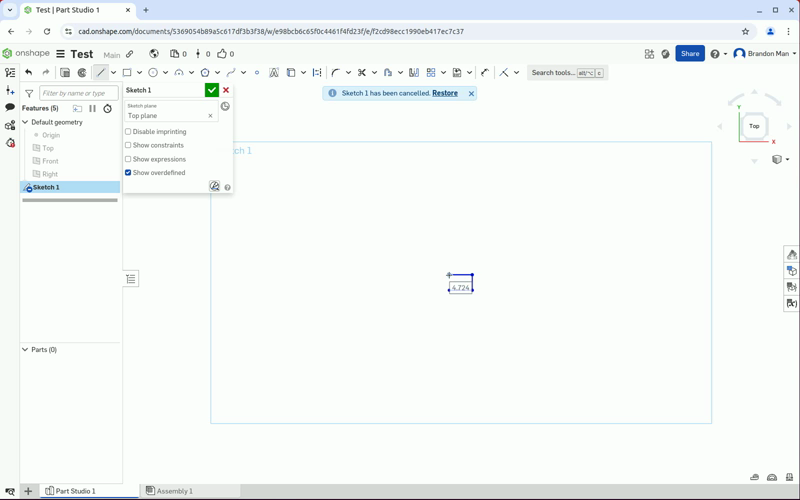
mouse_move(479, 274)
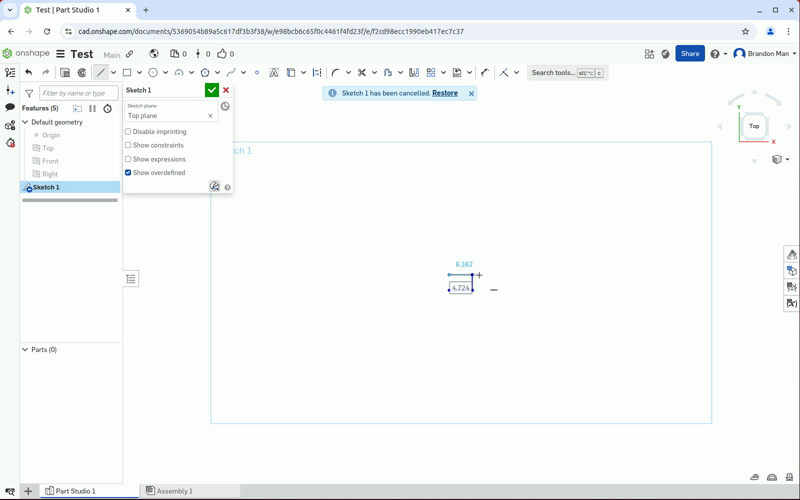
key_down(shift)
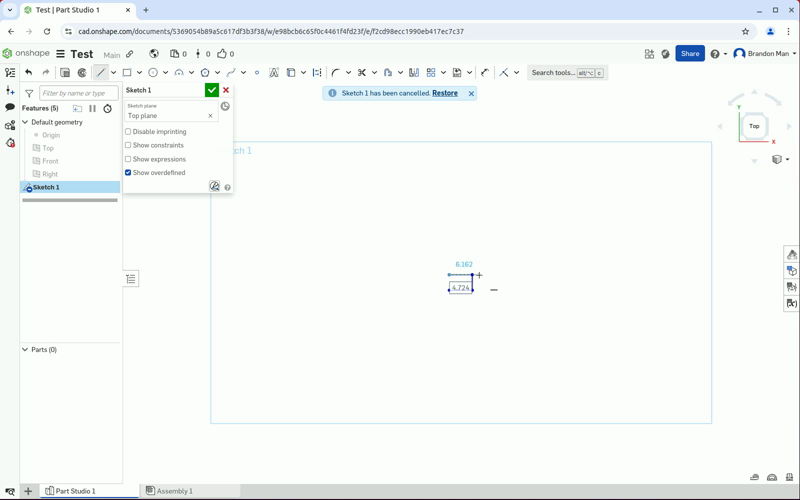
mouse_move(449, 290)
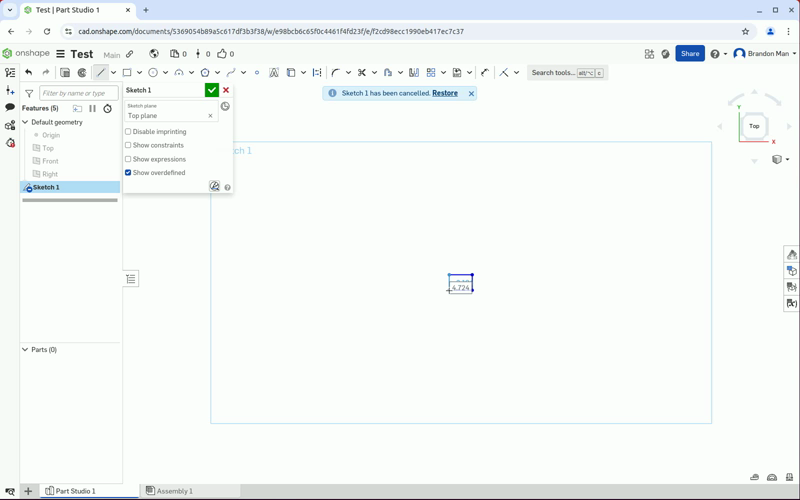
key_up(shift)
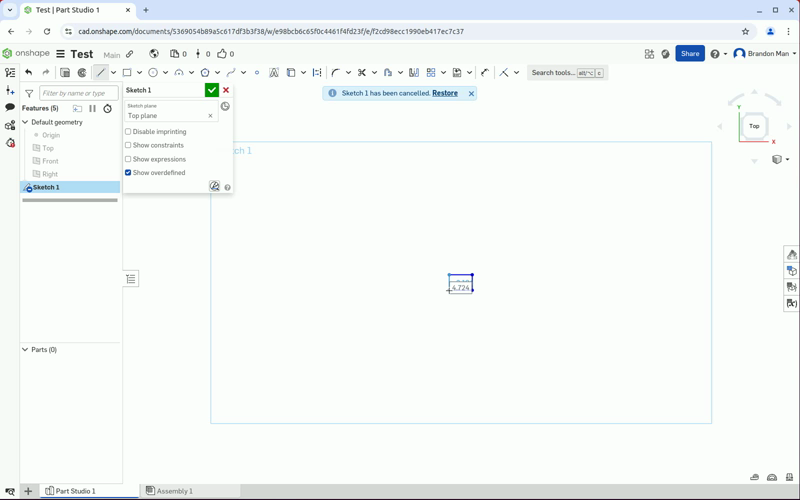
click(449, 290)
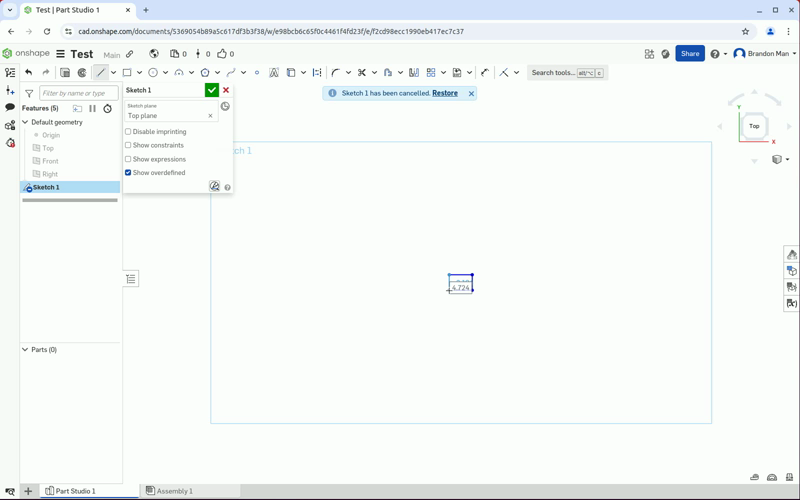
key(esc)
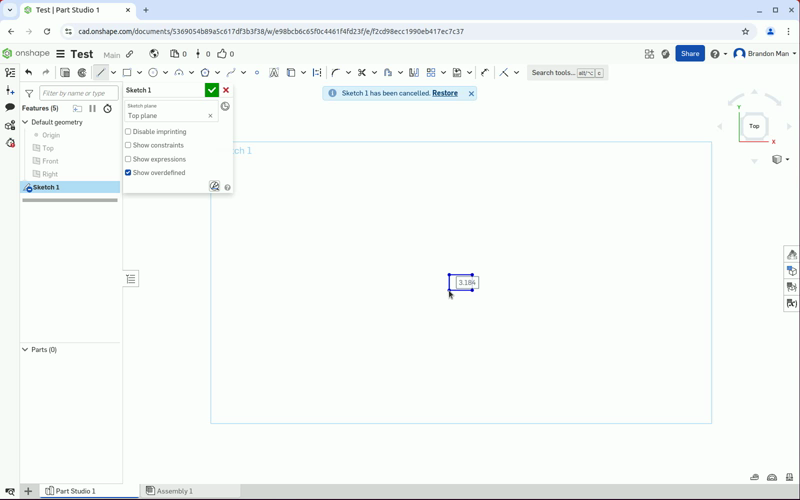
mouse_move(465, 280)
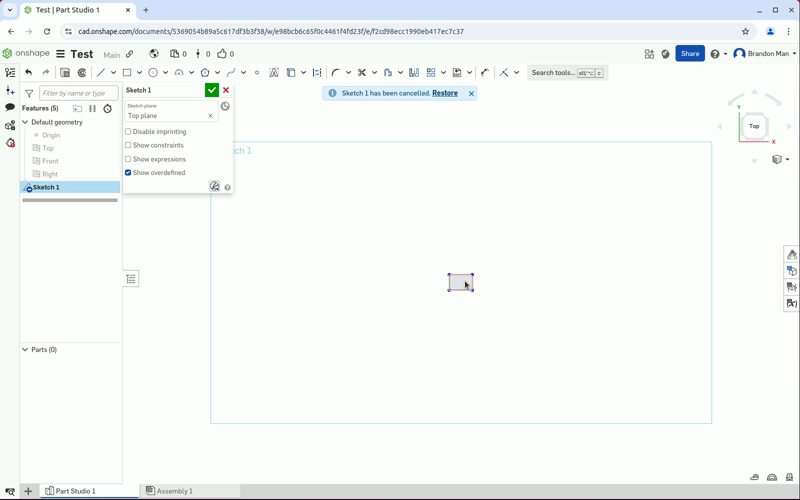
scroll(6)
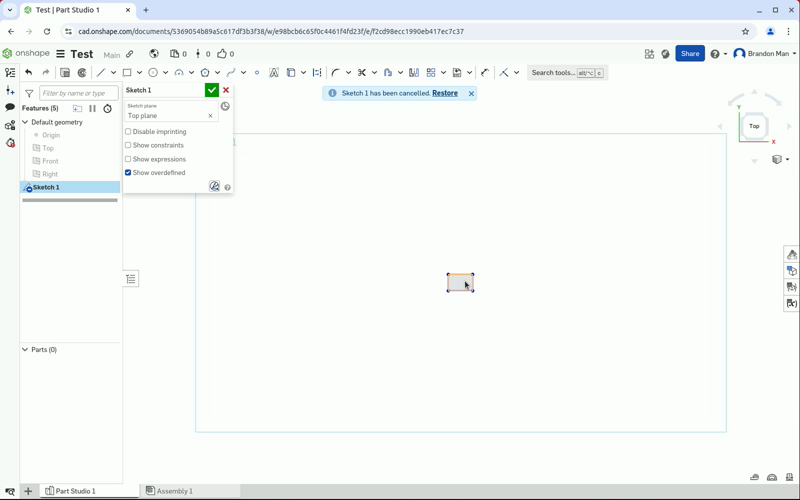
scroll(6)
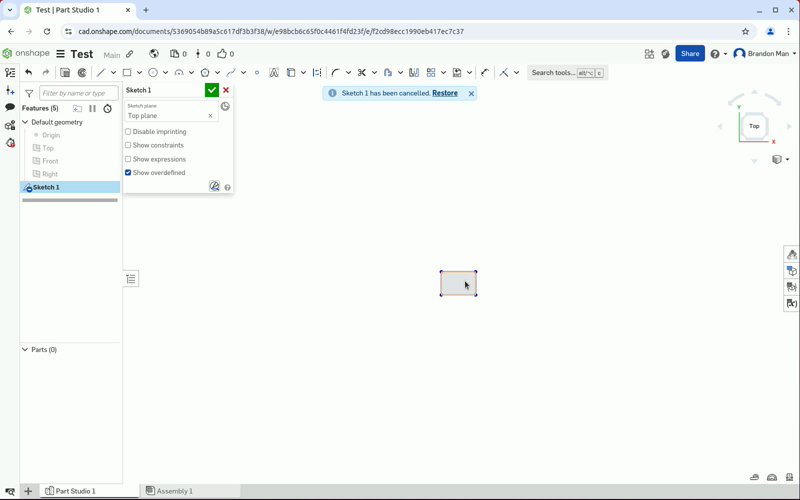
scroll(6)
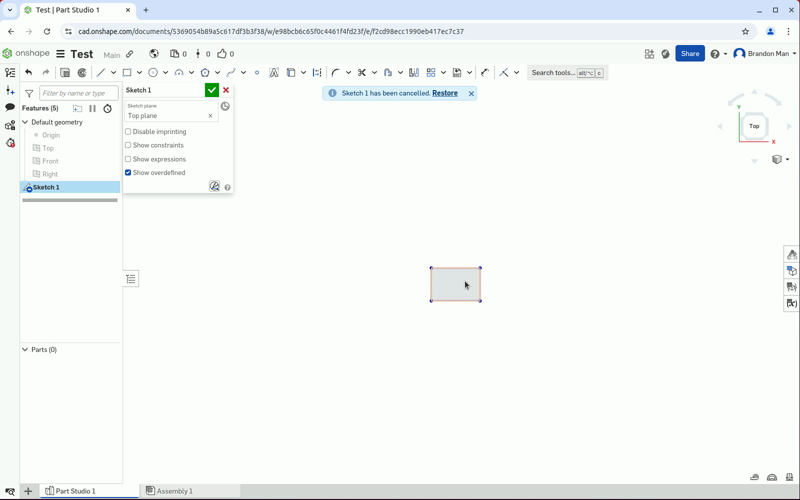
scroll(6)
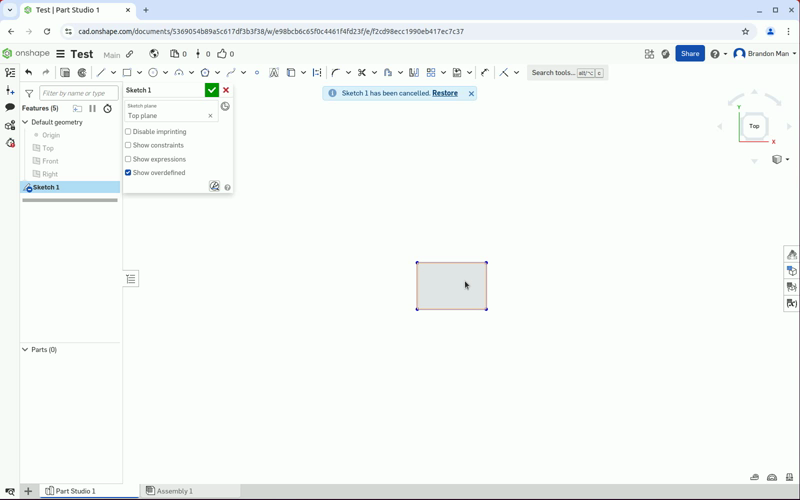
scroll(6)
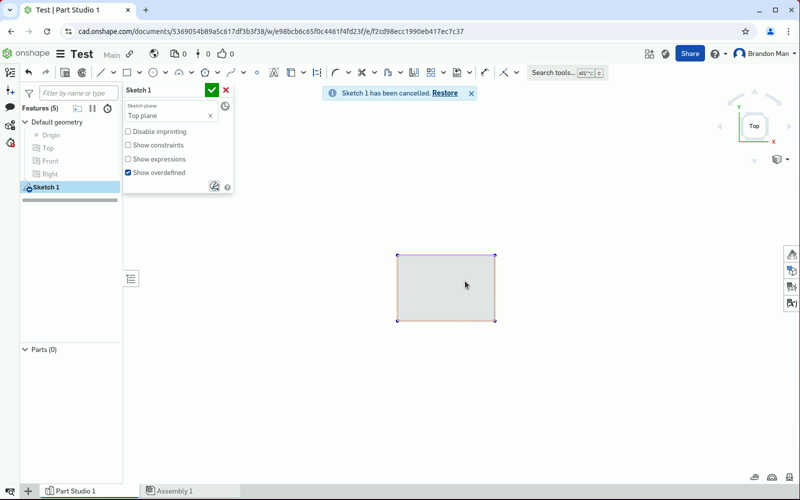
scroll(6)
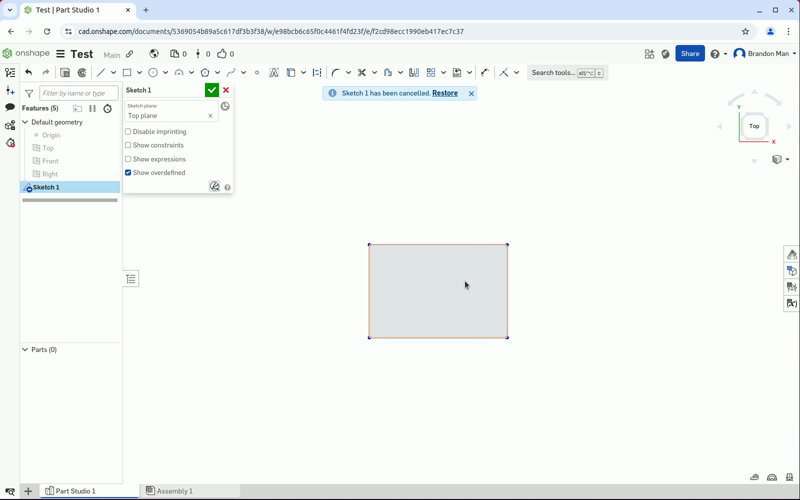
scroll(6)
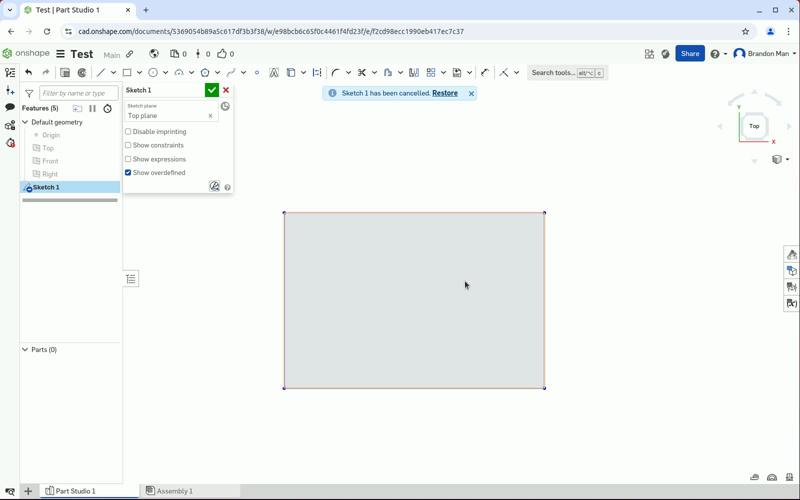
click(465, 280)
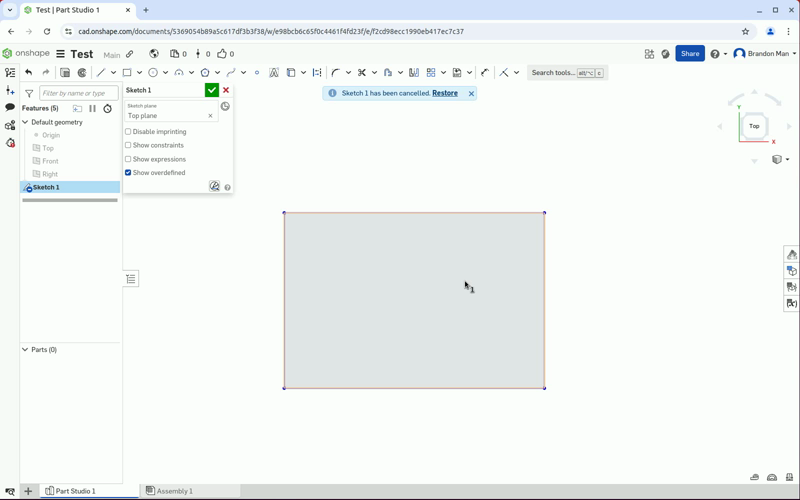
scroll(-6)
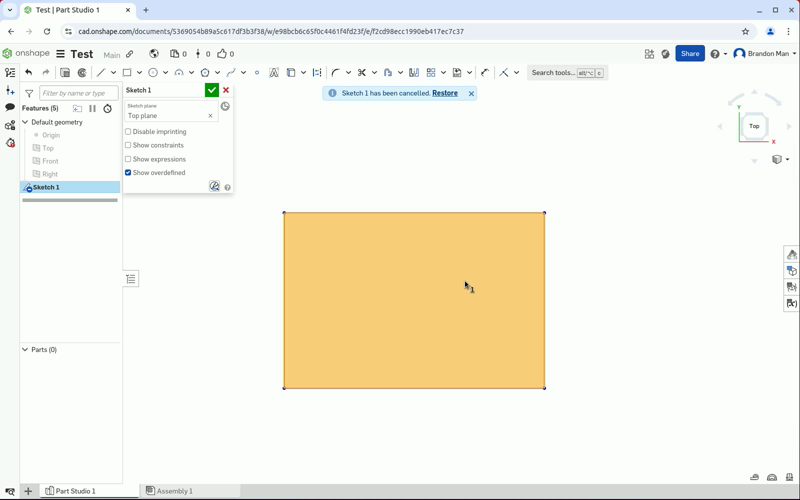
scroll(-6)
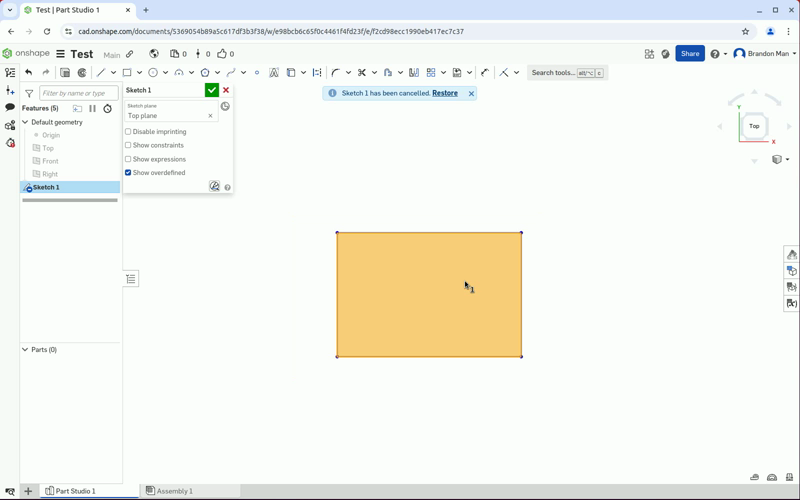
scroll(-6)
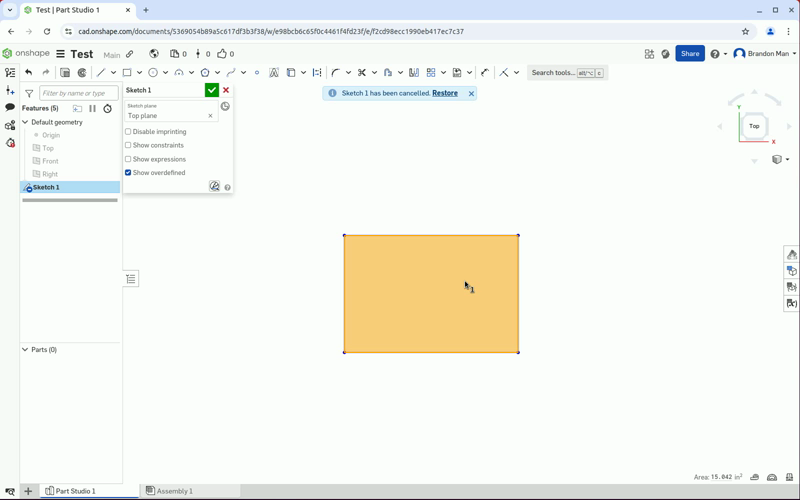
scroll(-6)
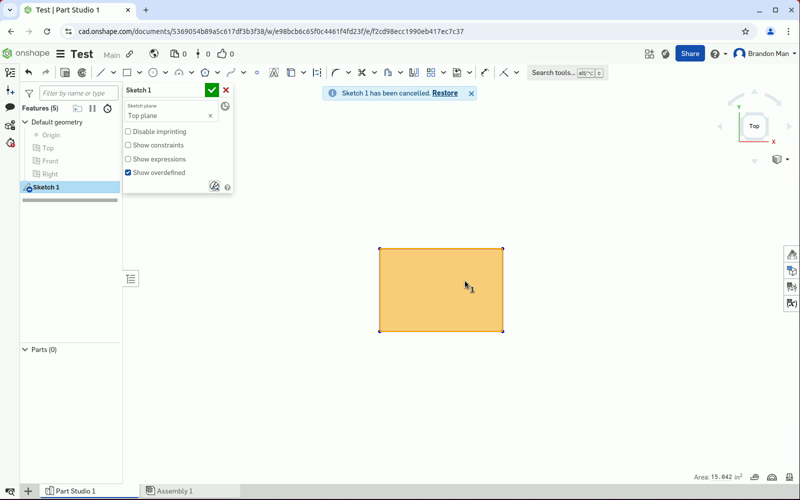
scroll(-6)
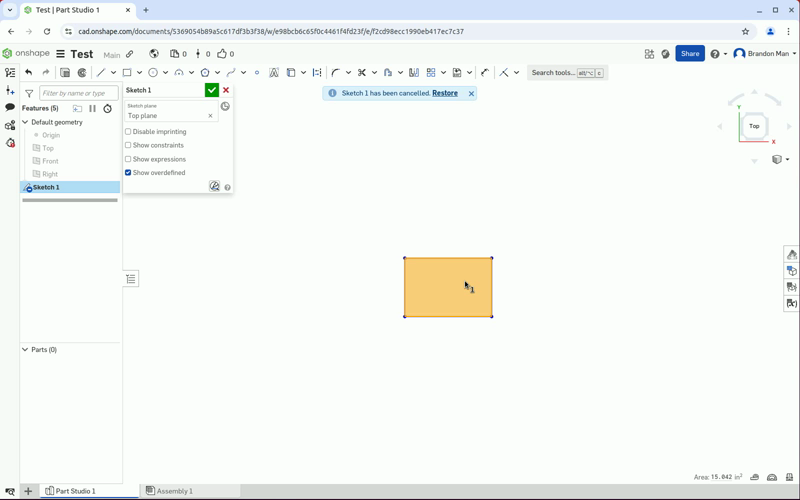
scroll(-6)
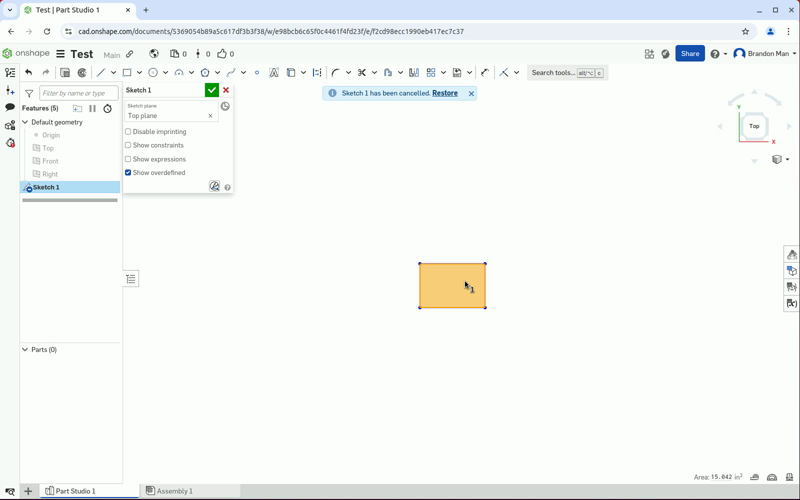
scroll(-6)
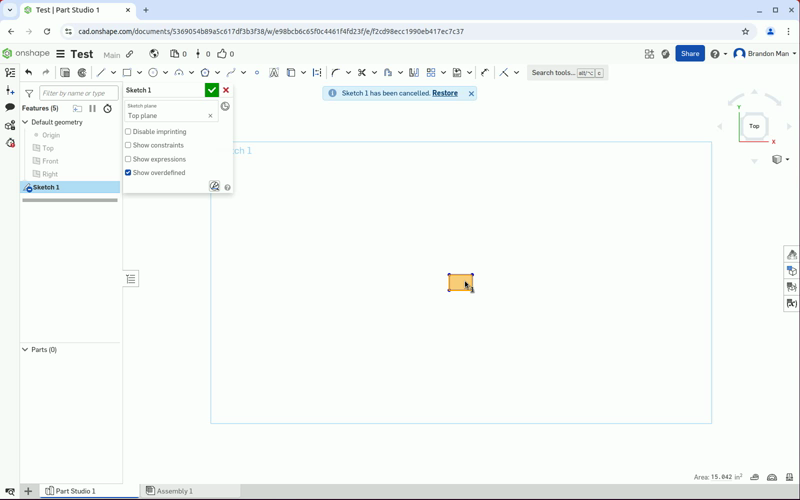
mouse_move(73, 352)
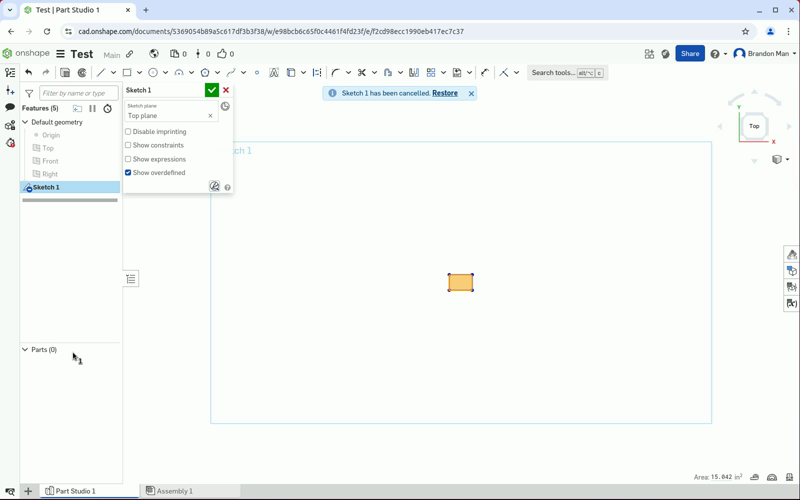
key(shift+y)
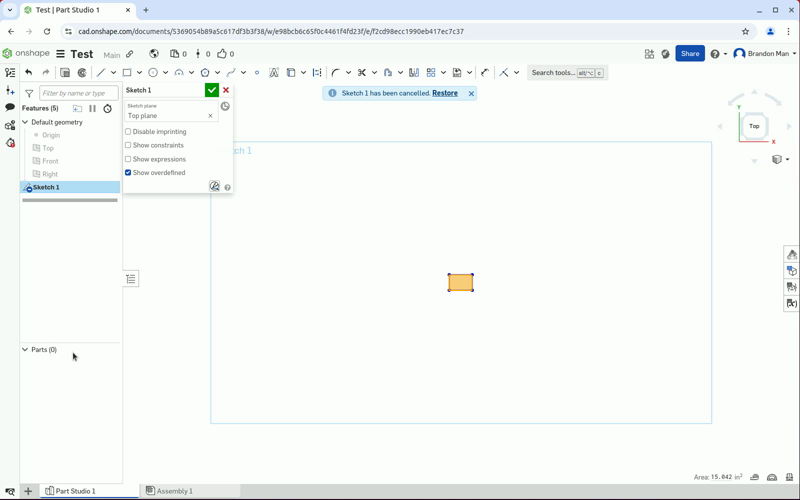
key(shift+e)
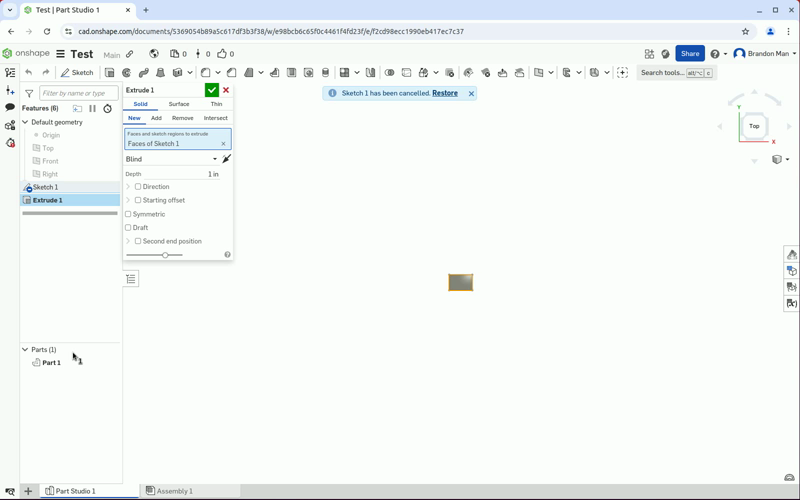
mouse_move(143, 106)
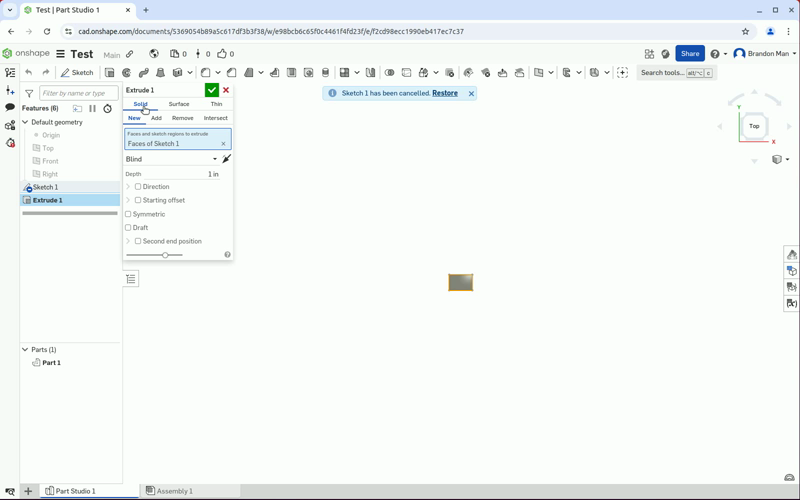
click(143, 106)
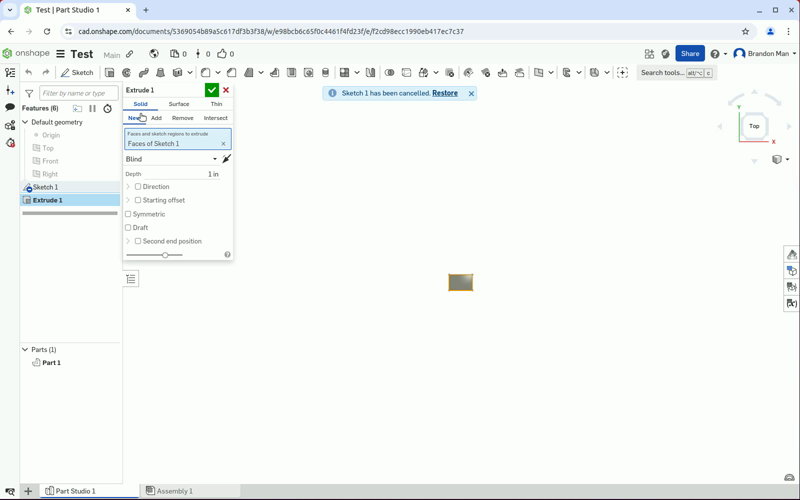
mouse_move(137, 120)
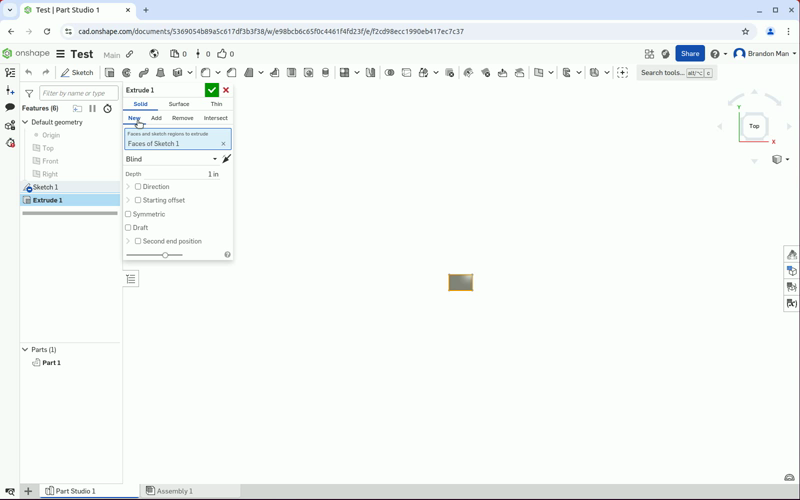
click(137, 120)
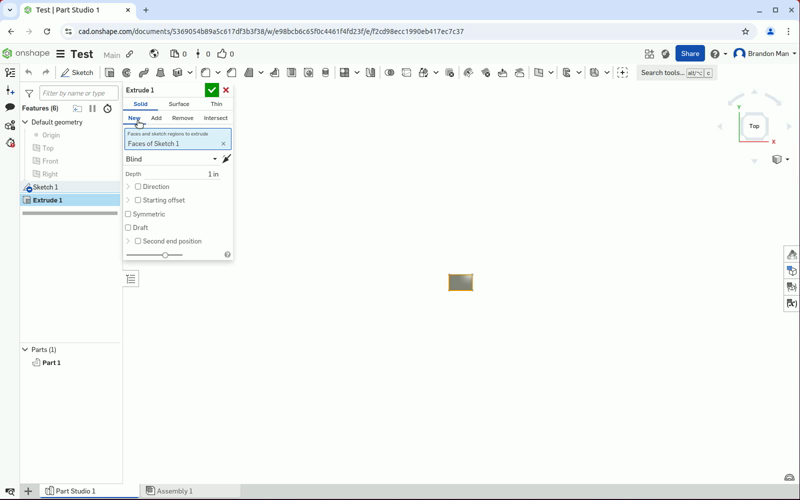
key(tab, 4)
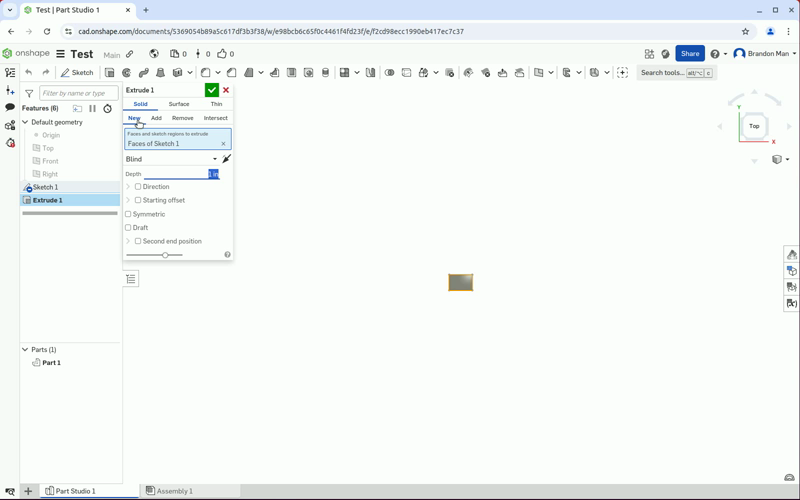
text(0.722)
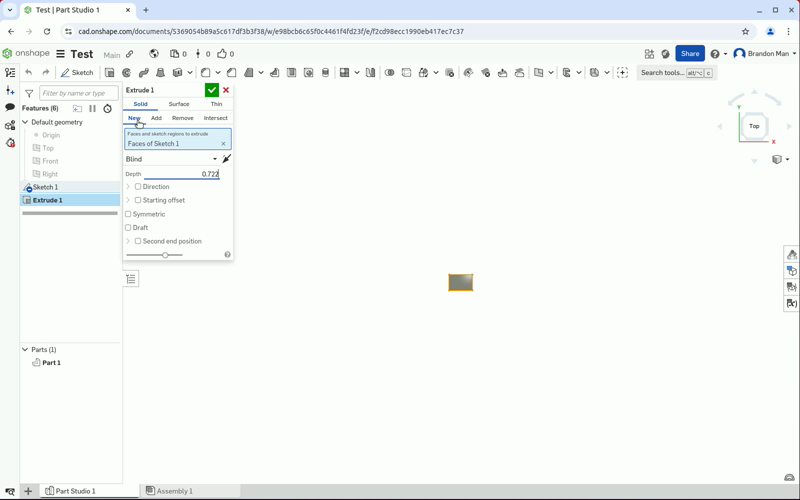
key(enter)
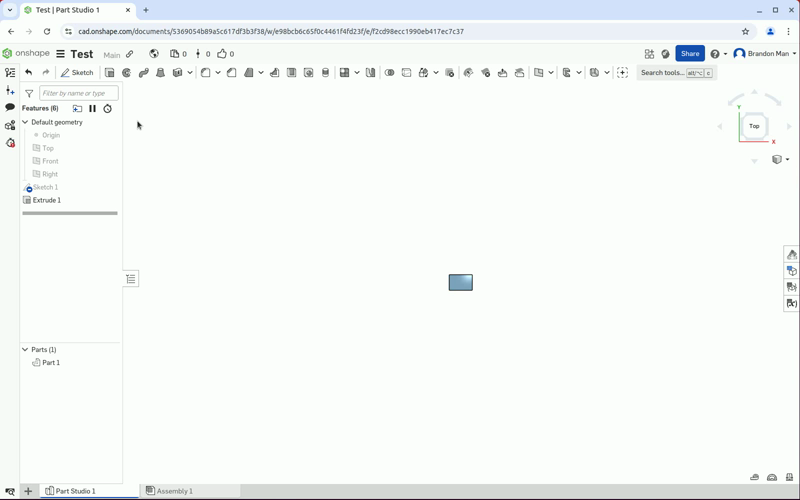
key(shift+h)
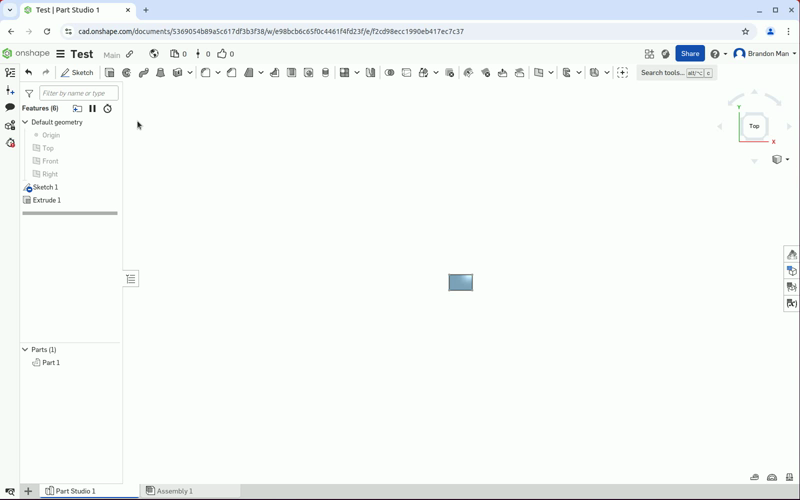
key(shift+h)
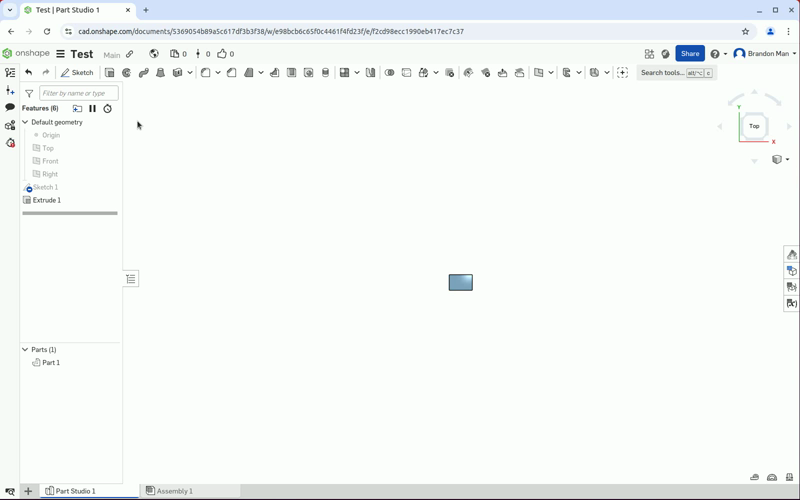
mouse_move(73, 189)
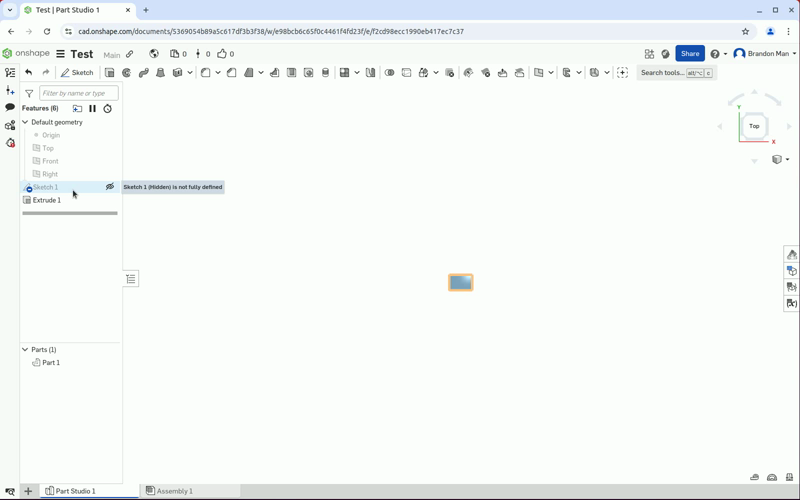
click(73, 189)
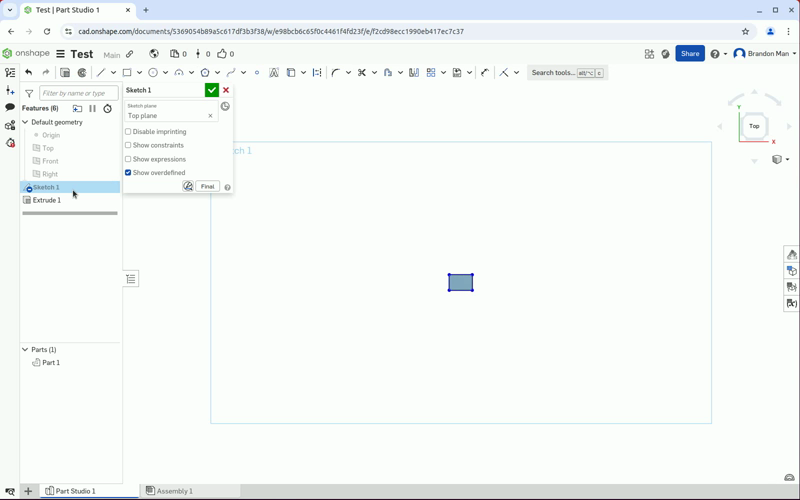
mouse_move(229, 92)
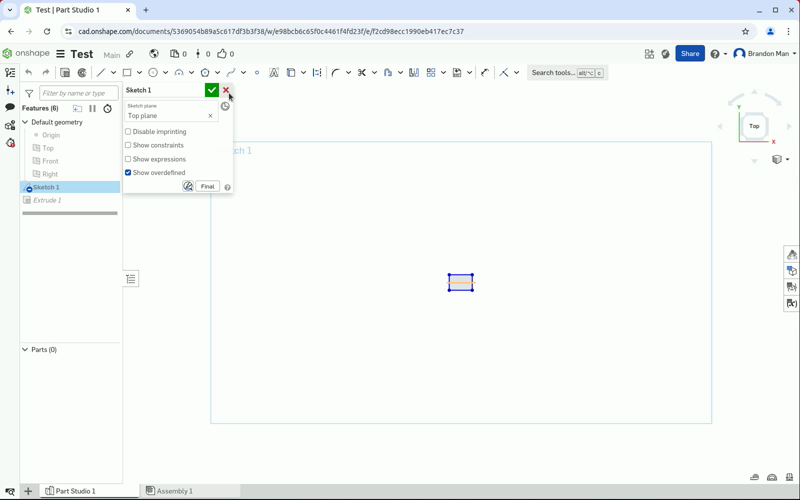
click(229, 92)
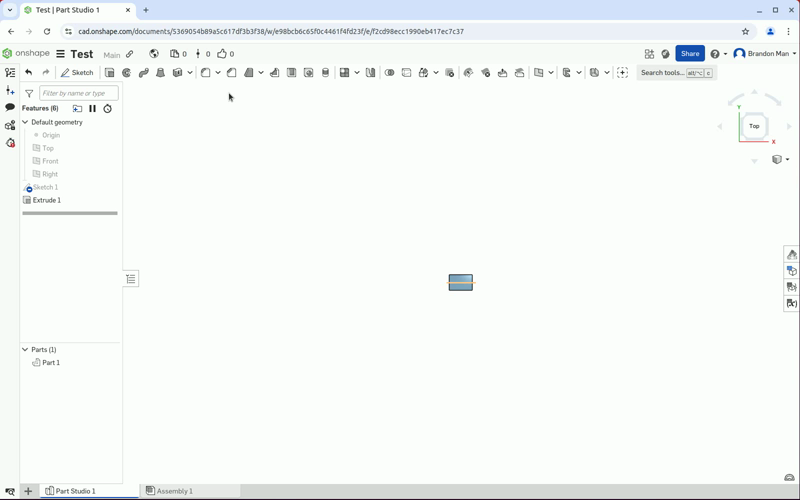
mouse_move(541, 75)
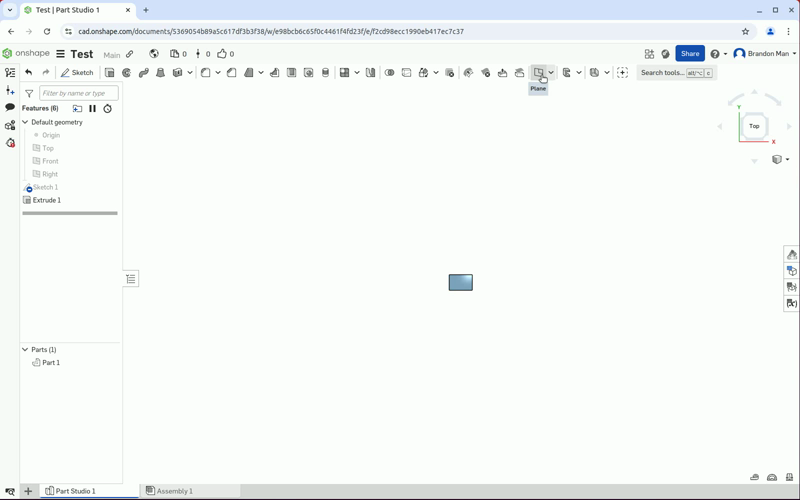
click(541, 75)
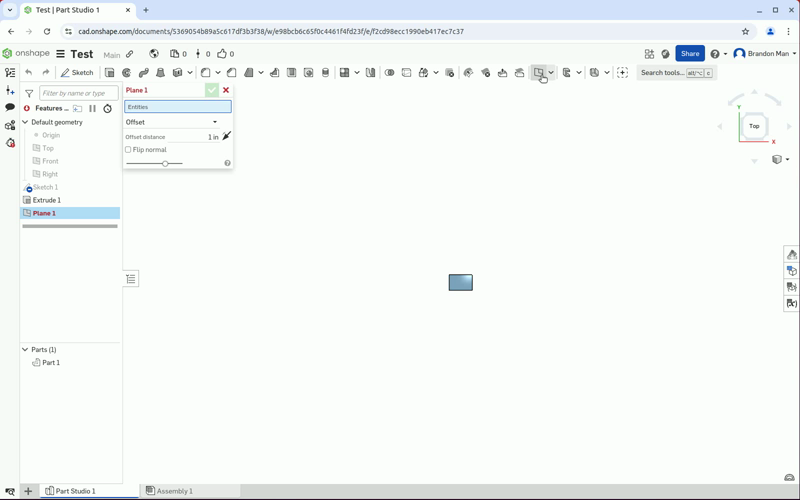
mouse_move(73, 150)
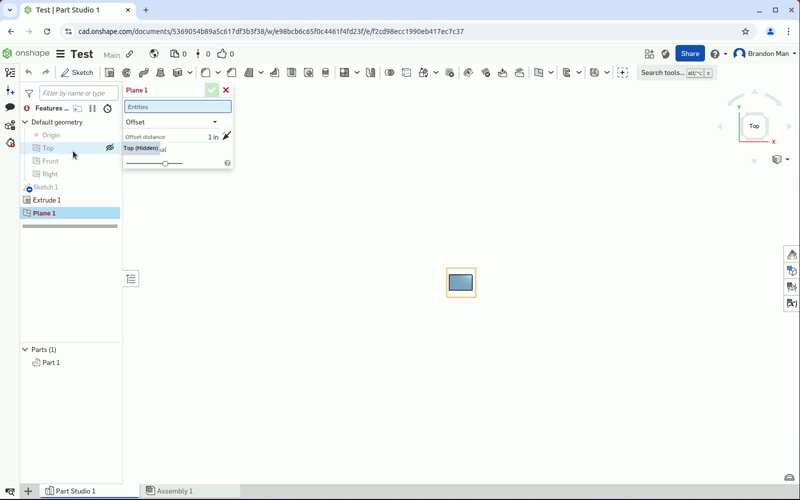
click(73, 150)
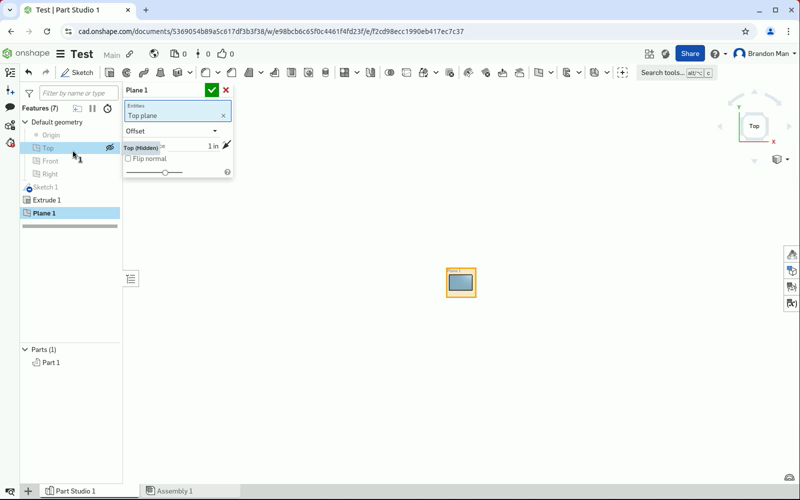
key(tab, 2)
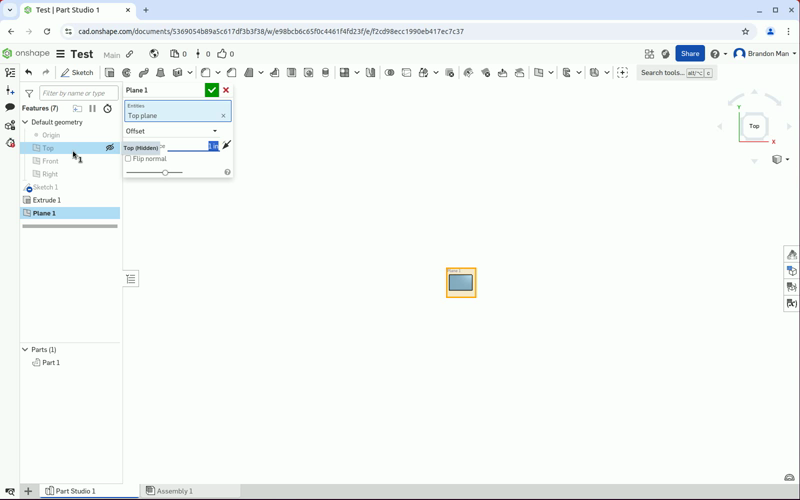
text(0.709)
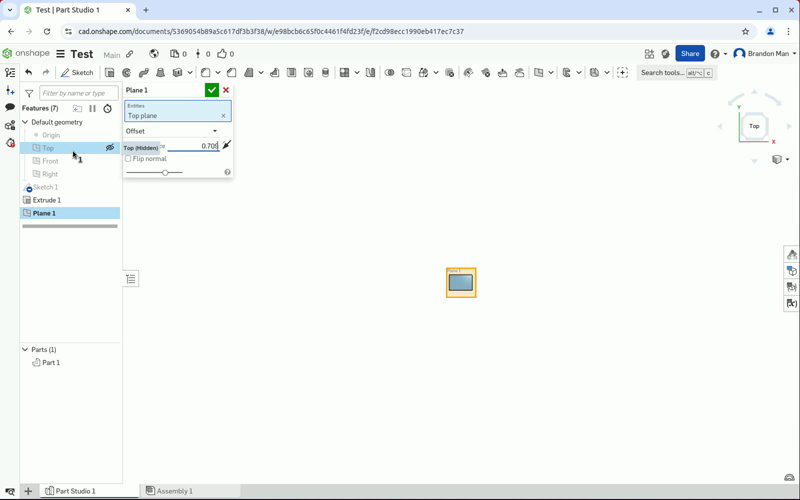
key(enter, 2)
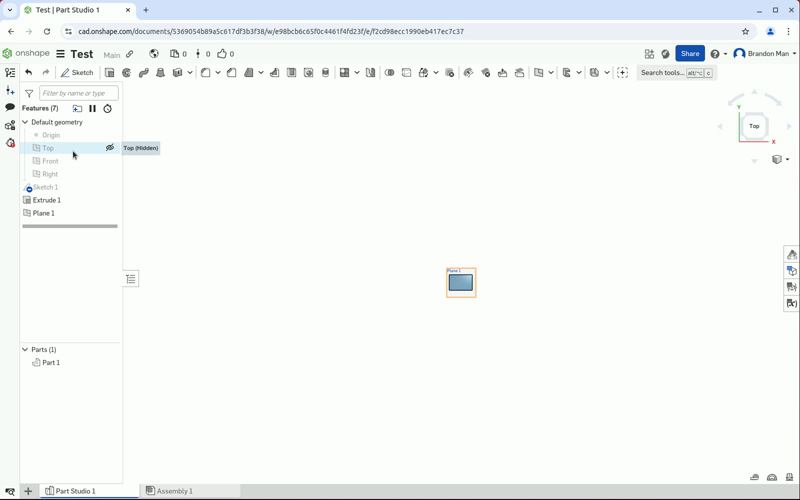
key(shift+s)
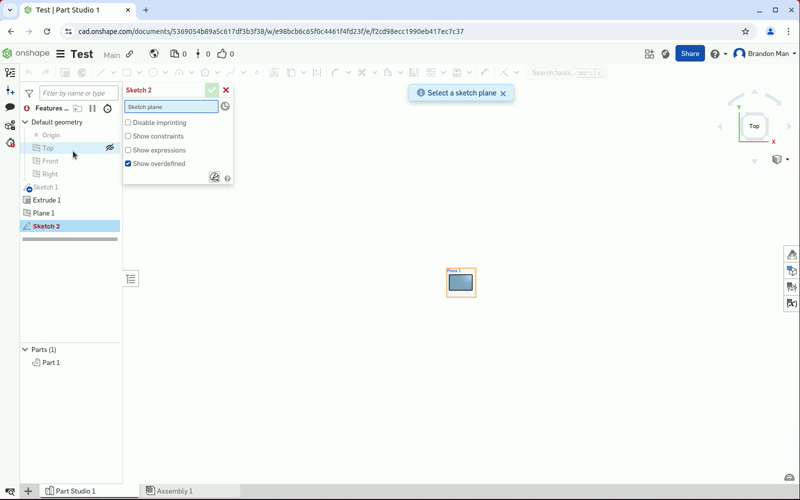
mouse_move(73, 215)
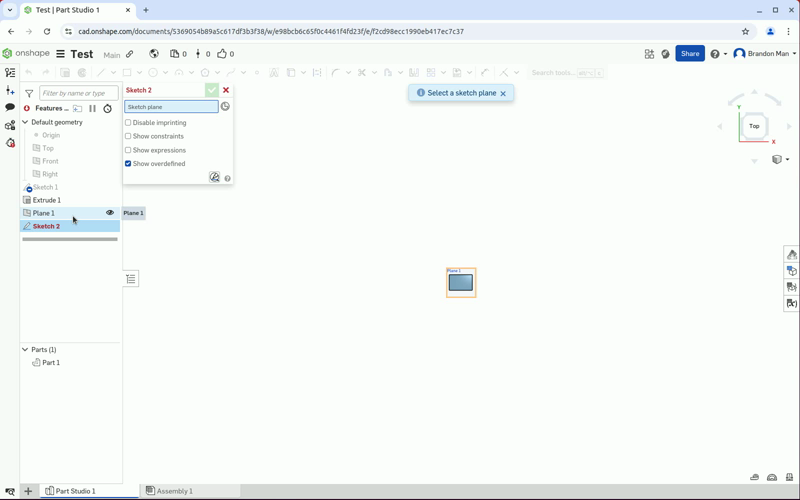
click(73, 215)
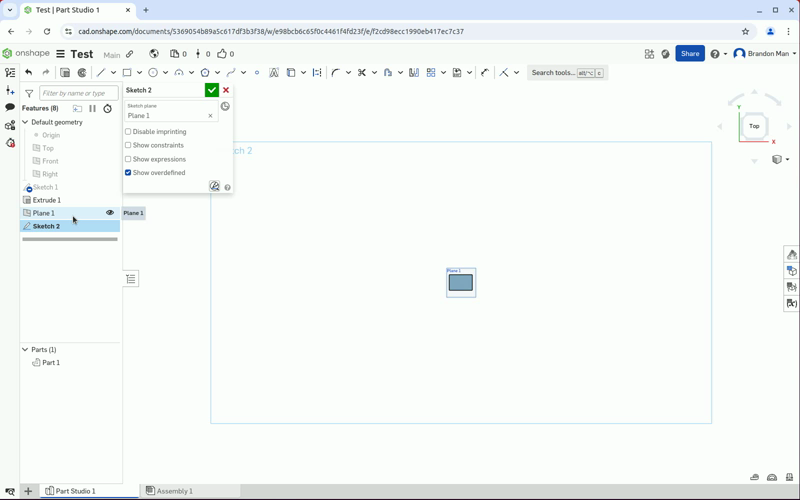
mouse_move(73, 352)
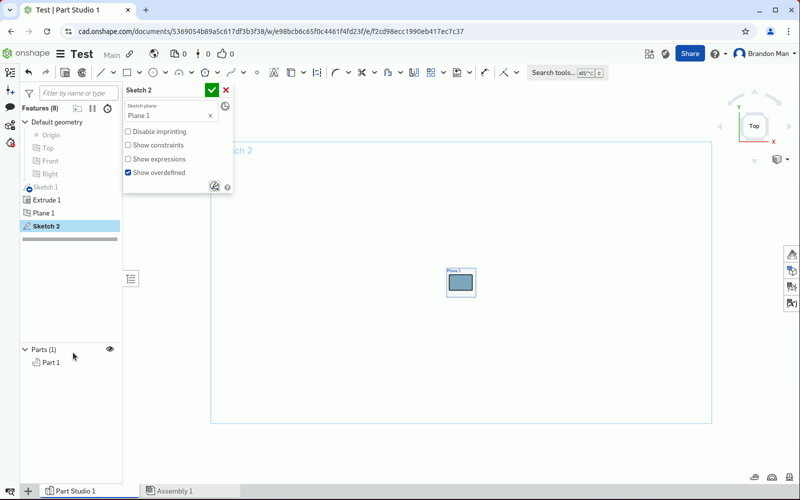
key(y)
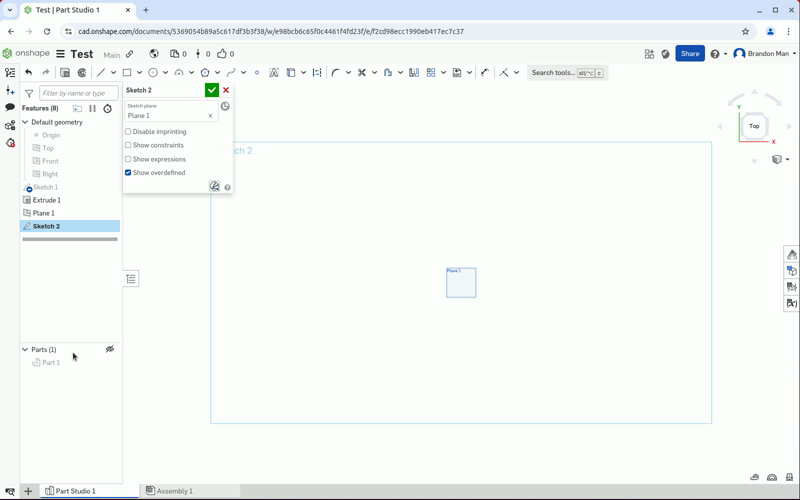
key(l)
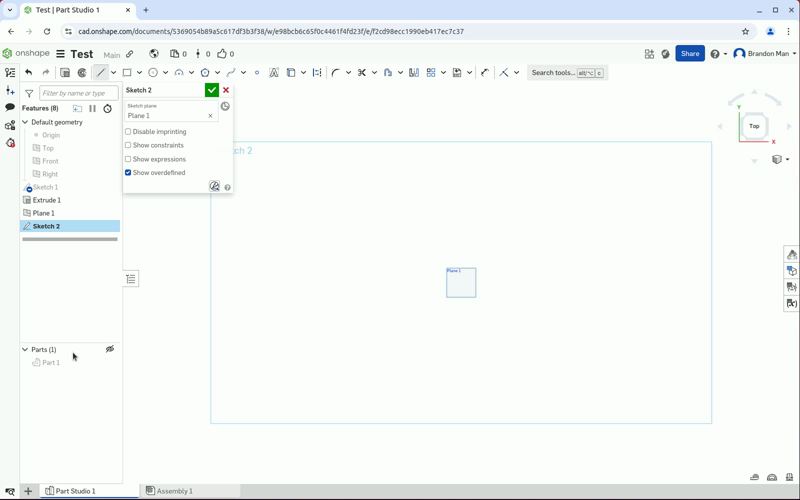
key_down(shift)
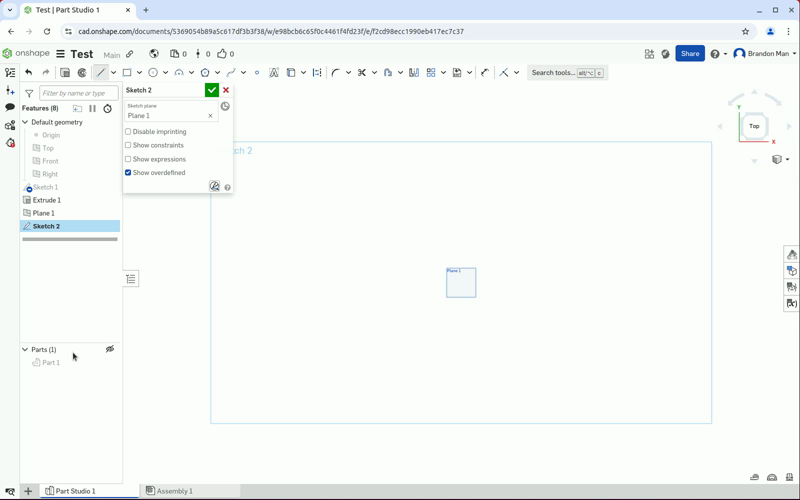
mouse_move(459, 284)
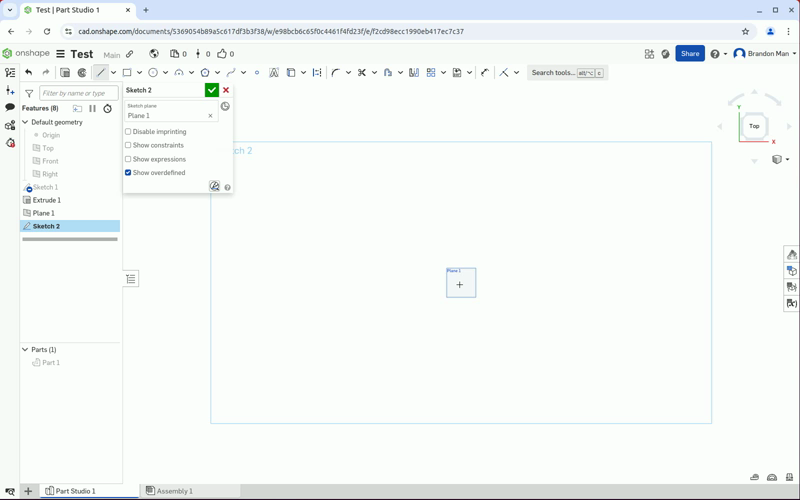
click(459, 284)
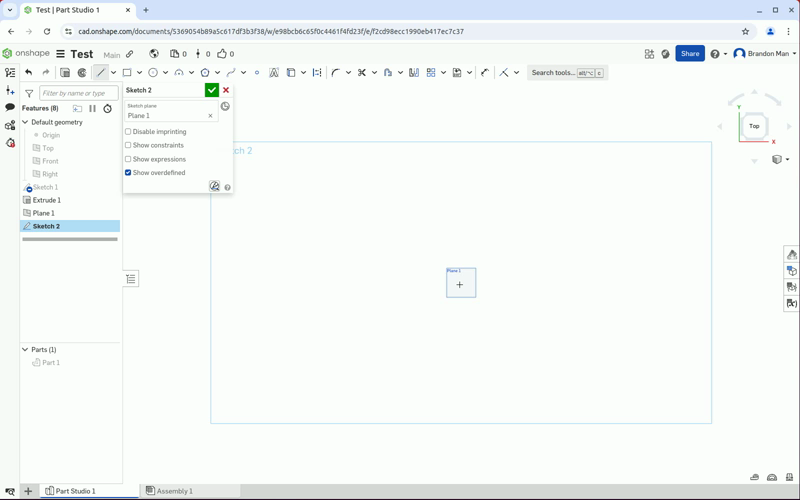
key_up(shift)
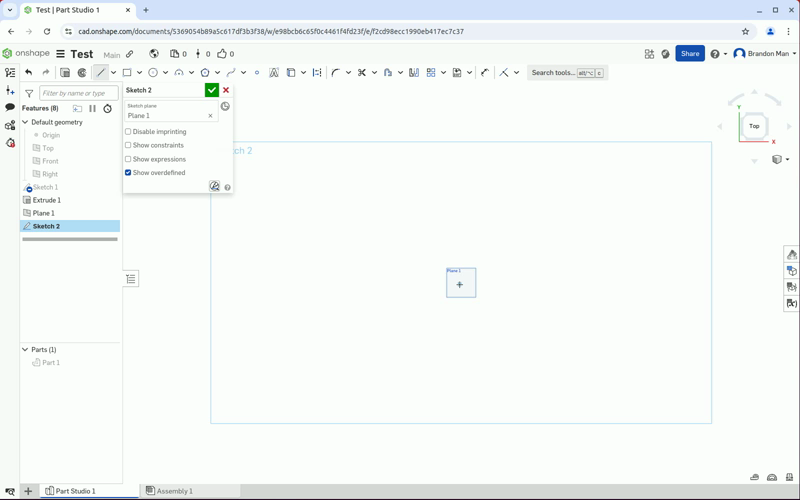
key_down(shift)
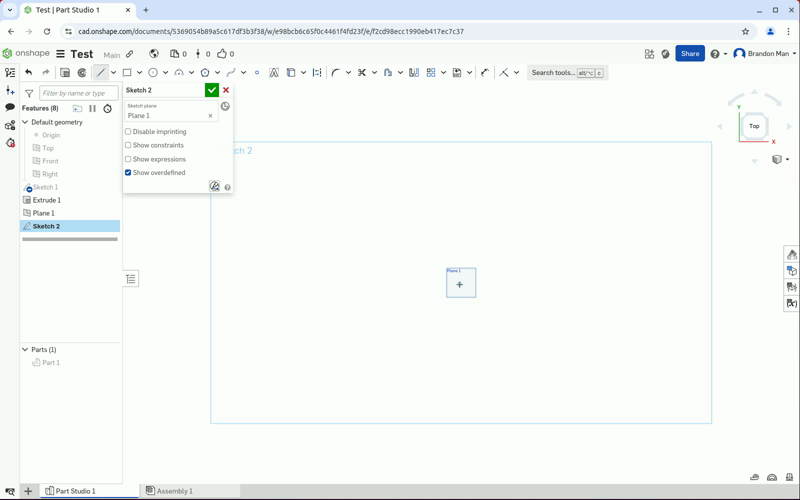
mouse_move(489, 284)
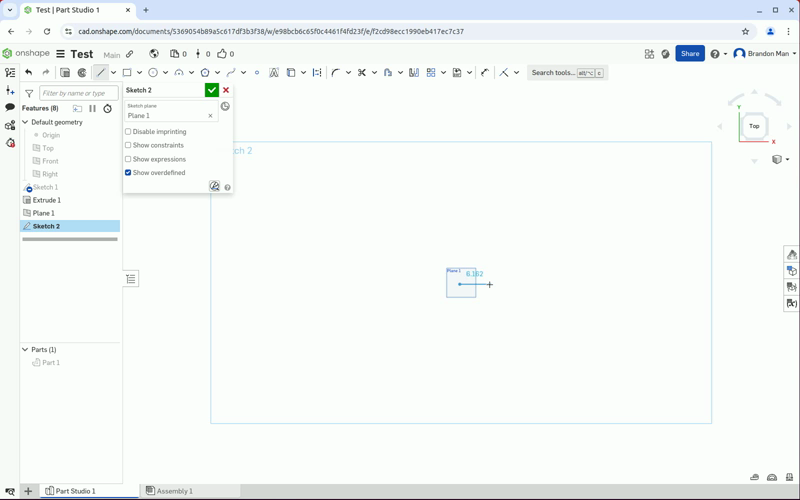
mouse_move(463, 284)
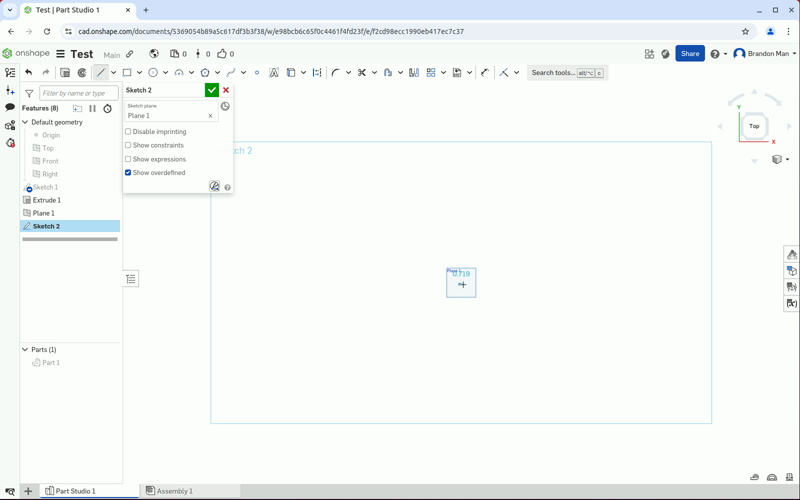
scroll(6)
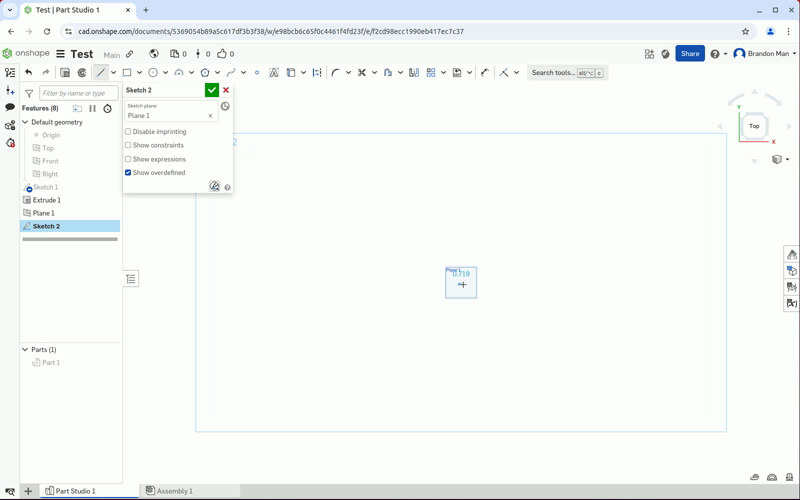
scroll(6)
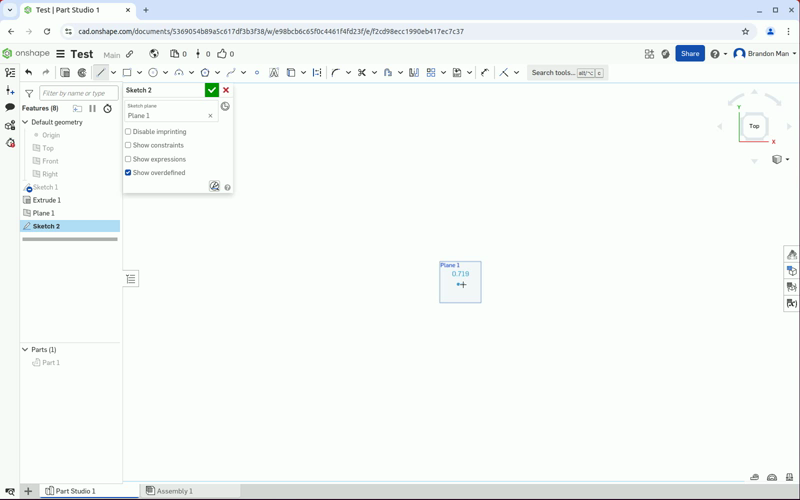
scroll(6)
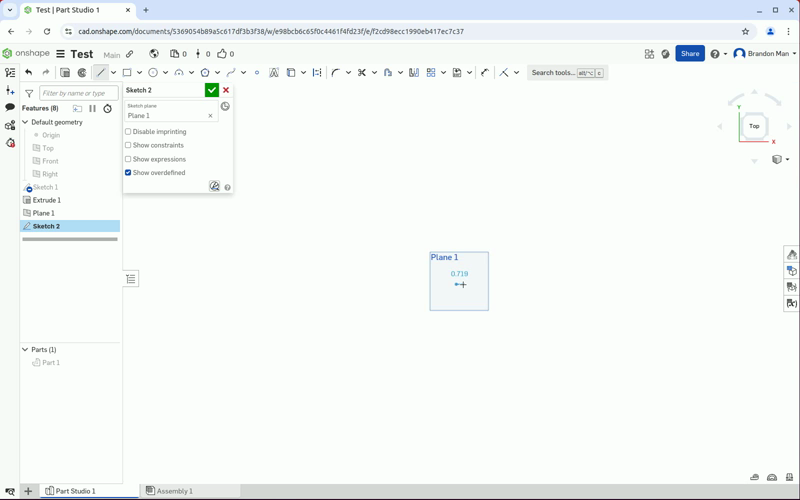
scroll(6)
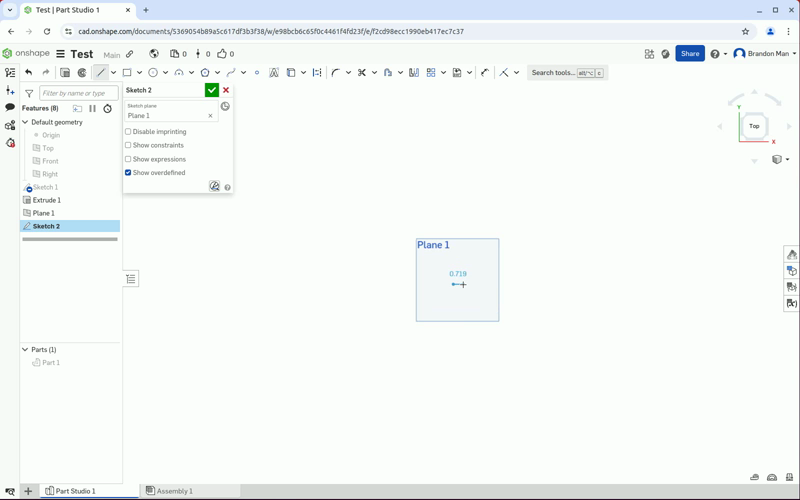
scroll(6)
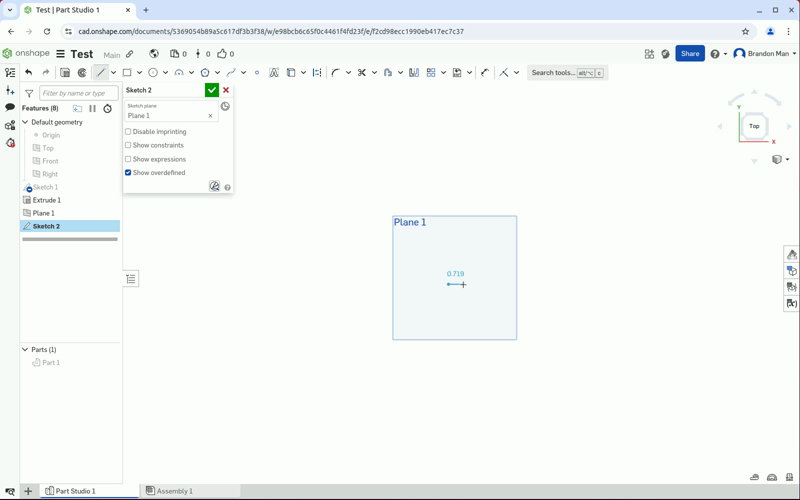
scroll(6)
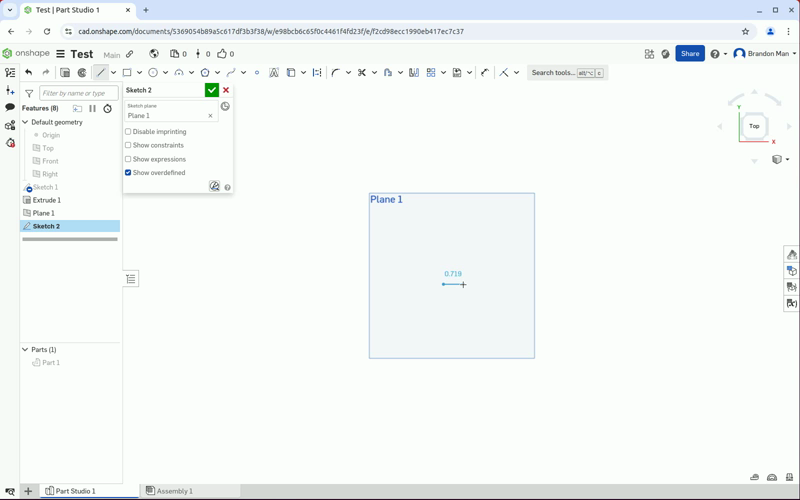
scroll(6)
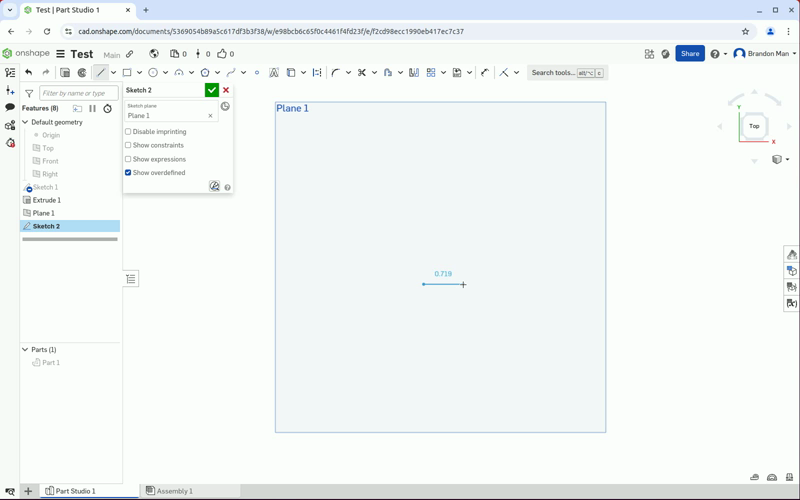
click(463, 284)
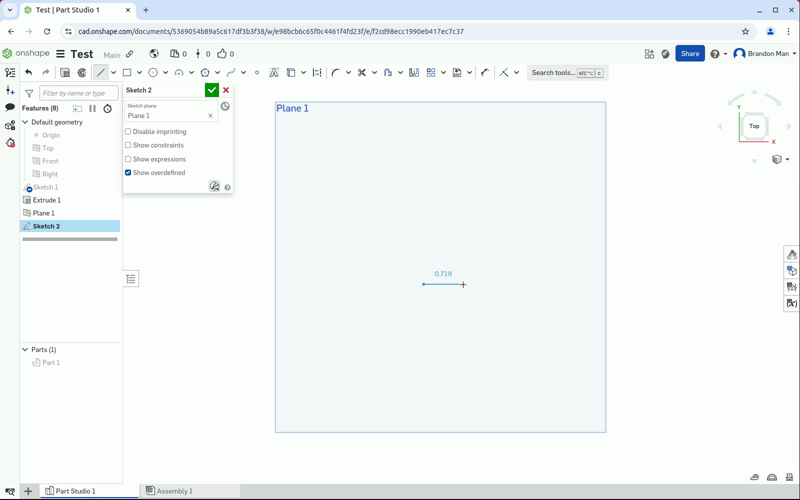
scroll(-6)
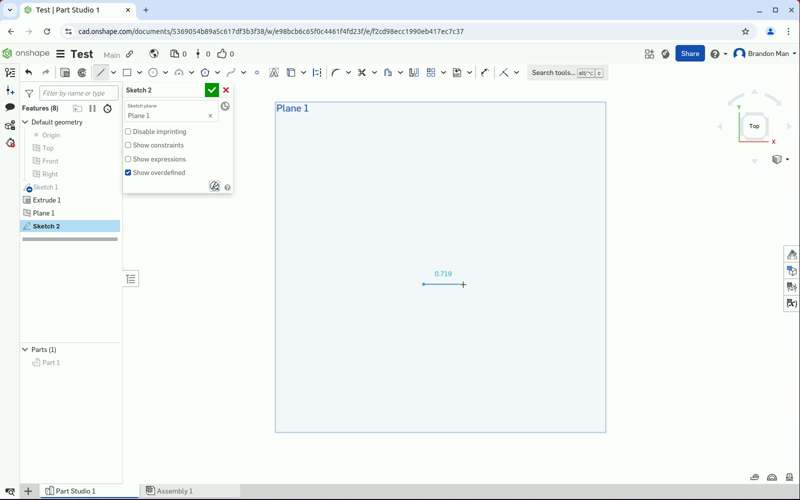
scroll(-6)
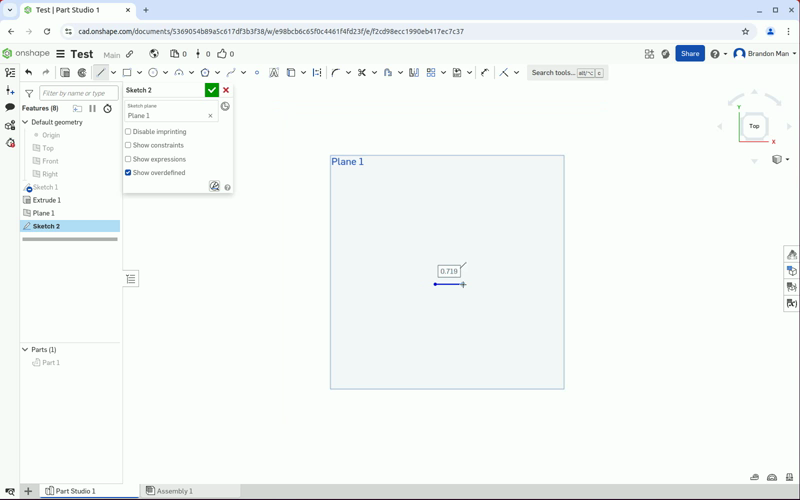
scroll(-6)
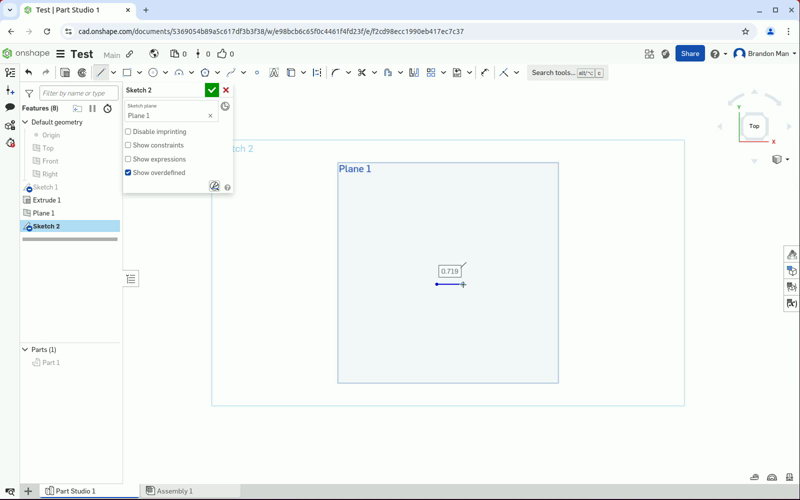
scroll(-6)
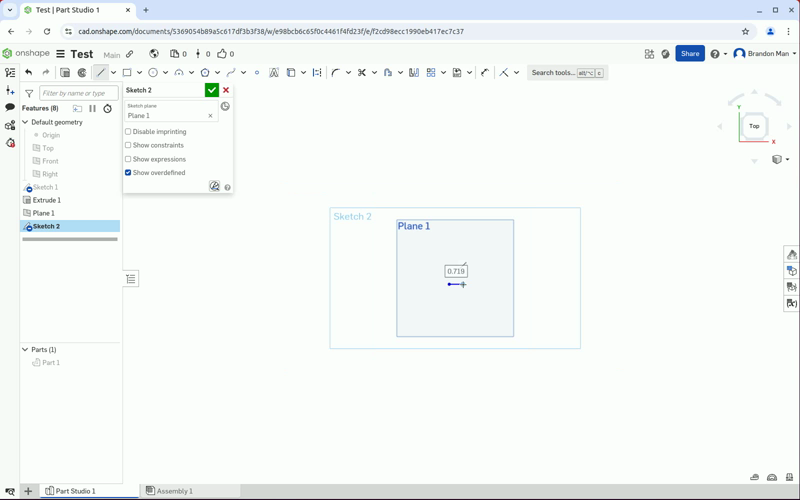
scroll(-6)
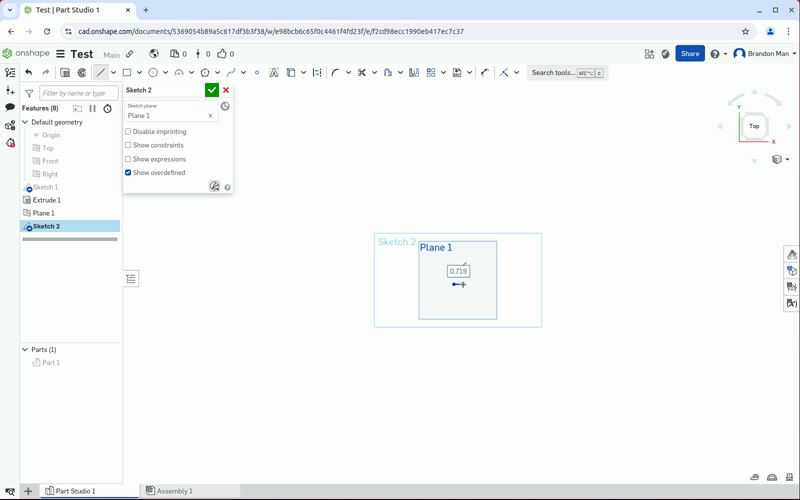
scroll(-6)
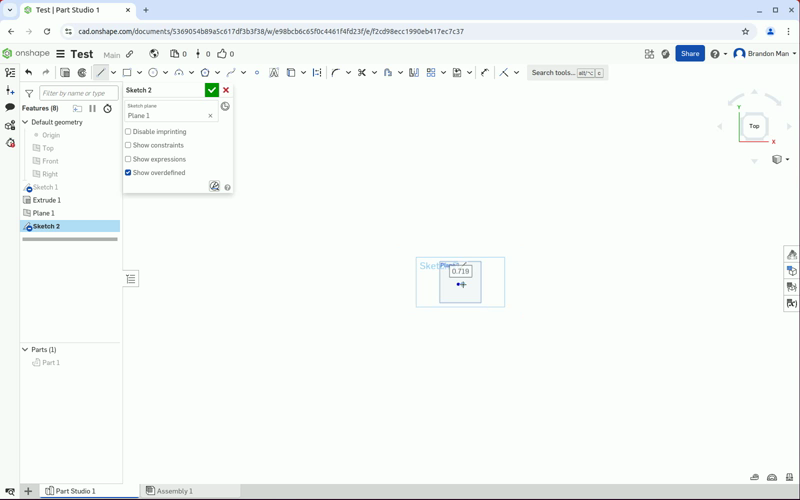
scroll(-6)
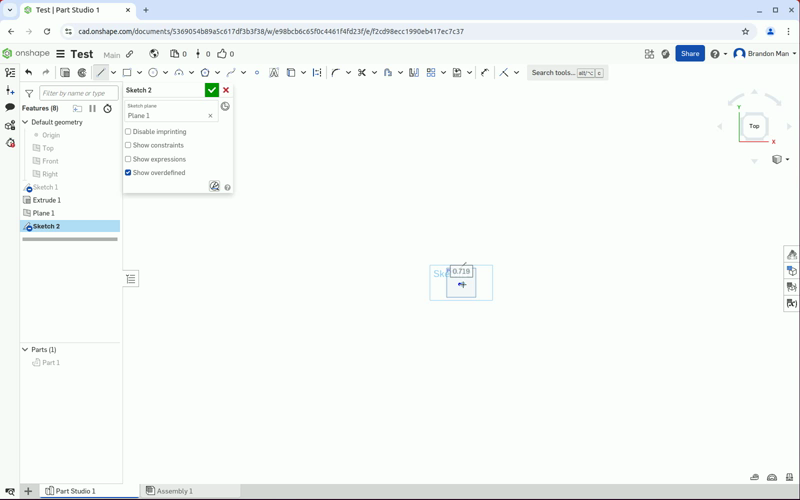
key_up(shift)
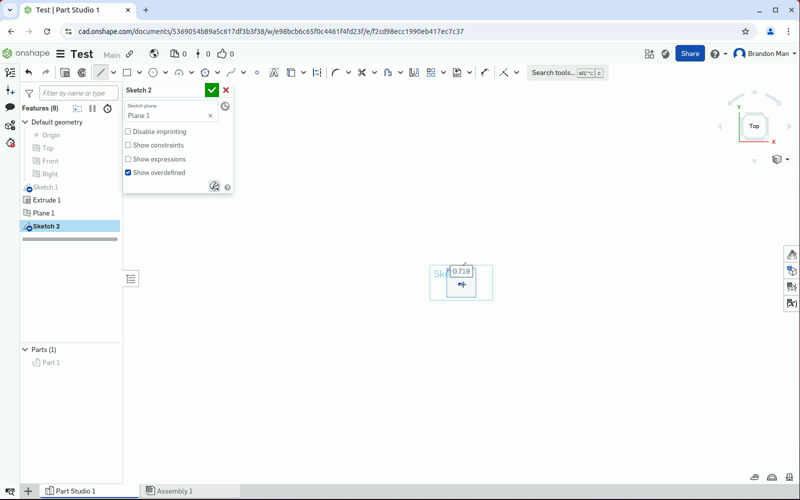
key_down(shift)
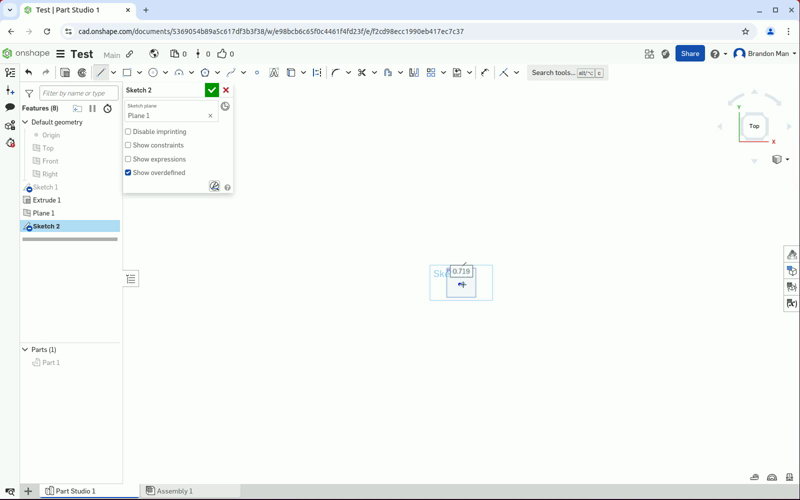
mouse_move(493, 284)
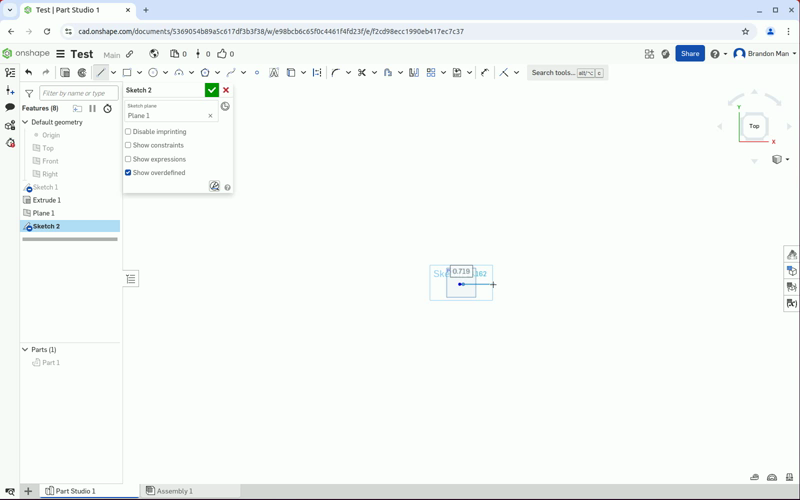
mouse_move(463, 280)
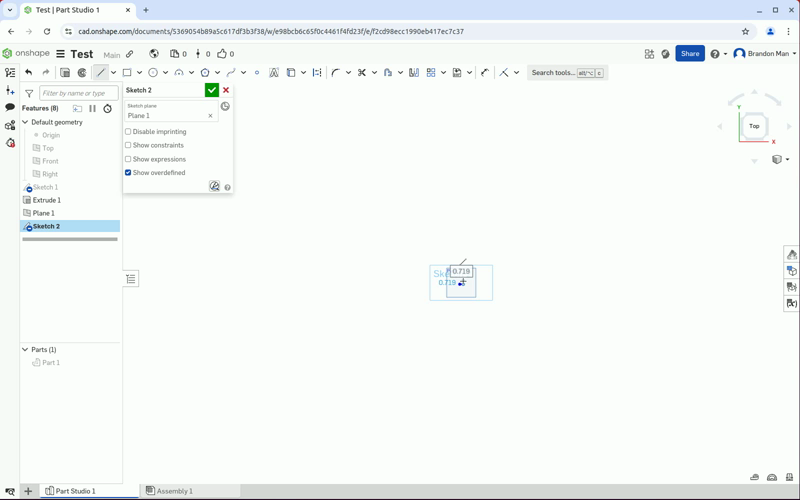
scroll(6)
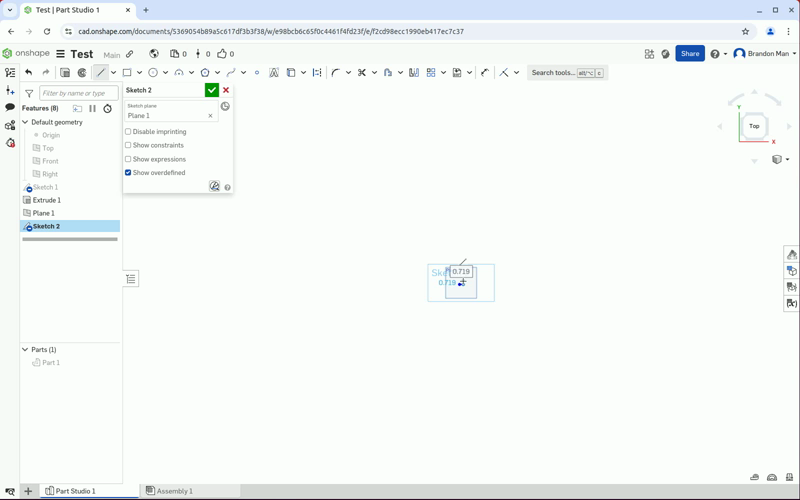
scroll(6)
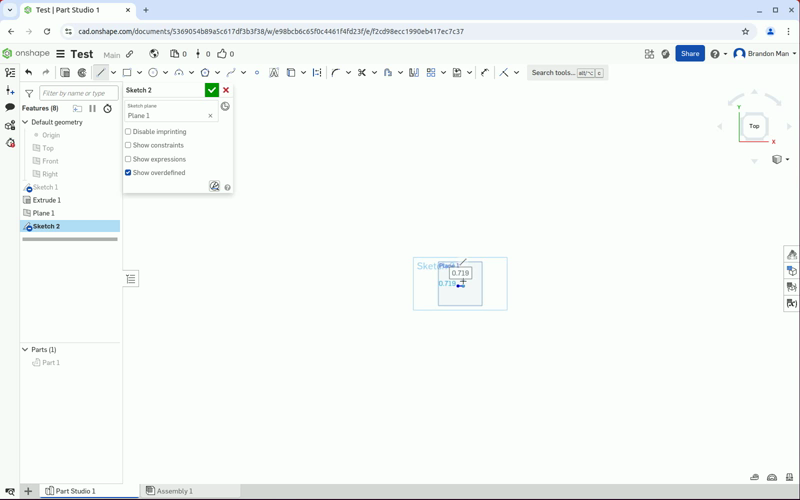
scroll(6)
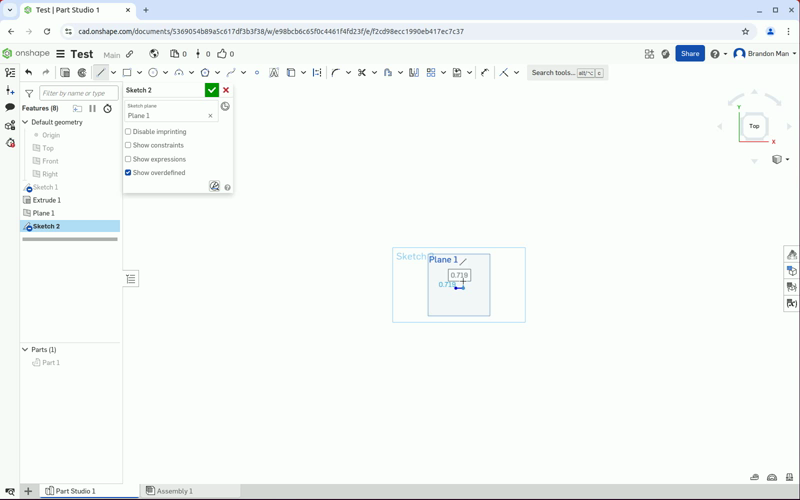
scroll(6)
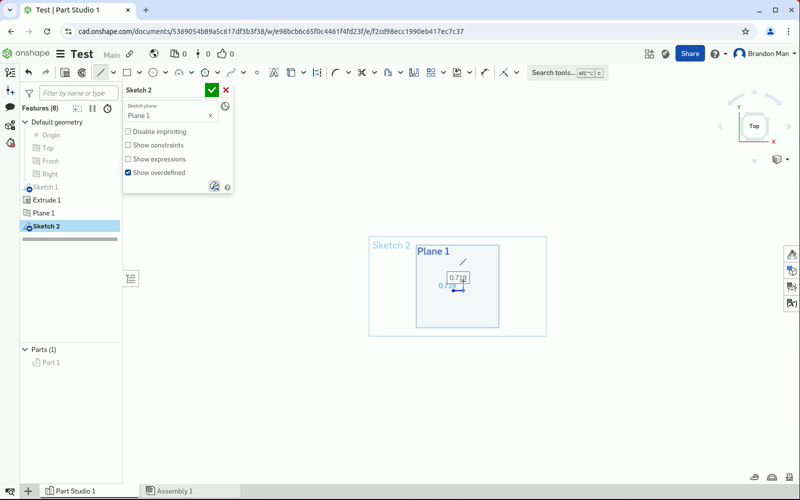
scroll(6)
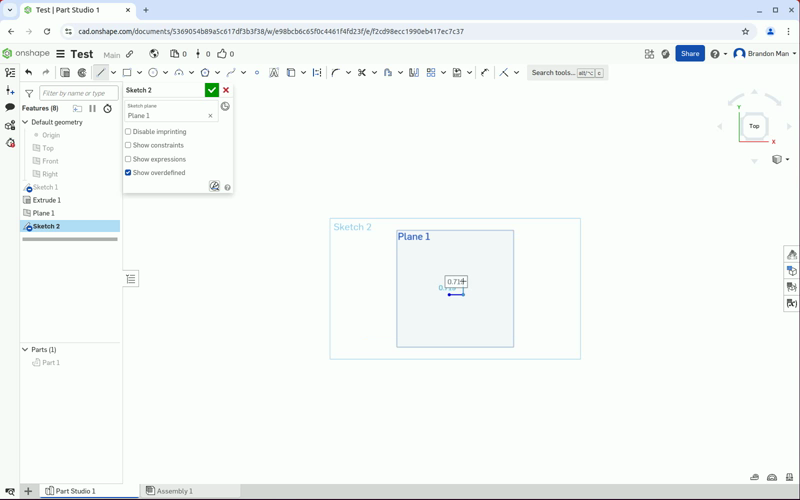
scroll(6)
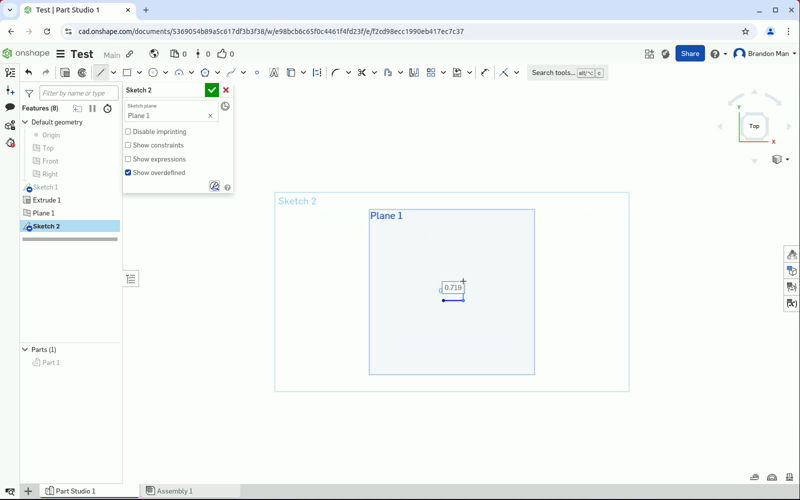
scroll(6)
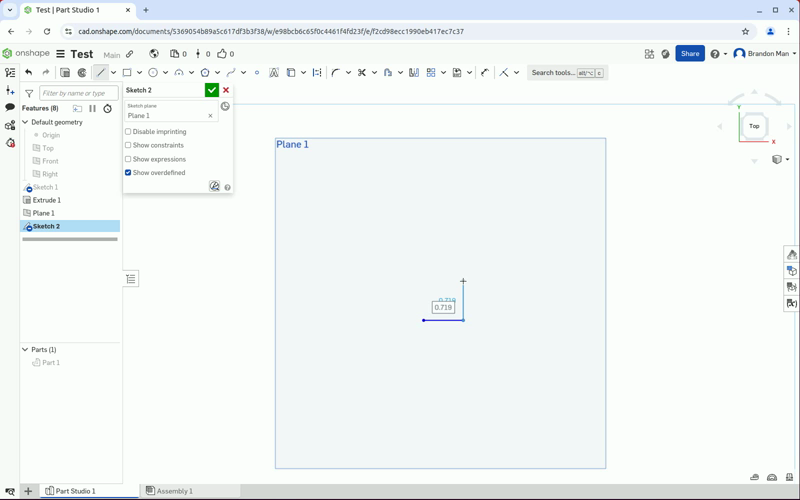
click(463, 280)
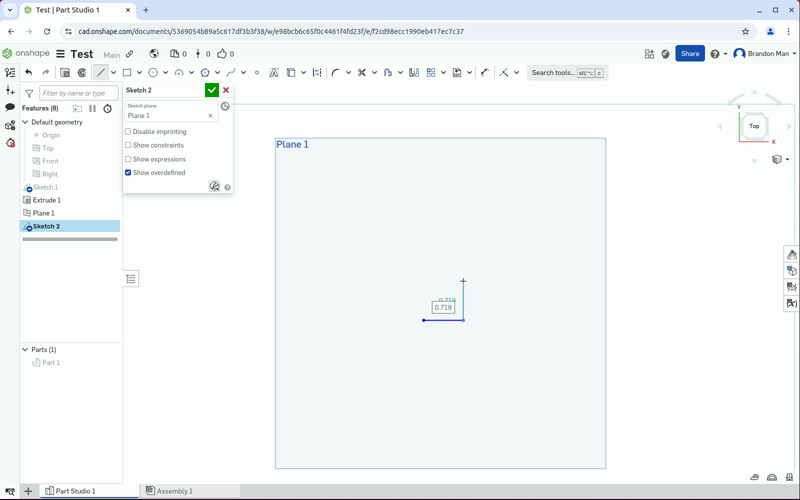
scroll(-6)
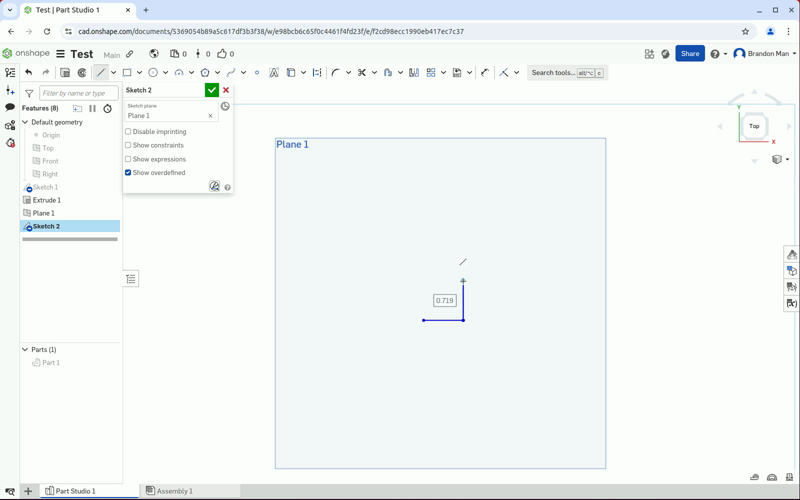
scroll(-6)
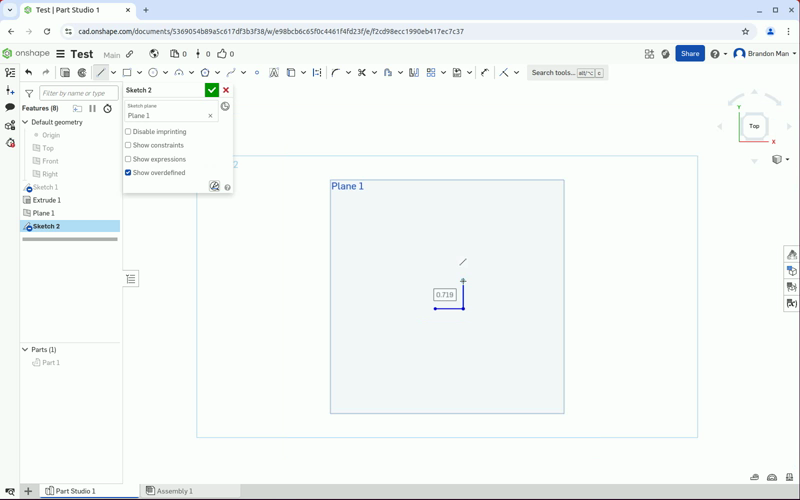
scroll(-6)
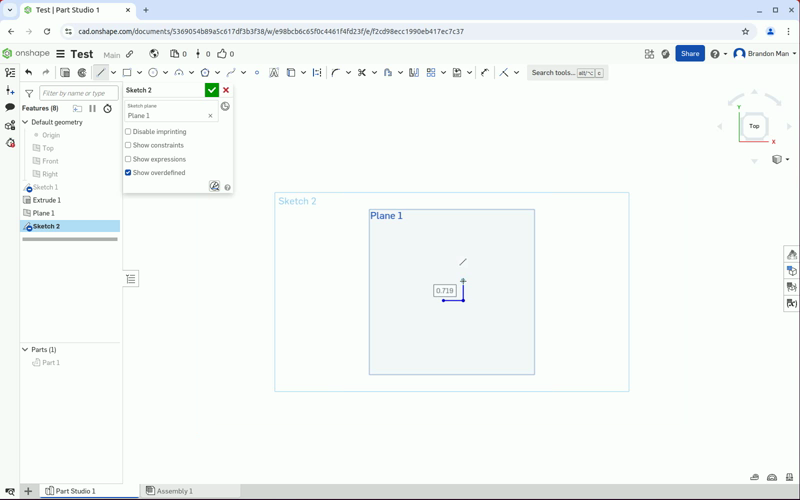
scroll(-6)
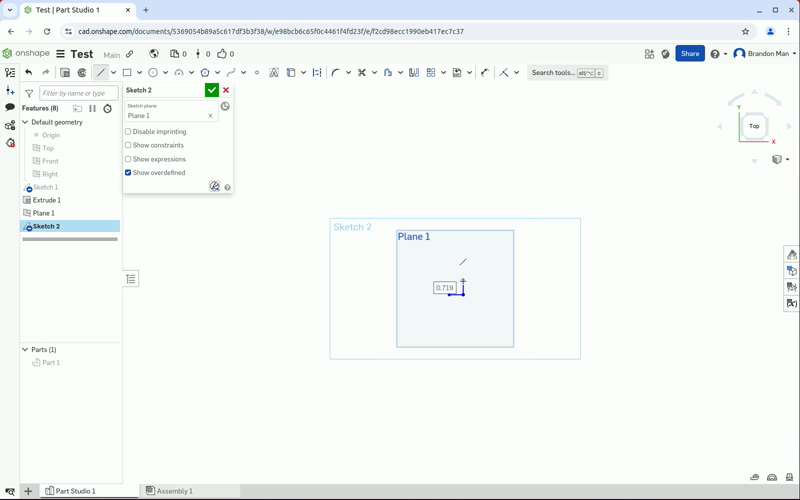
scroll(-6)
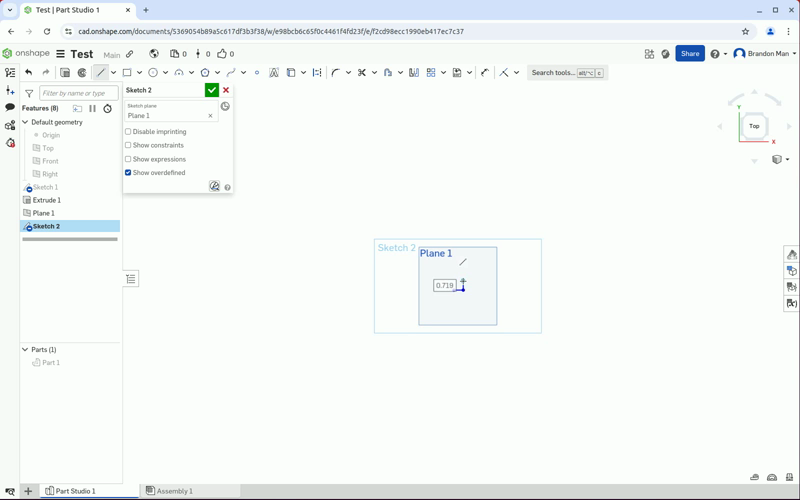
scroll(-6)
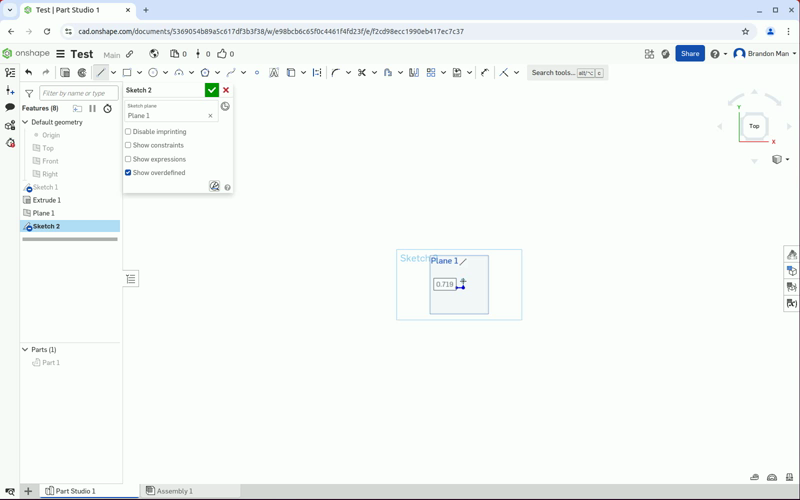
scroll(-6)
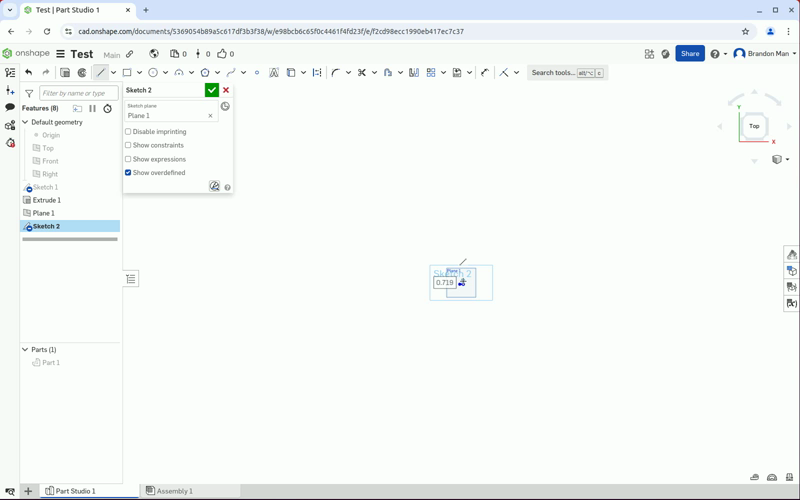
key_up(shift)
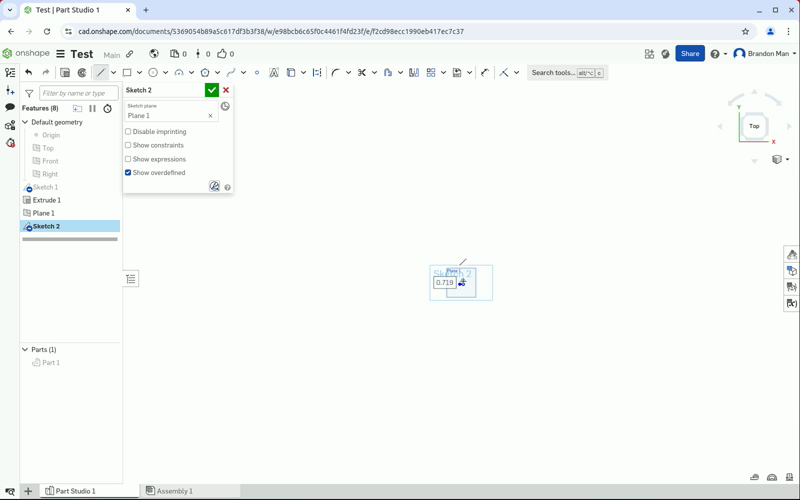
key_down(shift)
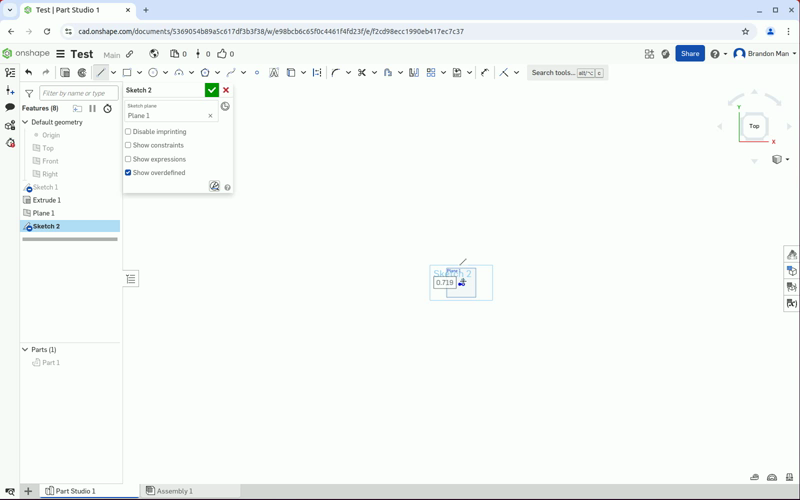
mouse_move(493, 280)
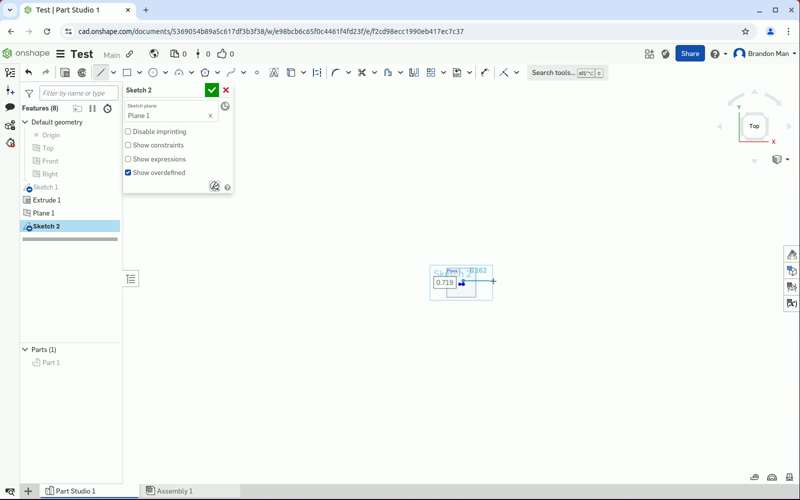
mouse_move(459, 280)
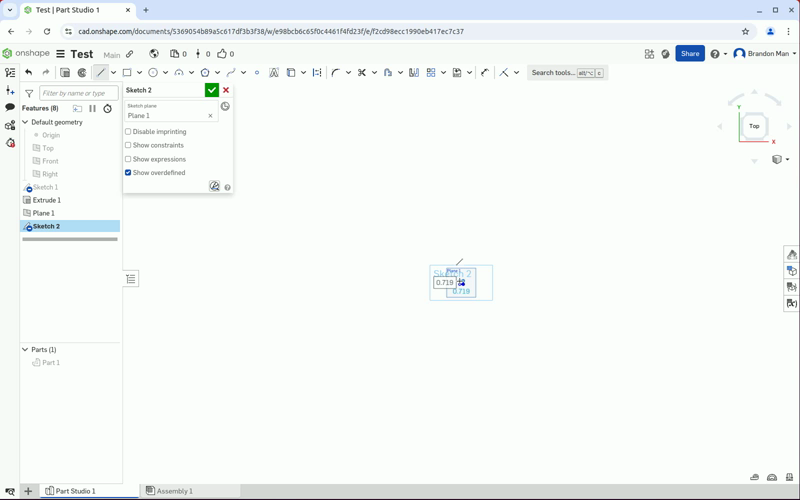
scroll(6)
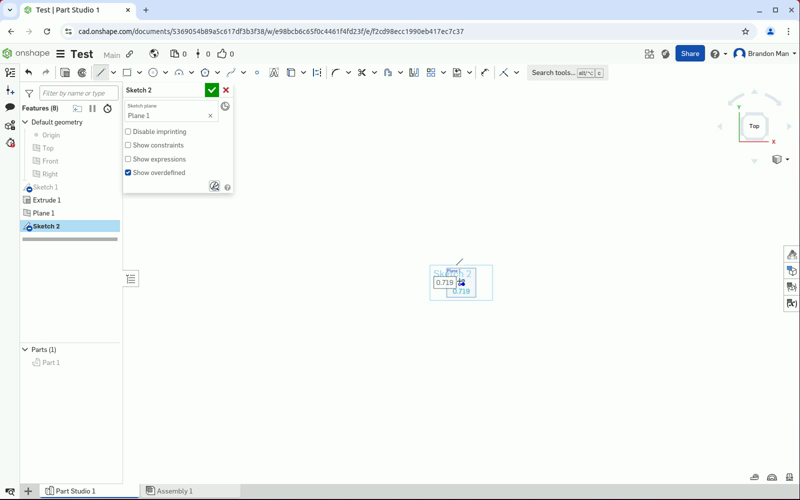
scroll(6)
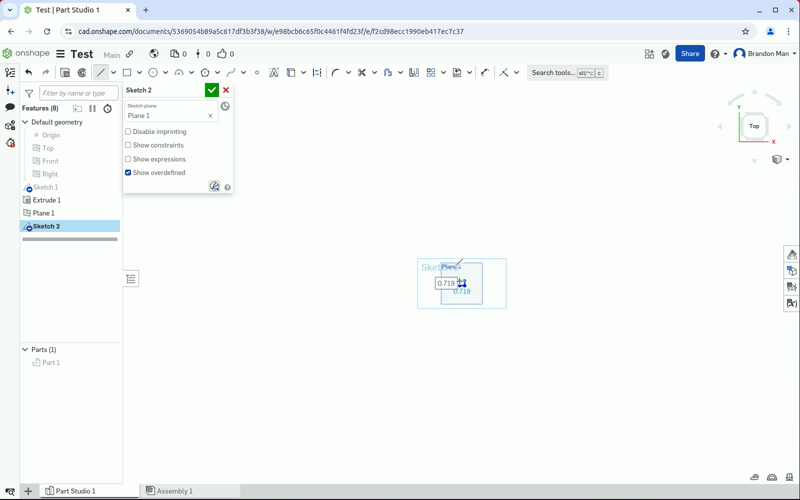
scroll(6)
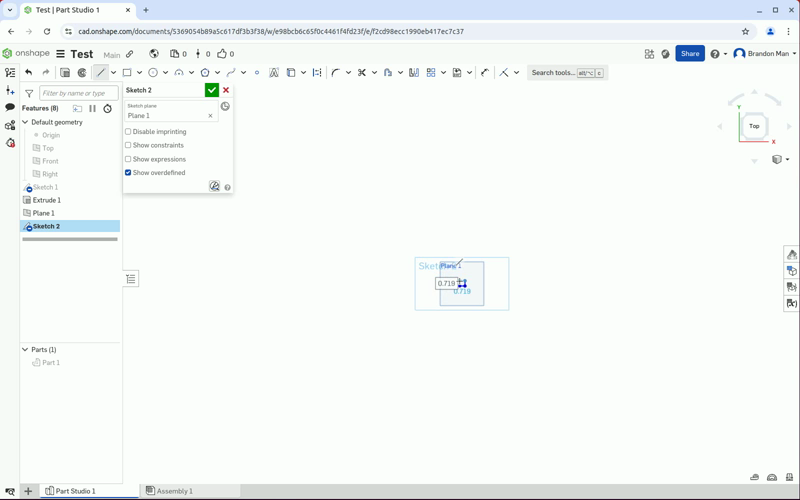
scroll(6)
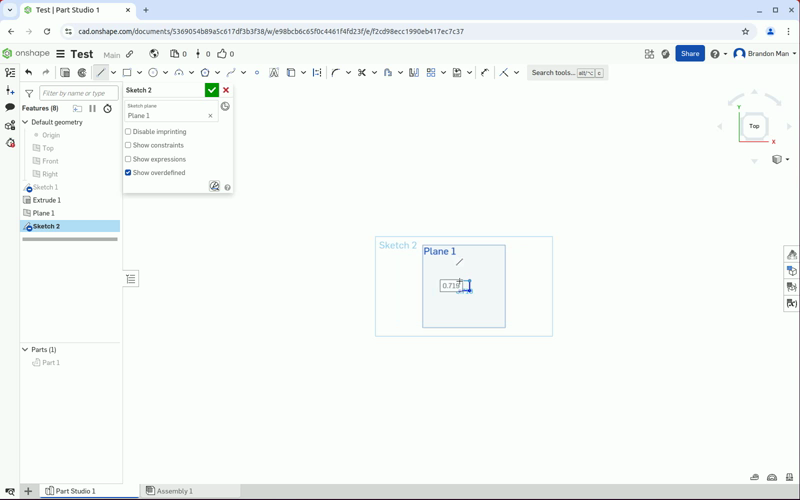
scroll(6)
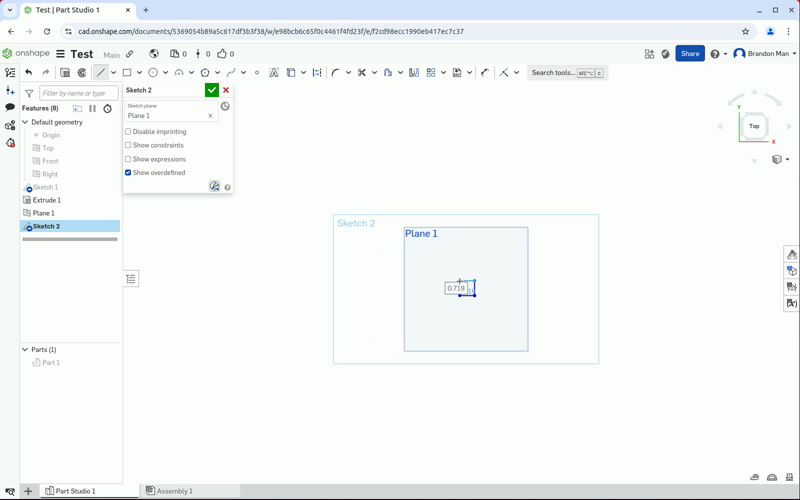
scroll(6)
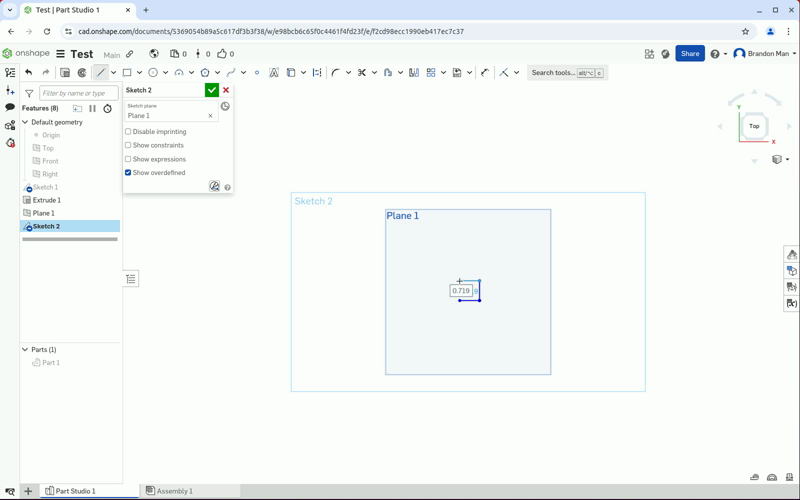
scroll(6)
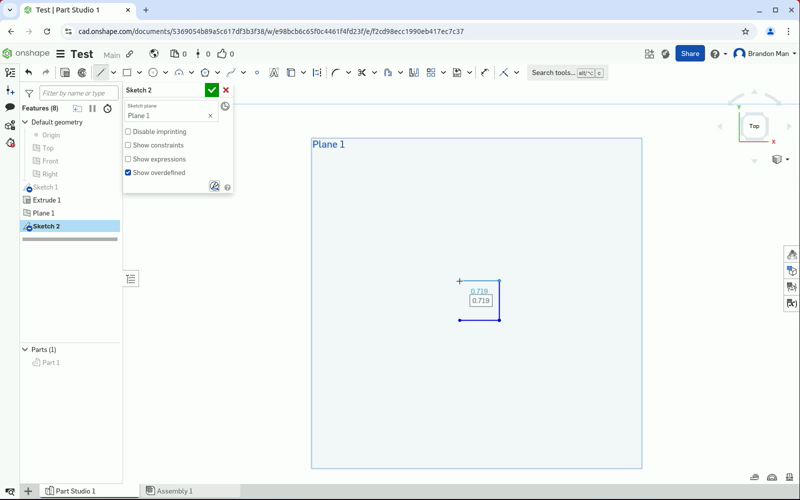
click(459, 280)
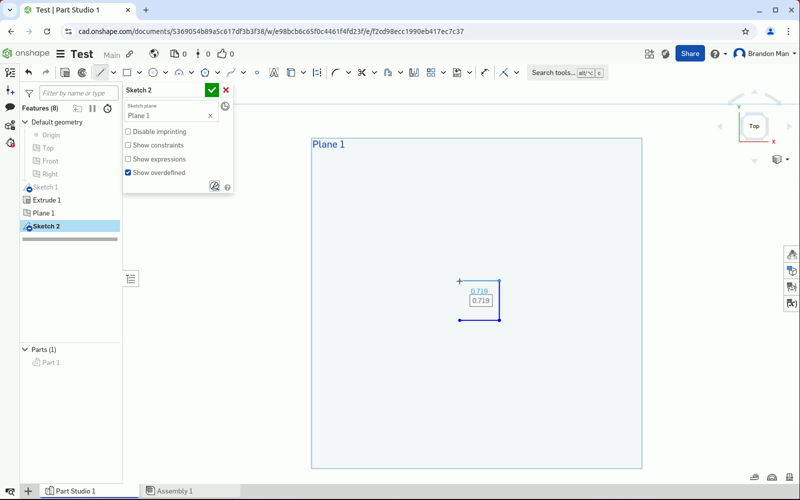
scroll(-6)
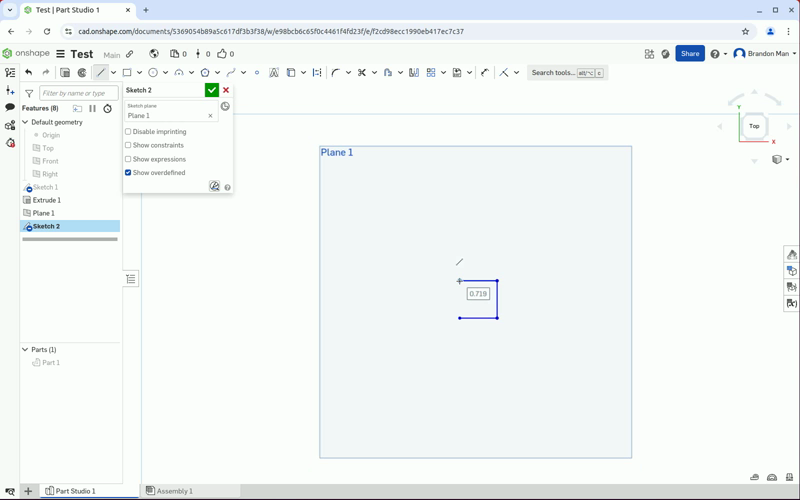
scroll(-6)
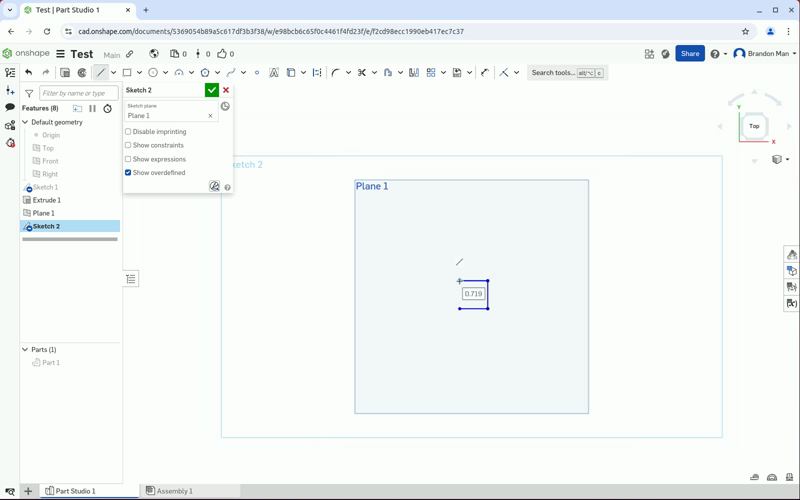
scroll(-6)
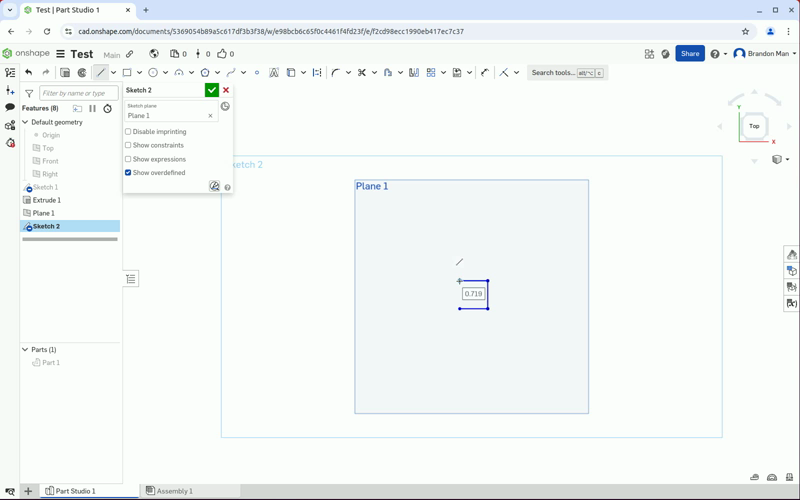
scroll(-6)
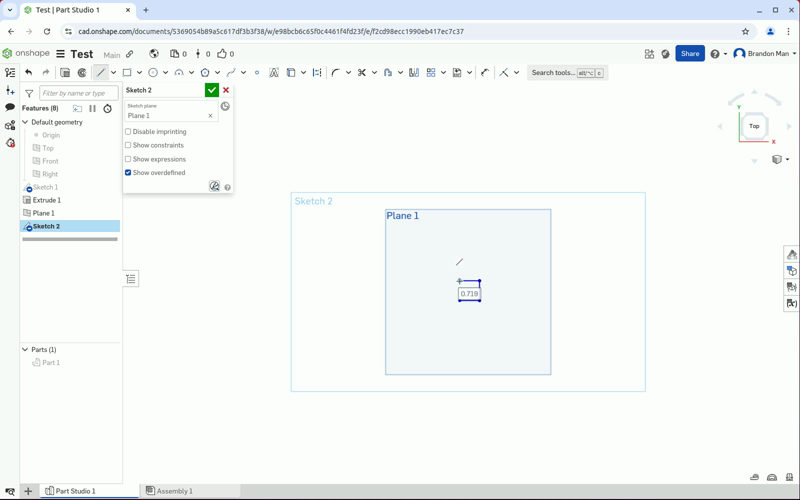
scroll(-6)
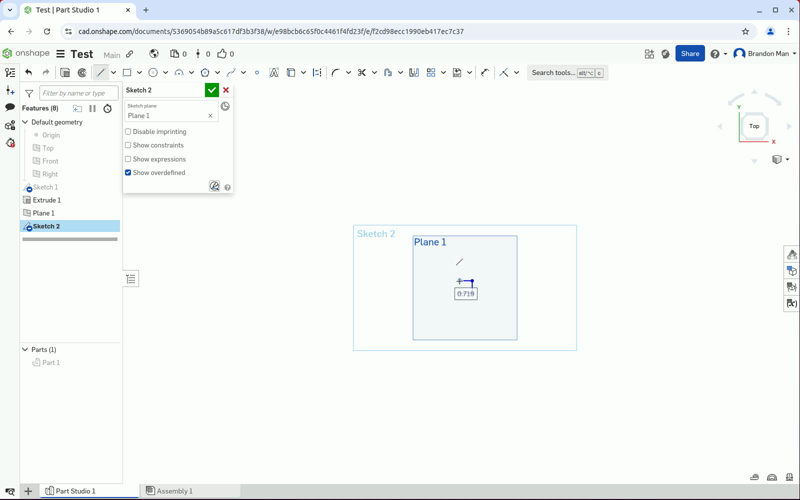
scroll(-6)
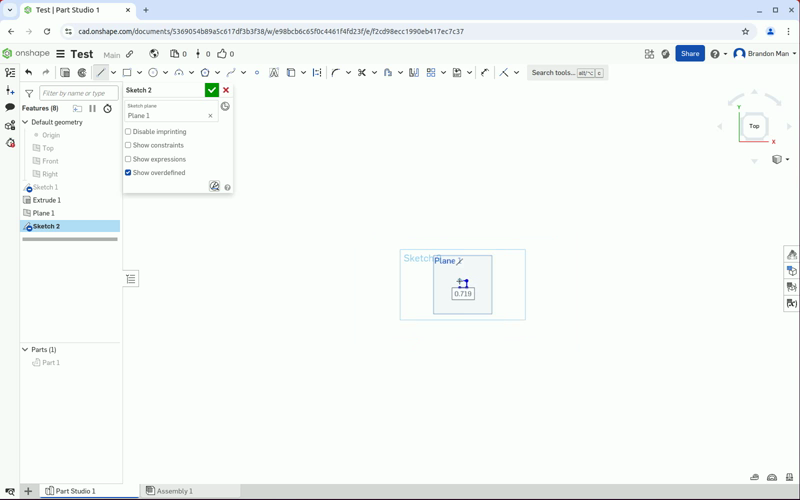
scroll(-6)
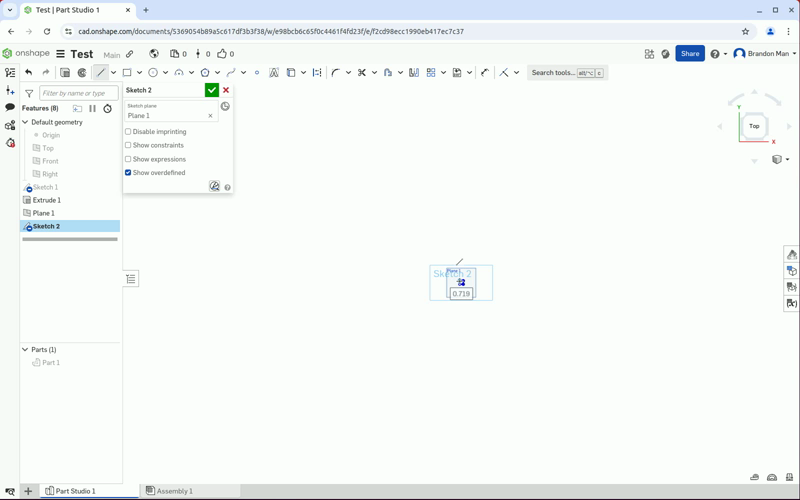
key_up(shift)
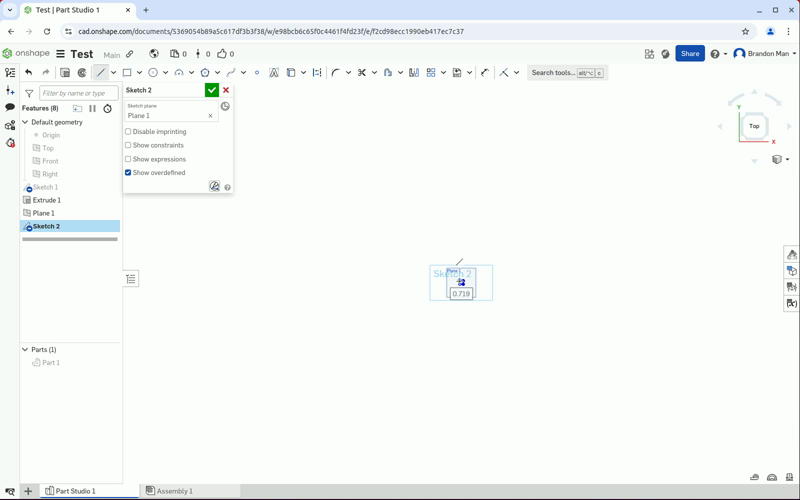
mouse_move(489, 280)
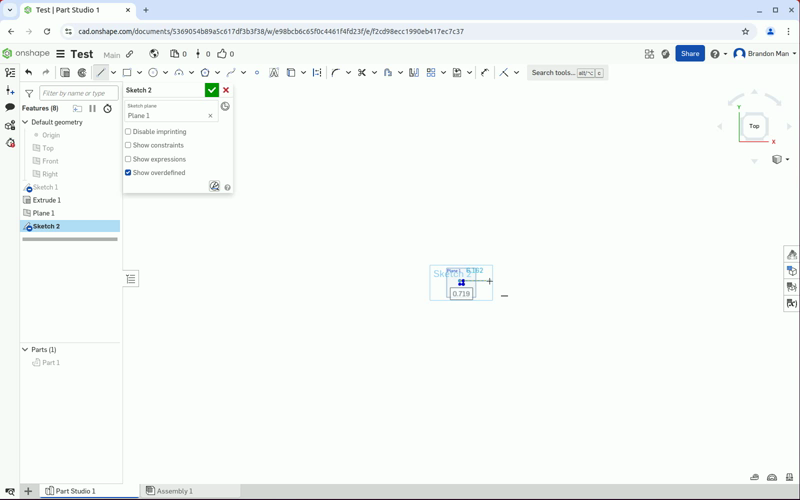
key_down(shift)
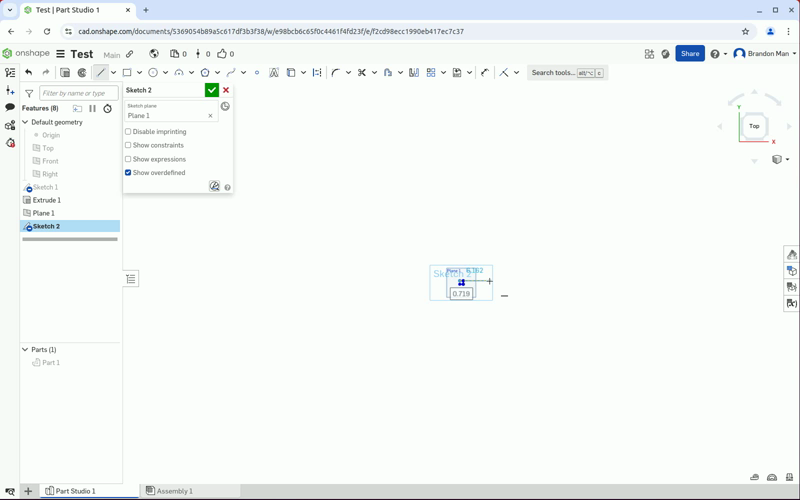
mouse_move(459, 284)
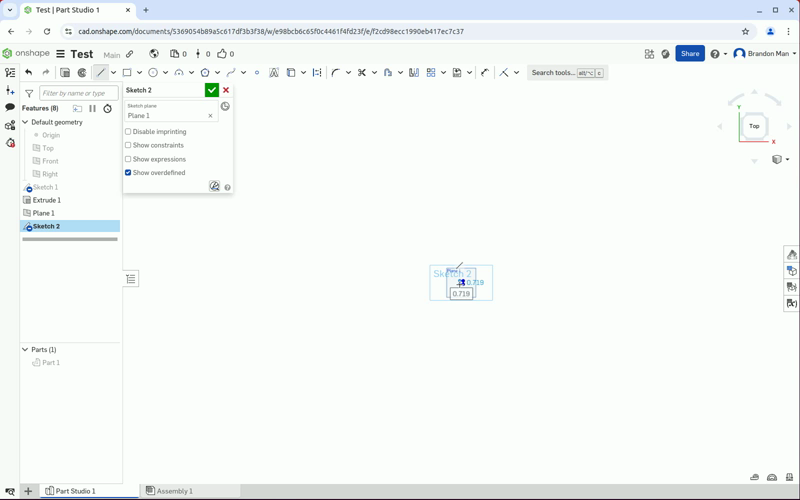
scroll(6)
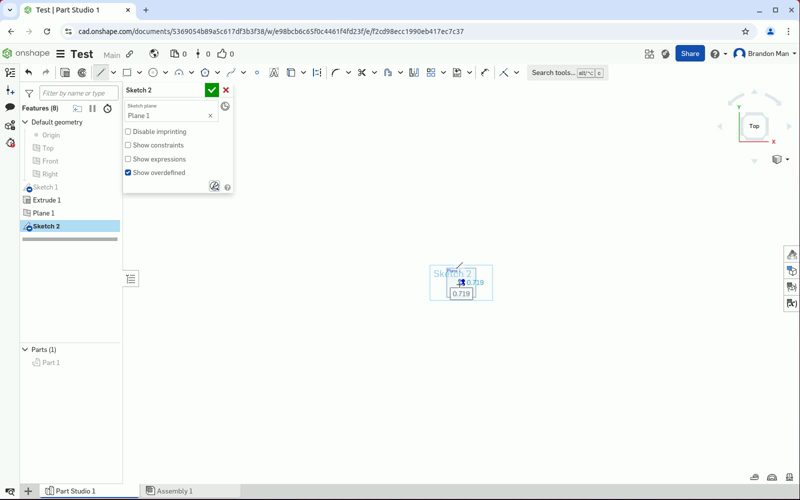
scroll(6)
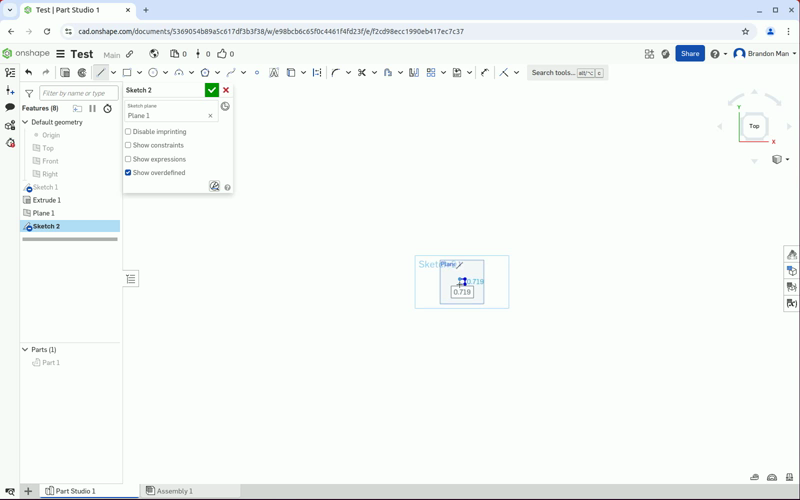
scroll(6)
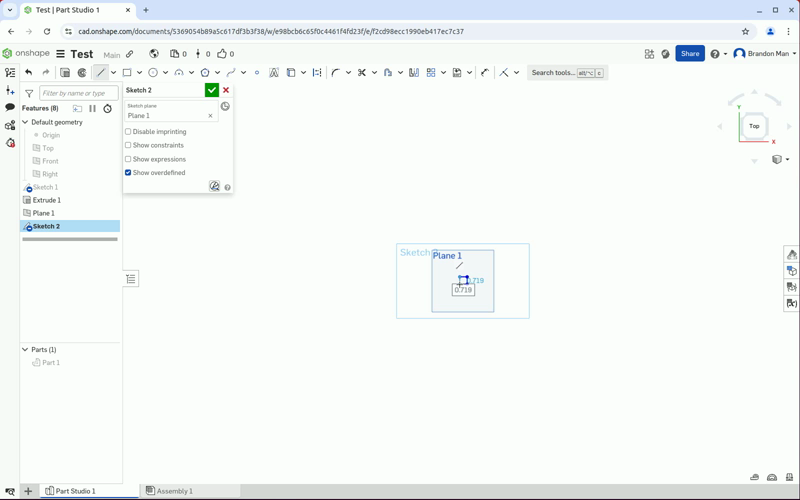
scroll(6)
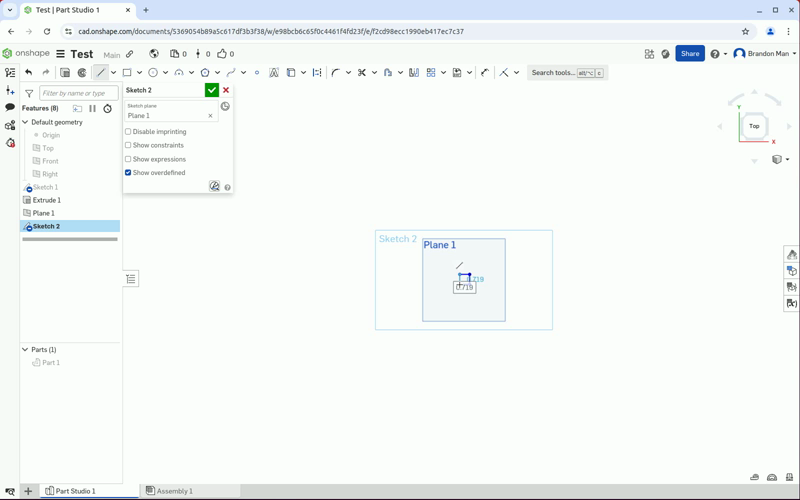
scroll(6)
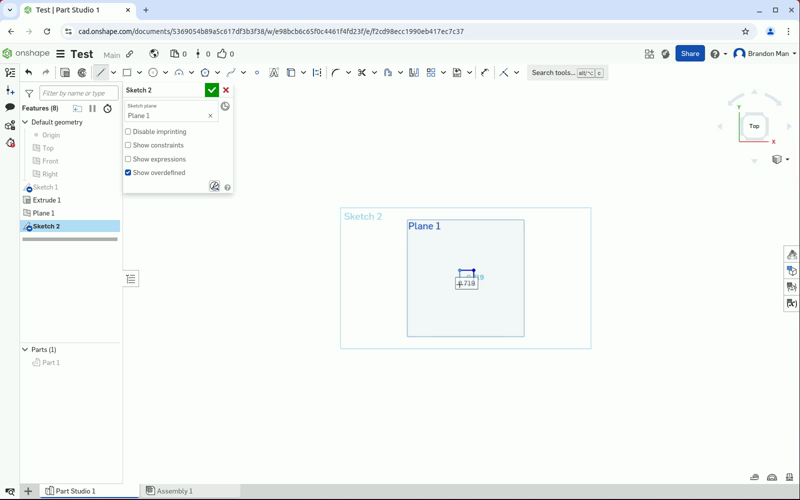
scroll(6)
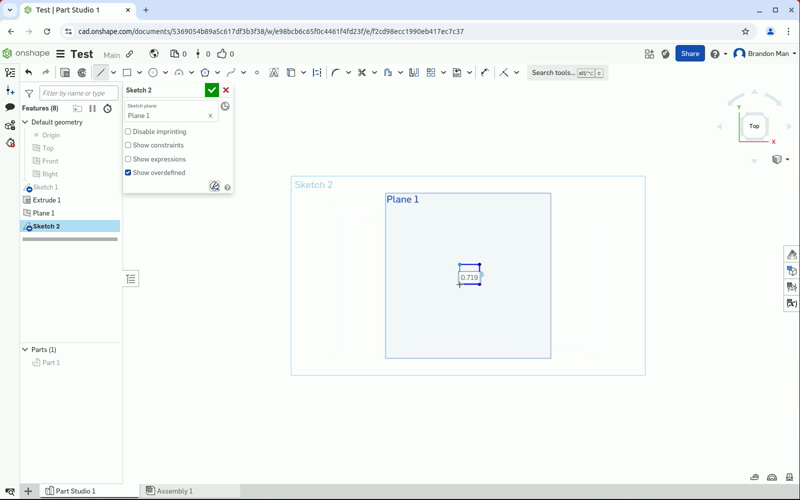
scroll(6)
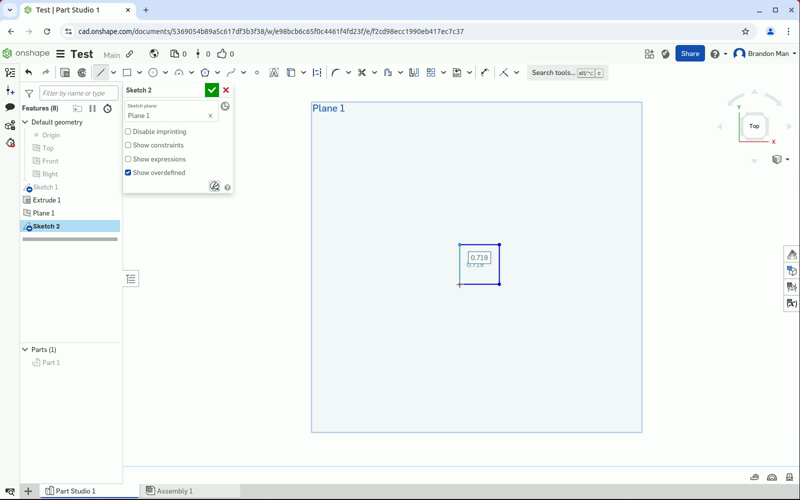
key_up(shift)
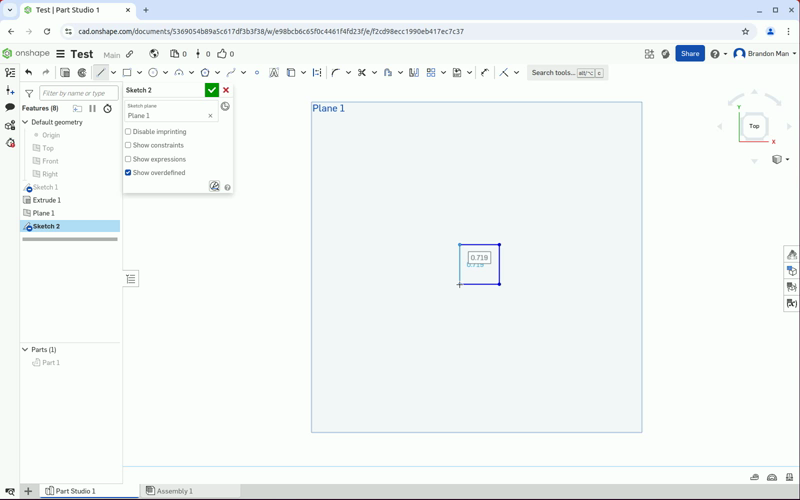
click(459, 284)
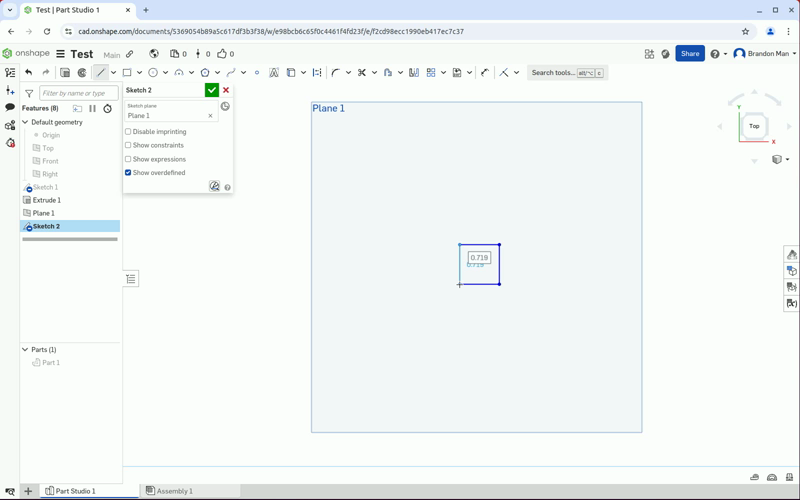
scroll(-6)
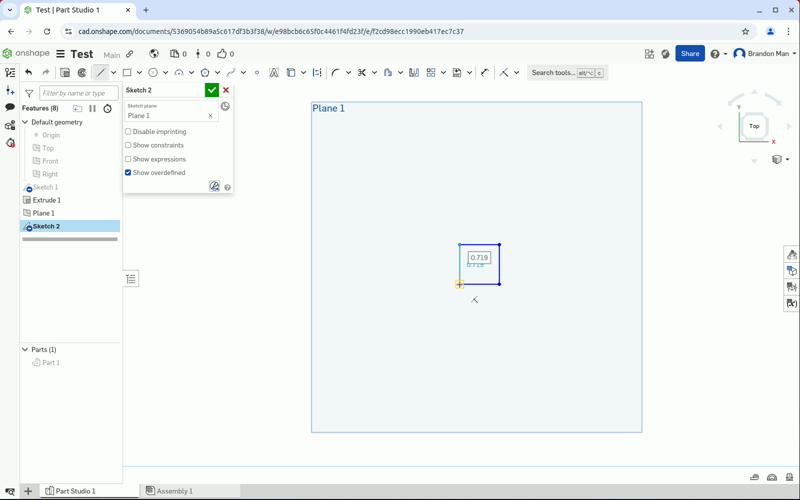
scroll(-6)
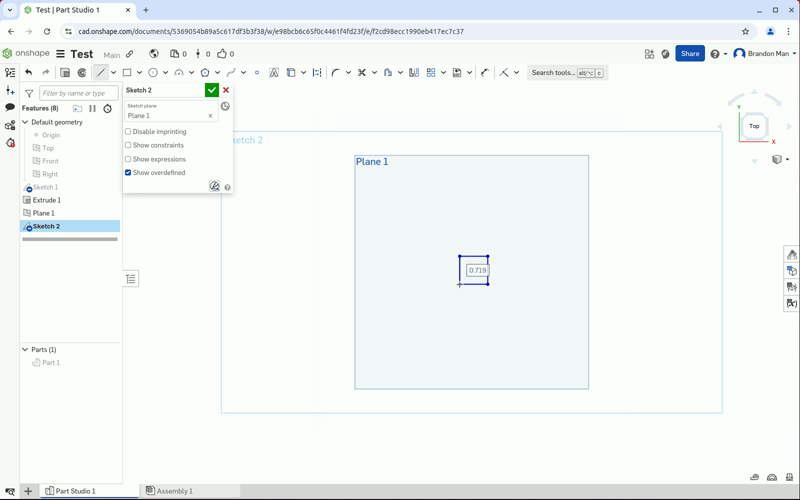
scroll(-6)
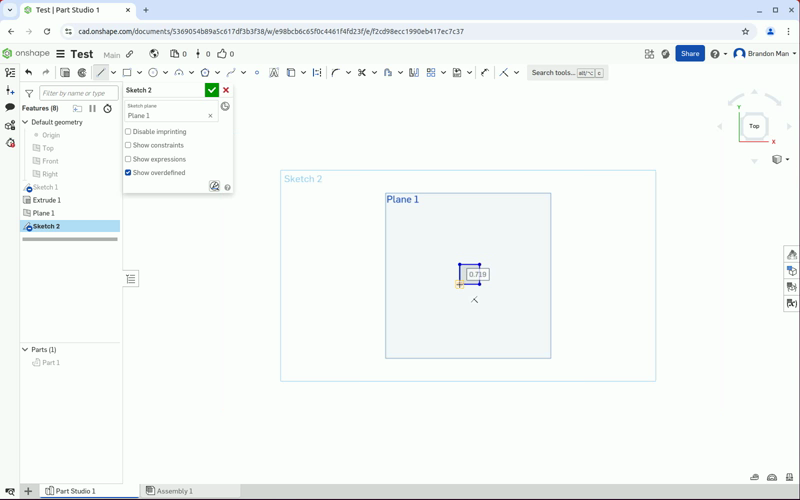
scroll(-6)
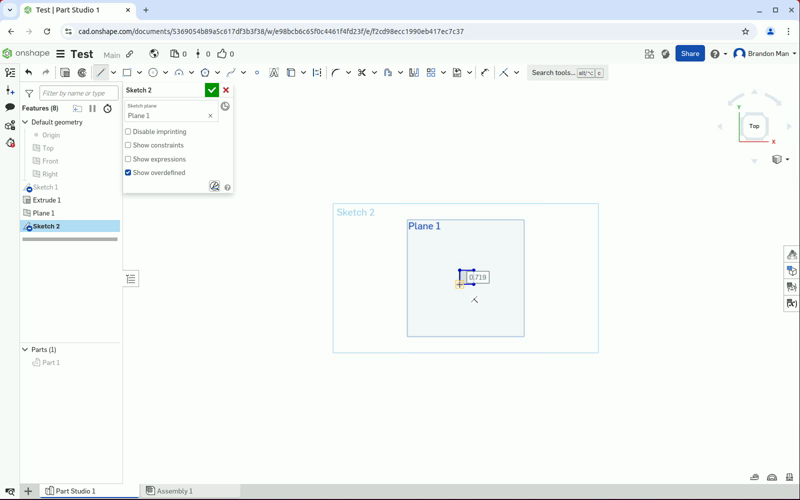
scroll(-6)
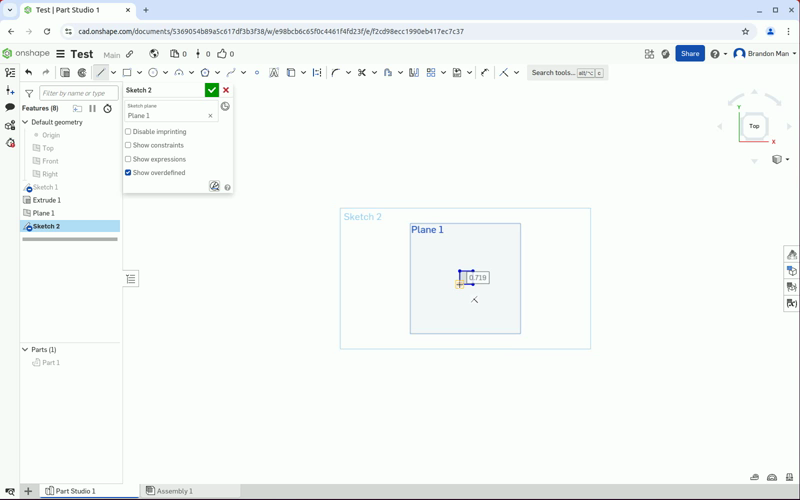
scroll(-6)
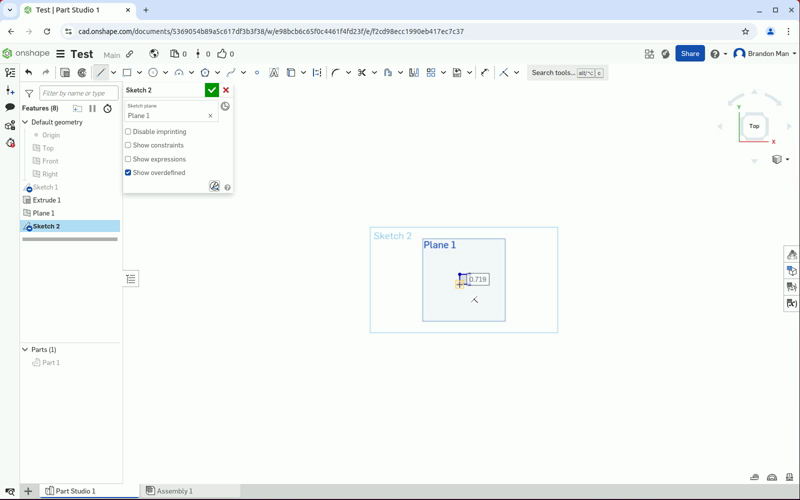
scroll(-6)
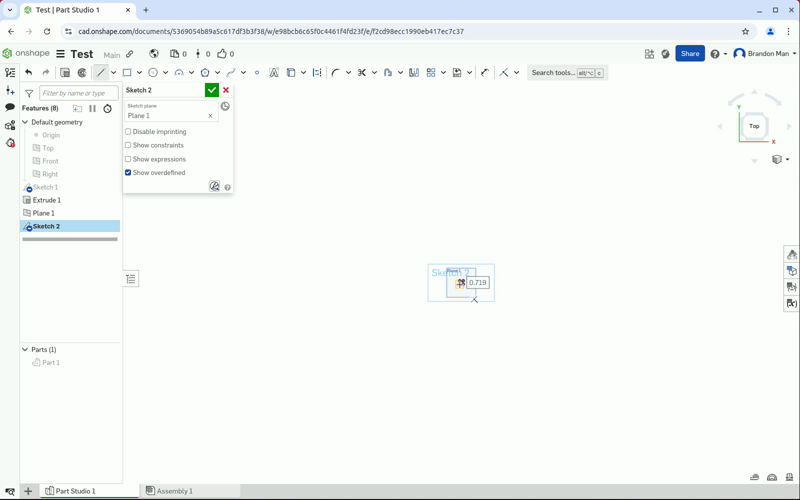
key(esc)
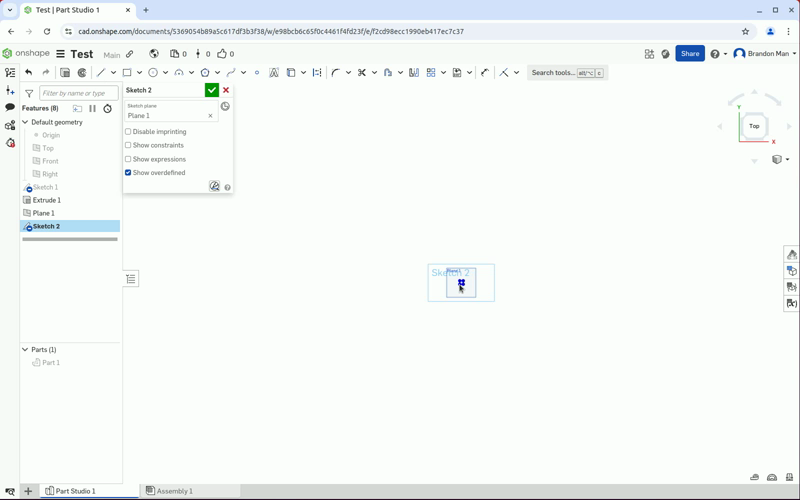
mouse_move(461, 283)
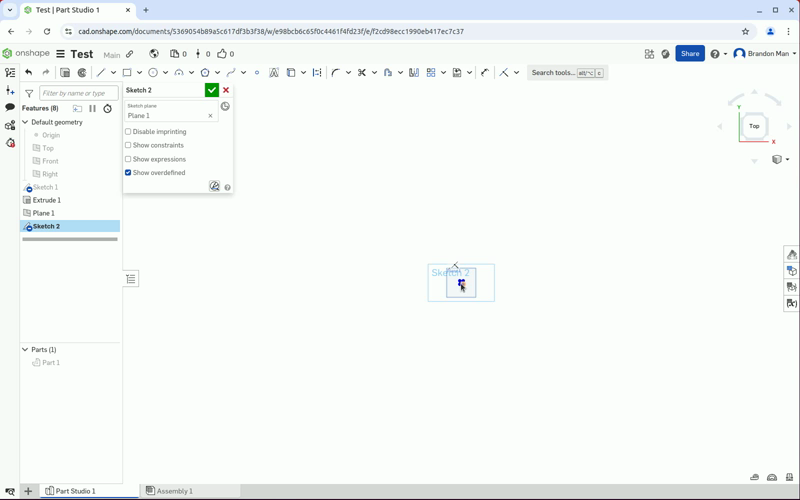
scroll(6)
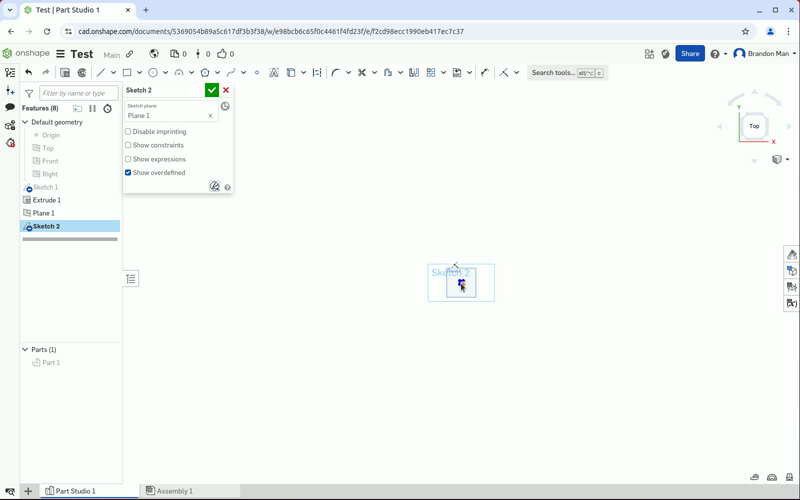
scroll(6)
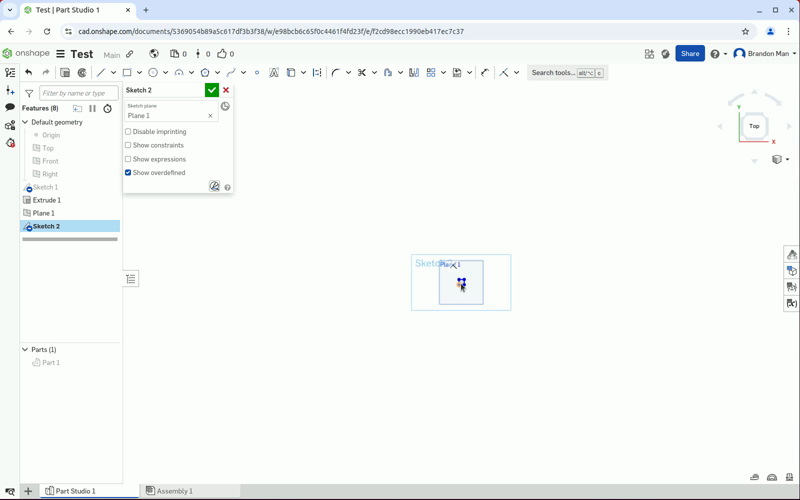
scroll(6)
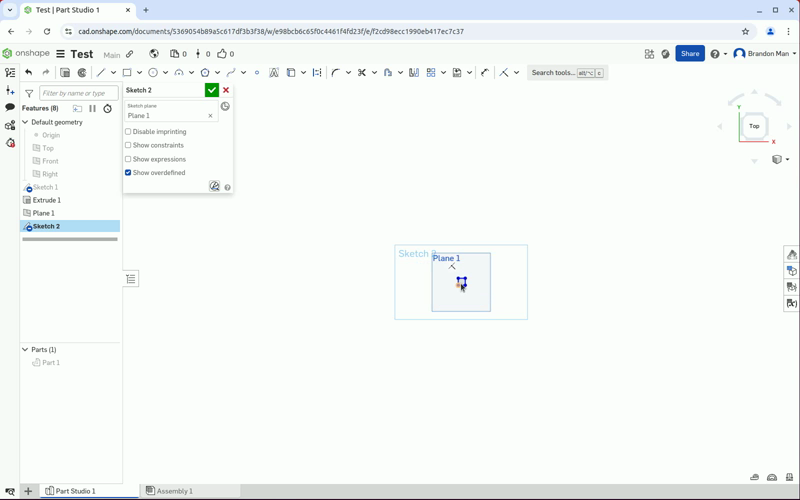
scroll(6)
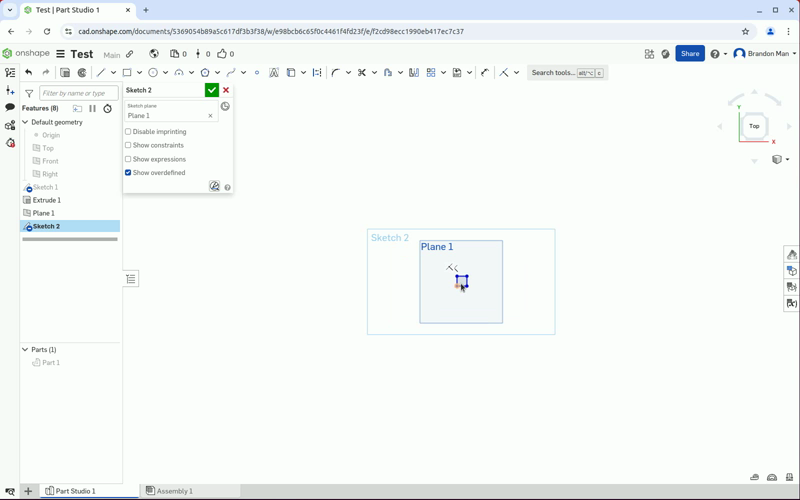
scroll(6)
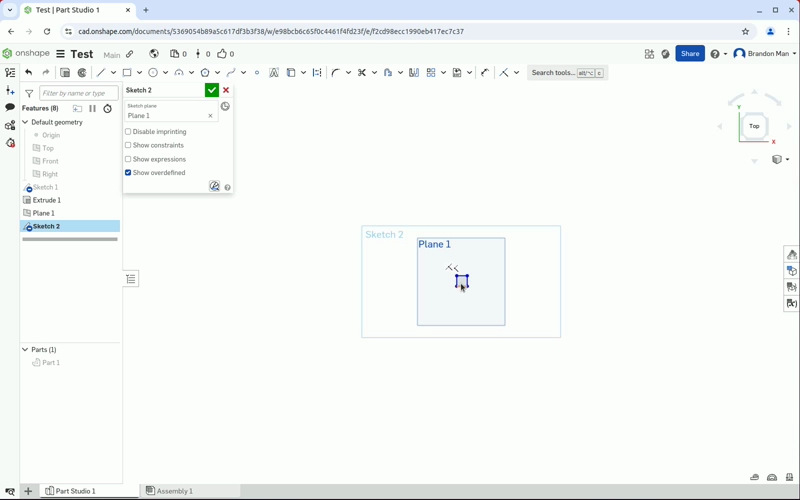
scroll(6)
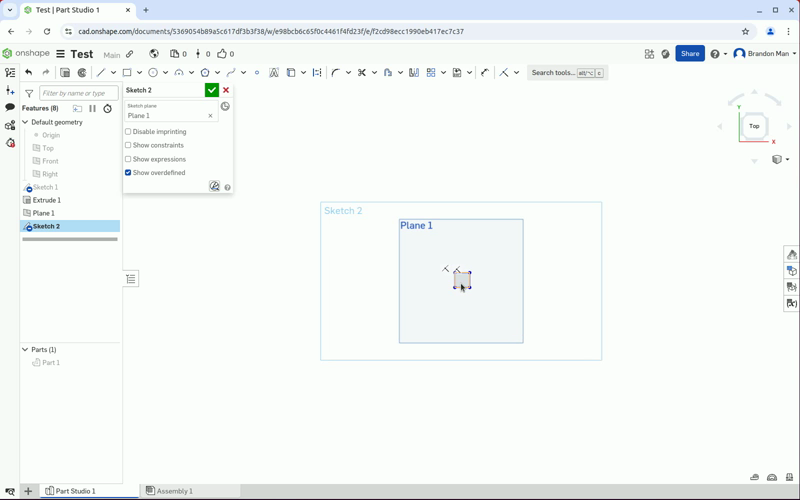
scroll(6)
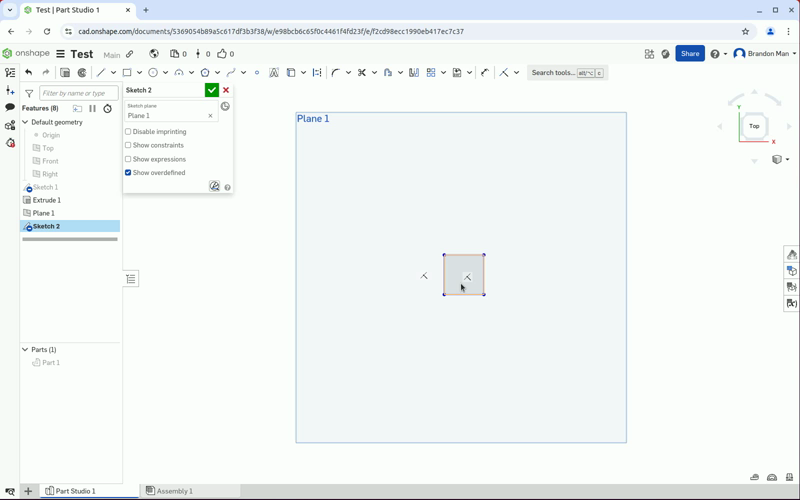
click(461, 283)
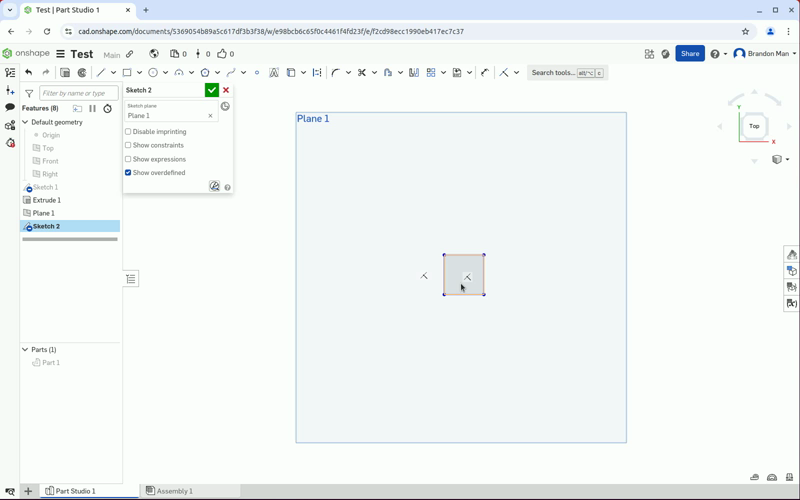
scroll(-6)
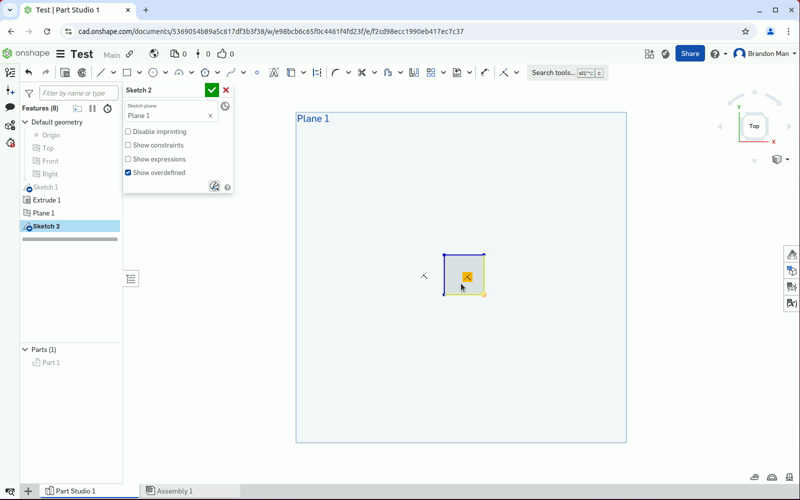
scroll(-6)
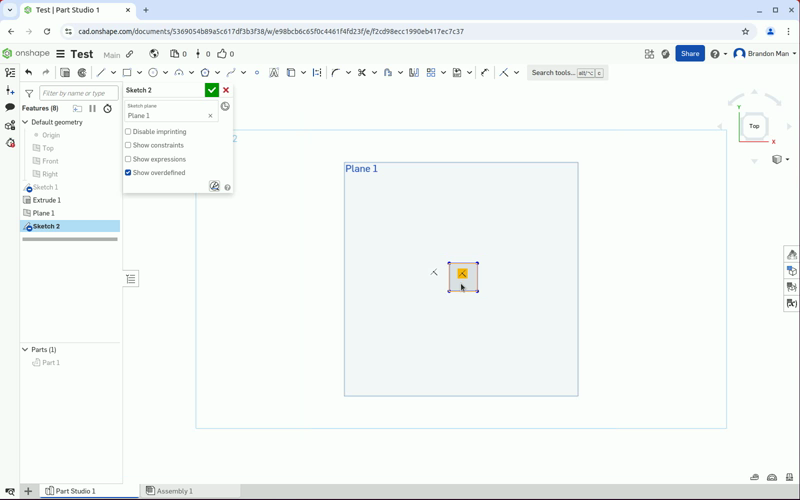
scroll(-6)
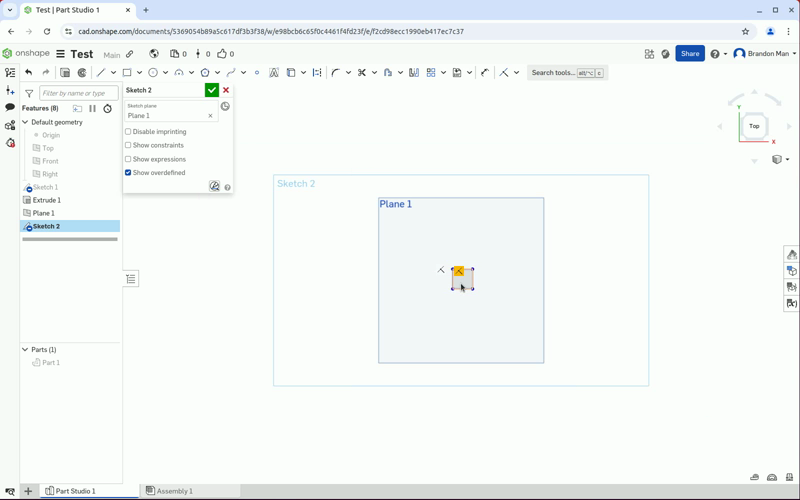
scroll(-6)
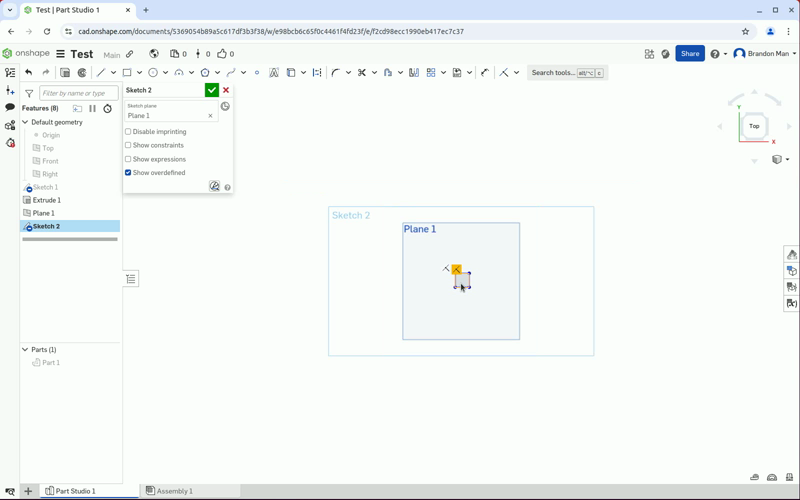
scroll(-6)
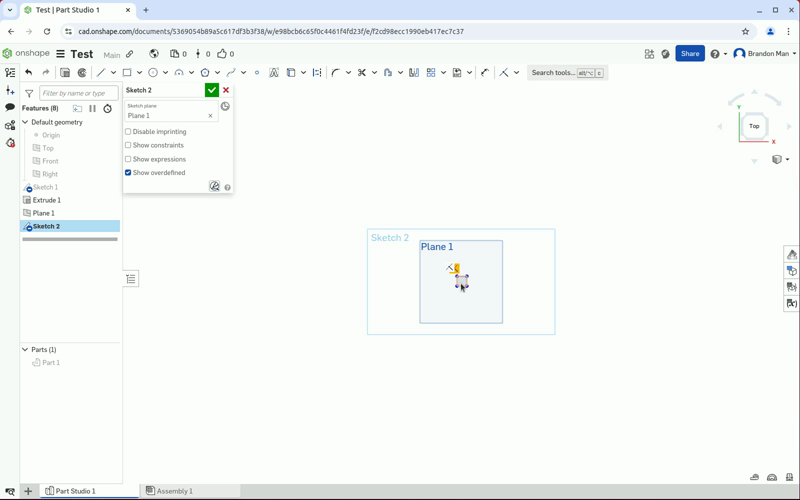
scroll(-6)
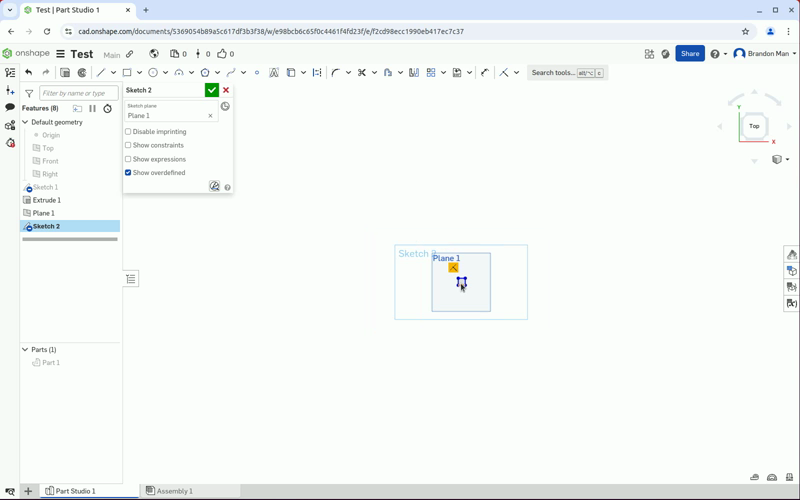
scroll(-6)
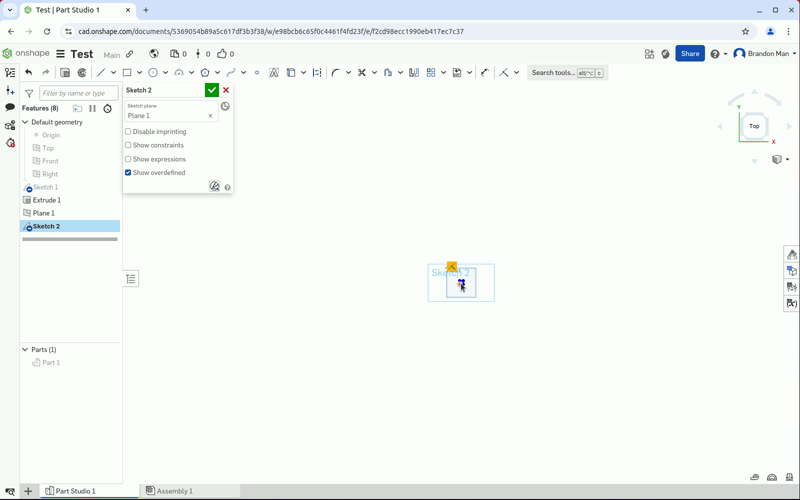
mouse_move(73, 352)
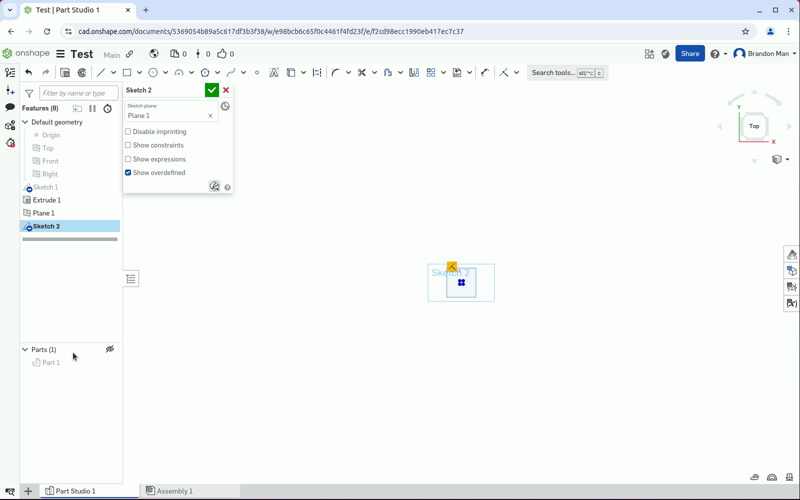
key(shift+y)
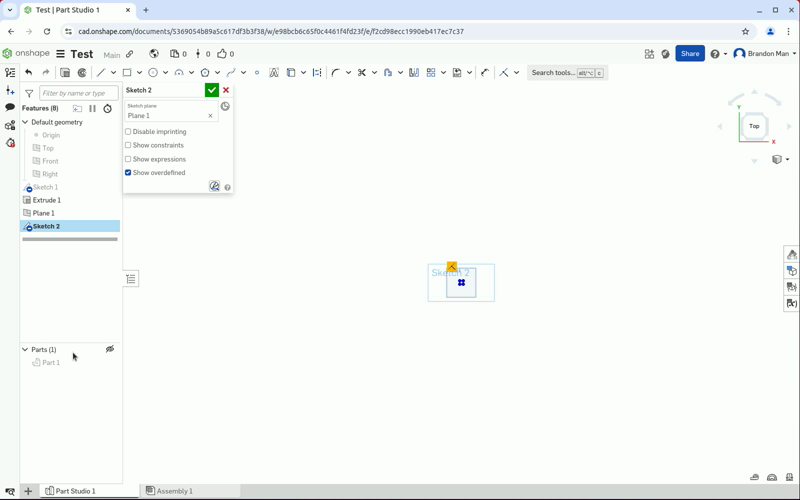
key(shift+e)
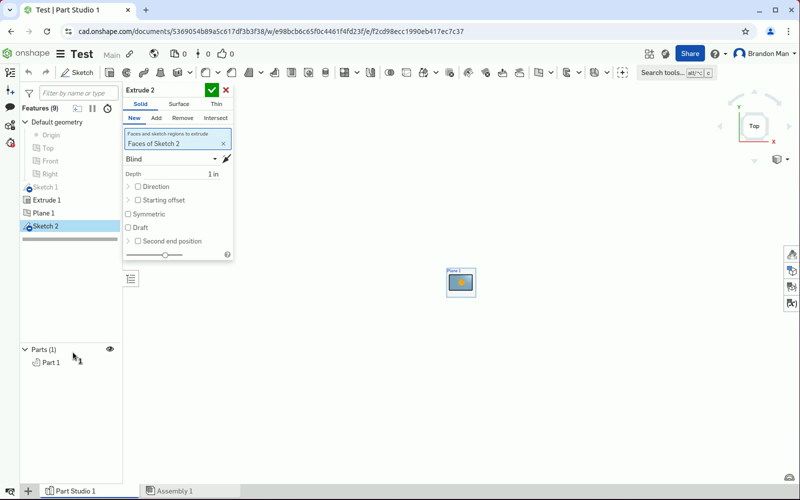
mouse_move(143, 106)
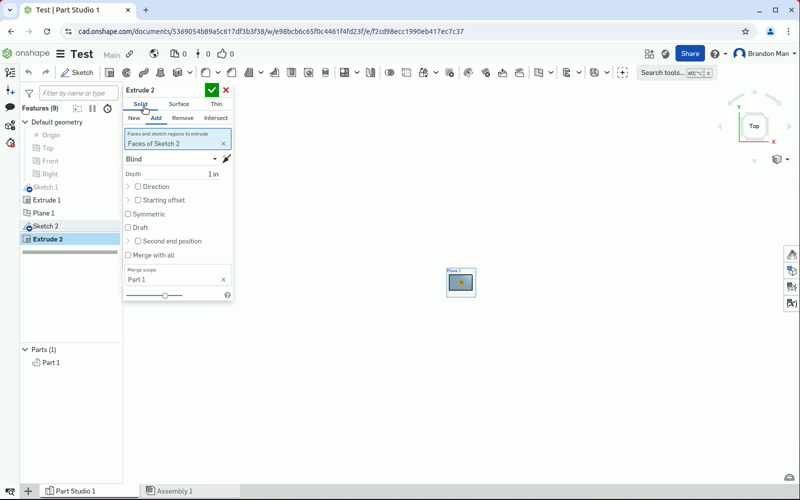
click(143, 106)
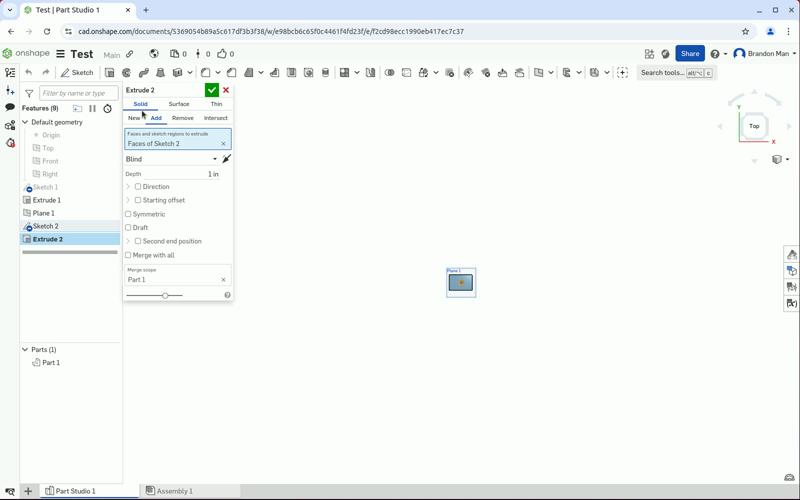
mouse_move(137, 120)
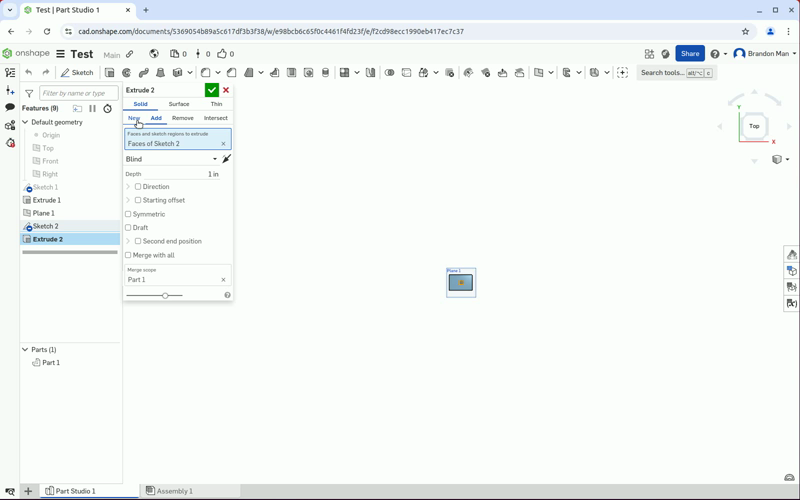
click(137, 120)
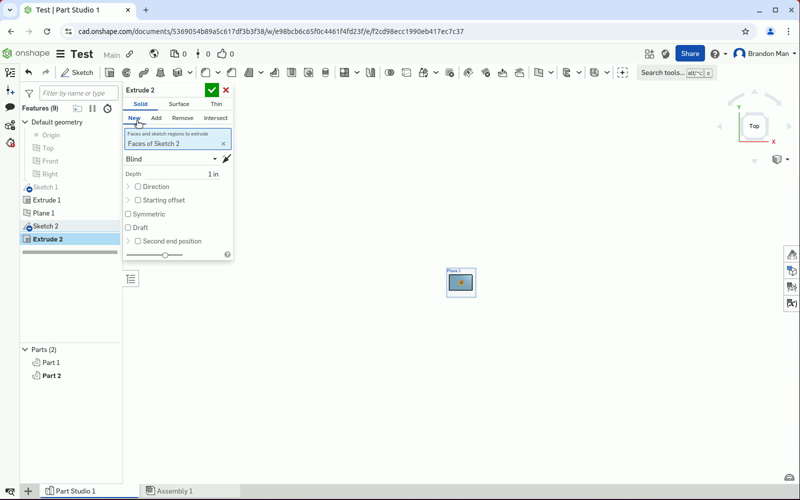
key(tab, 4)
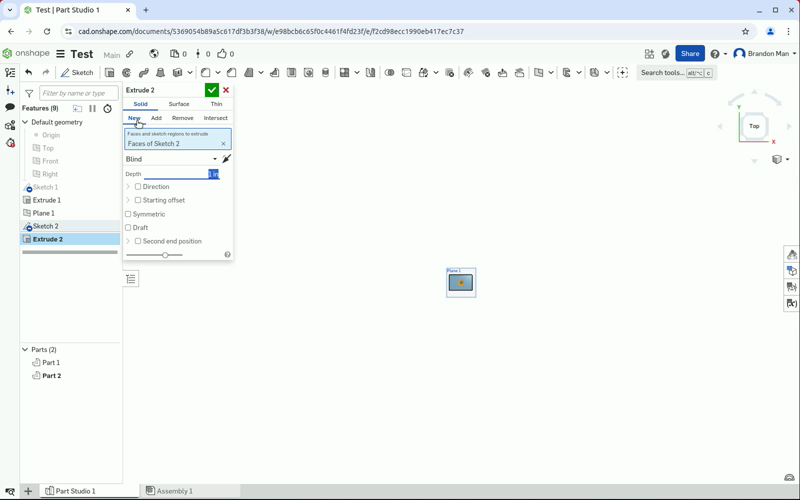
text(22.386)
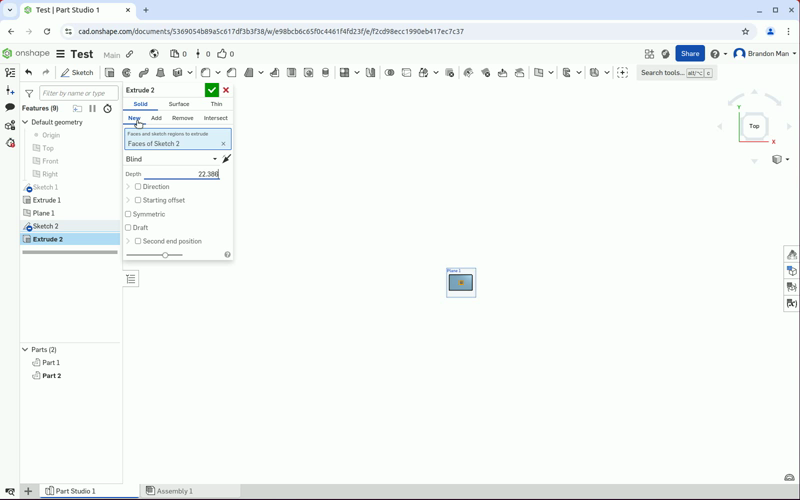
key(enter)
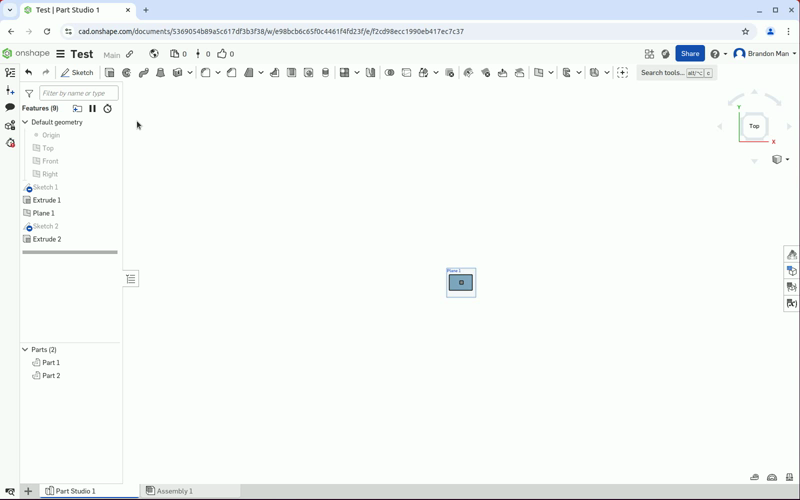
key(shift+h)
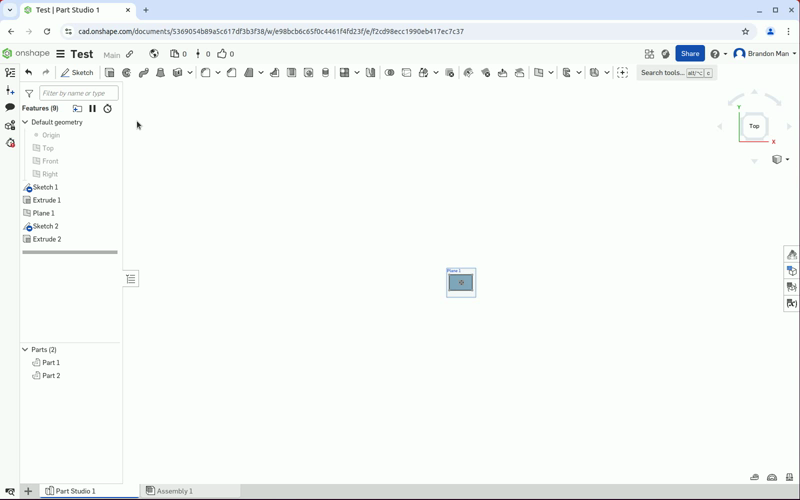
key(shift+h)
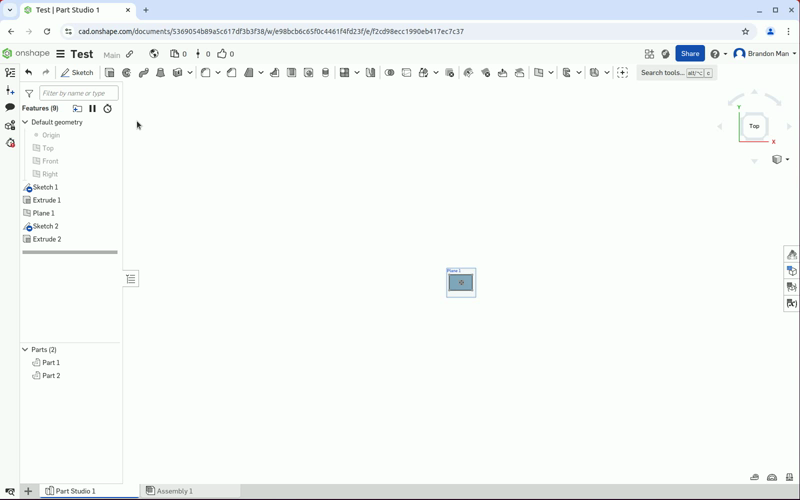
key(shift+7)
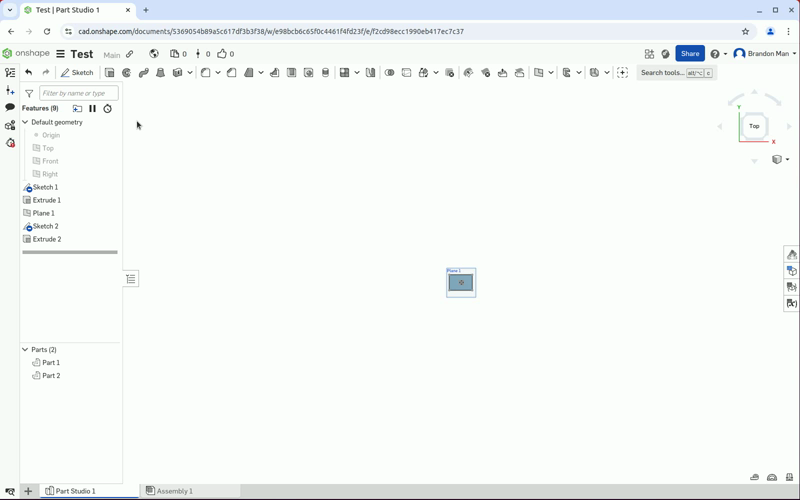
key(up, 3)
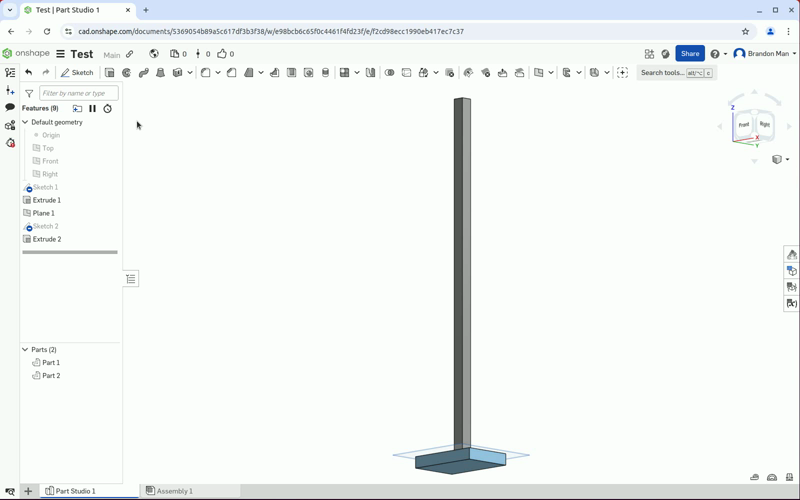
key(left, 3)
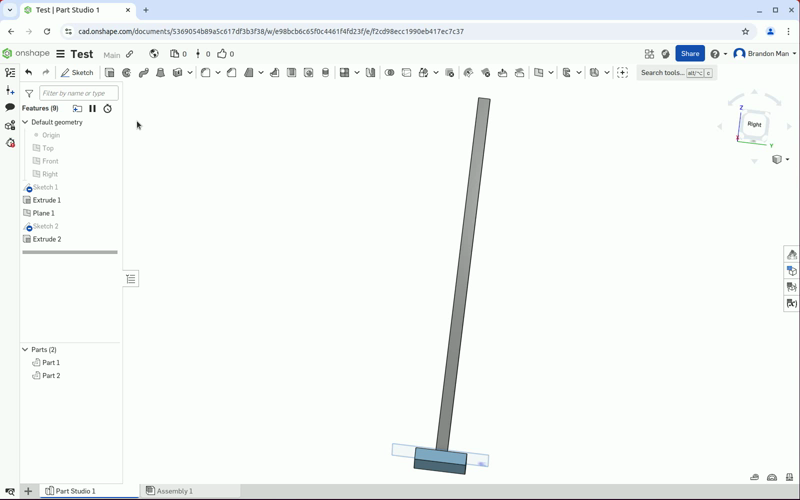
key(right, 3)
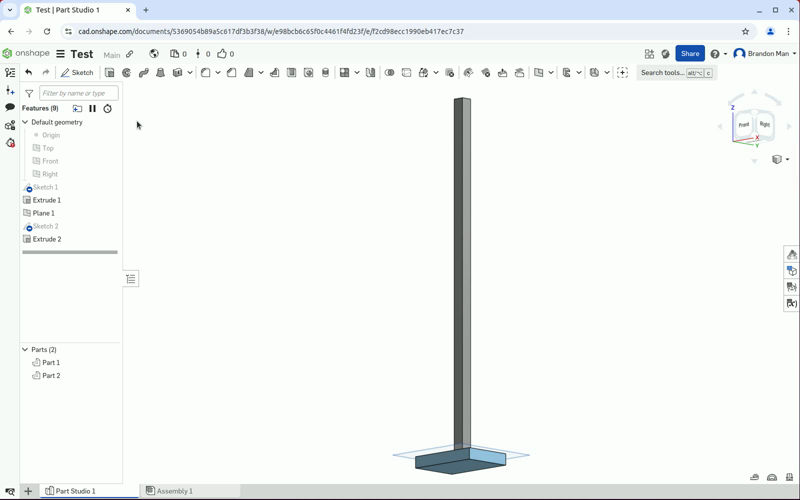
key(down, 3)
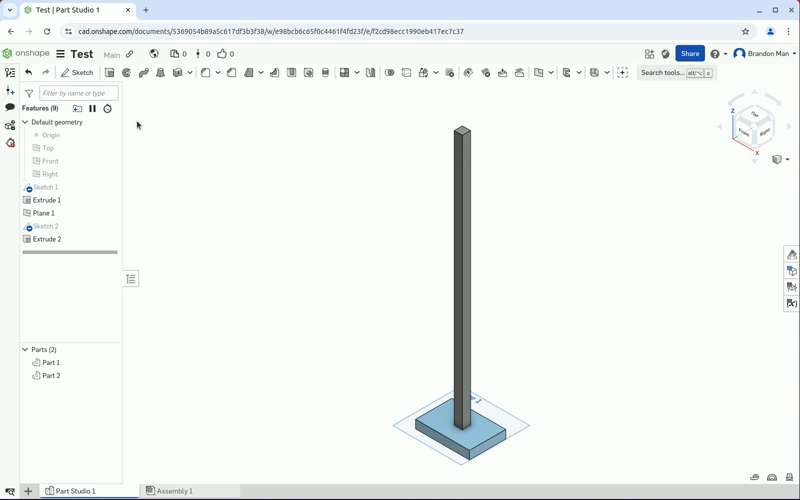
mouse_move(73, 189)
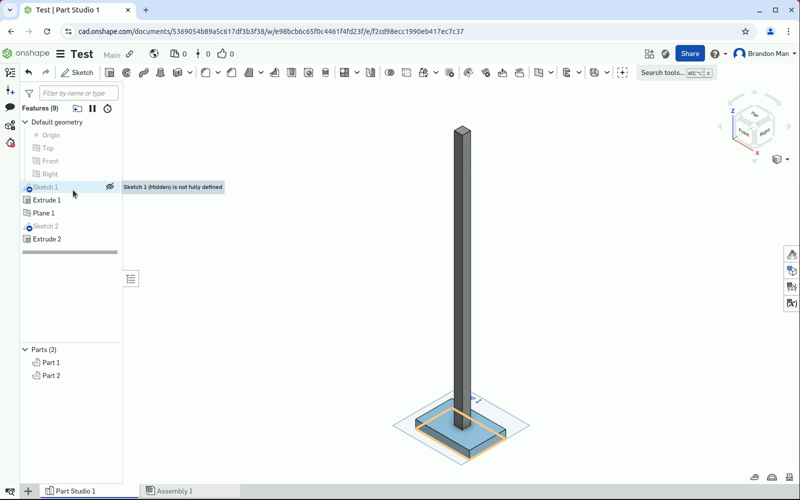
click(73, 189)